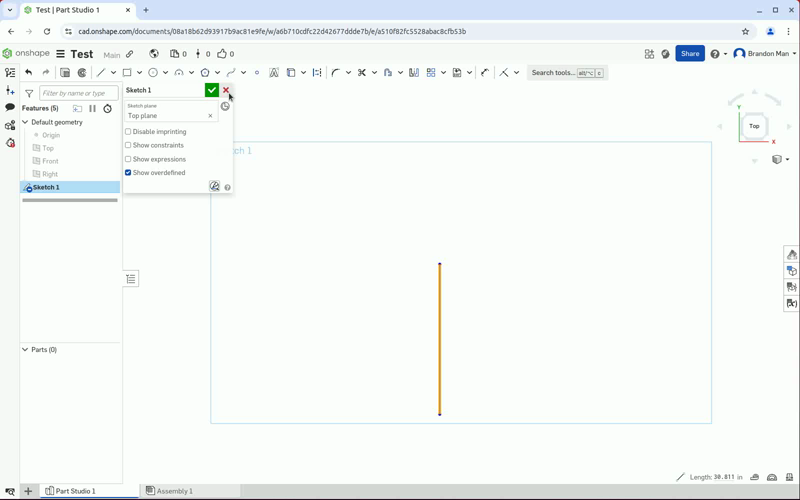
key(shift+h)
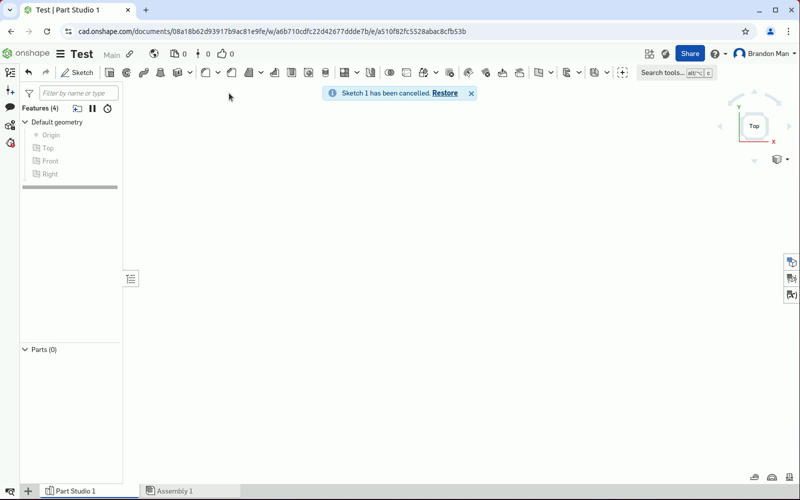
mouse_move(73, 352)
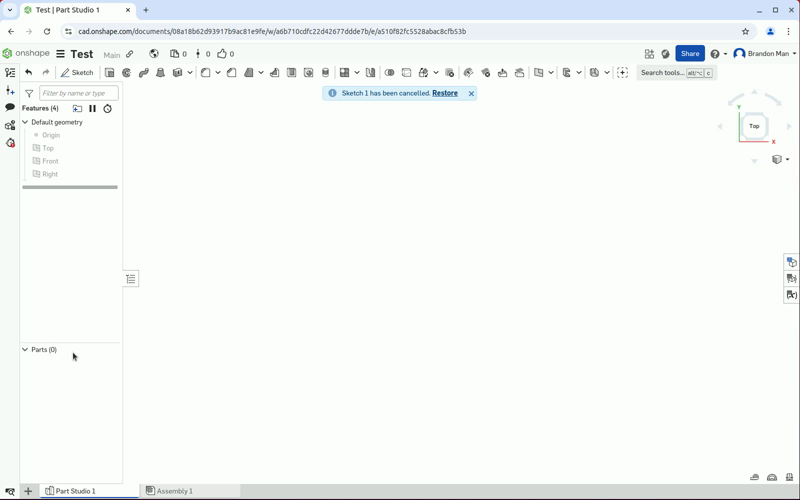
key(y)
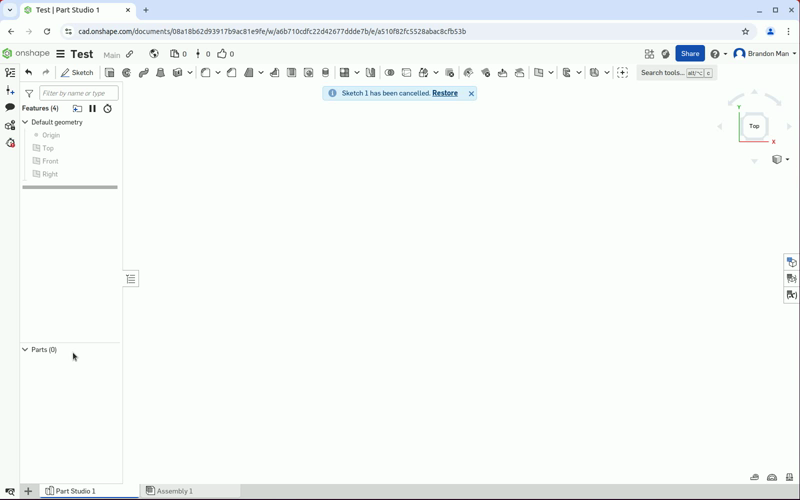
key(shift+p)
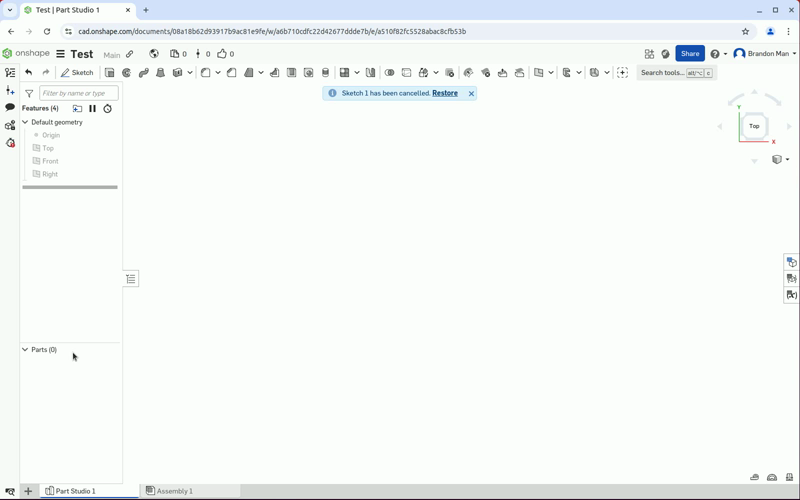
key(space)
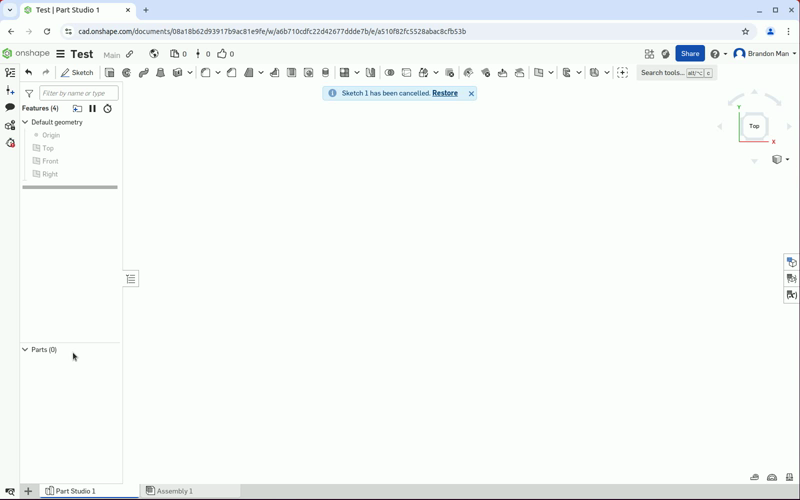
key_down(shift)
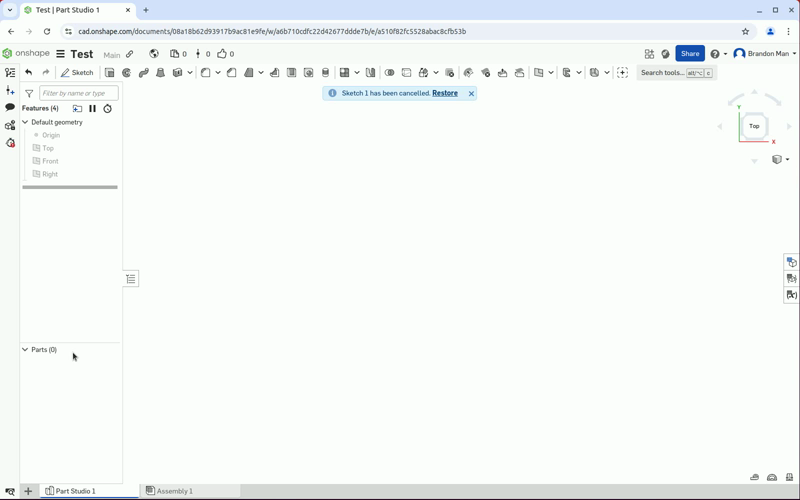
key(up)
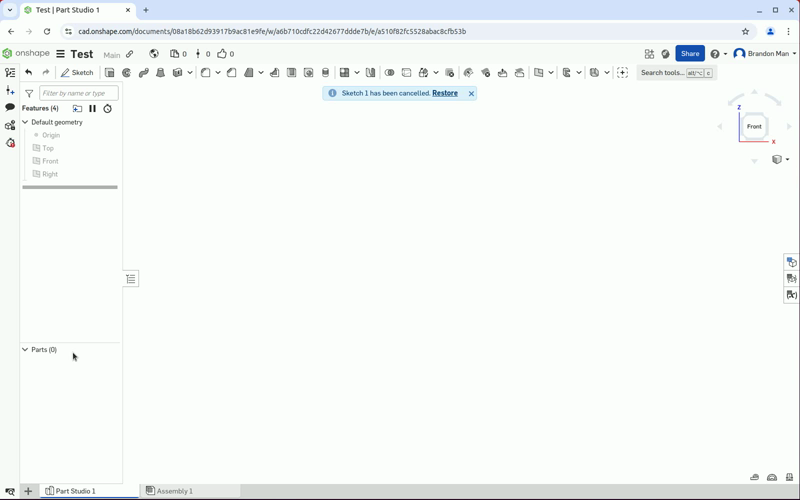
key_up(shift)
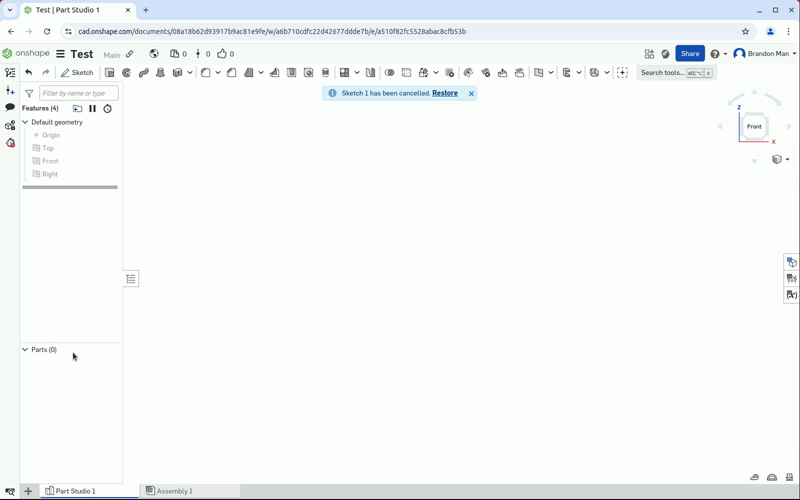
mouse_move(73, 352)
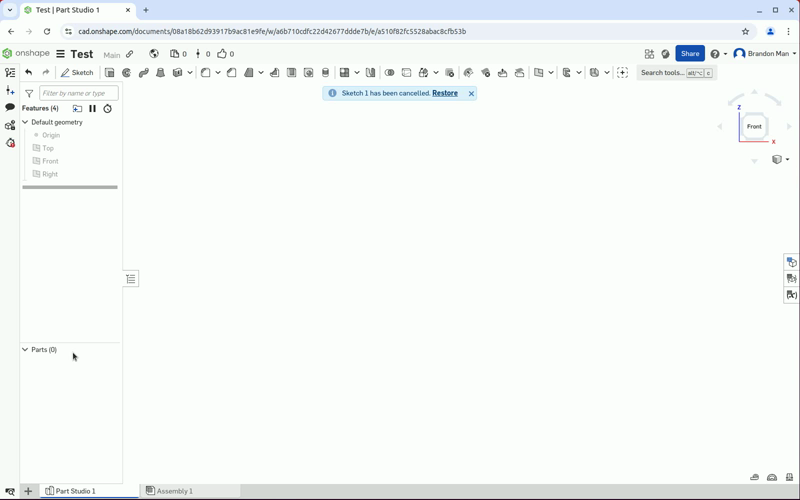
key(shift+y)
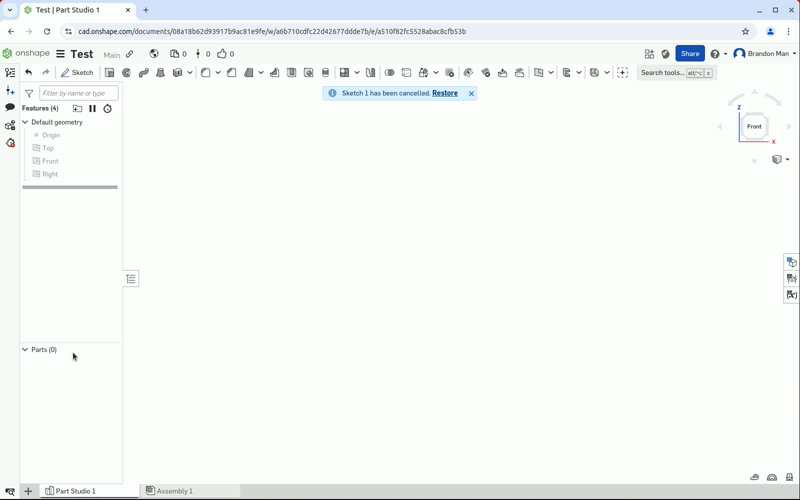
key(shift+s)
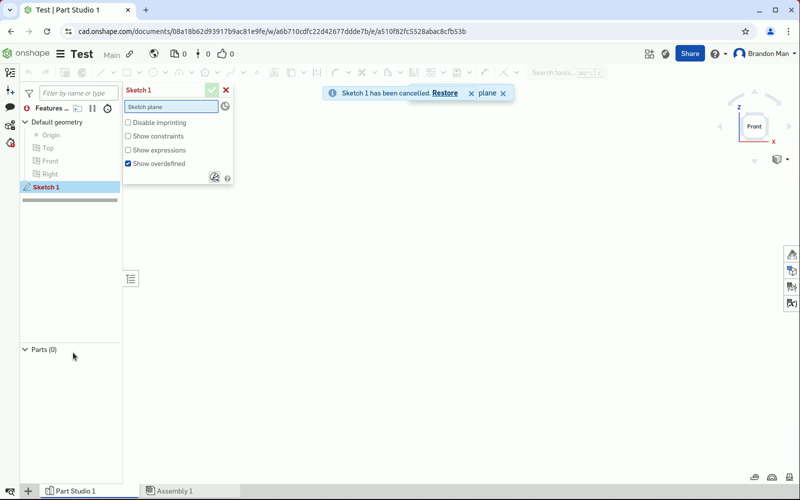
mouse_move(73, 163)
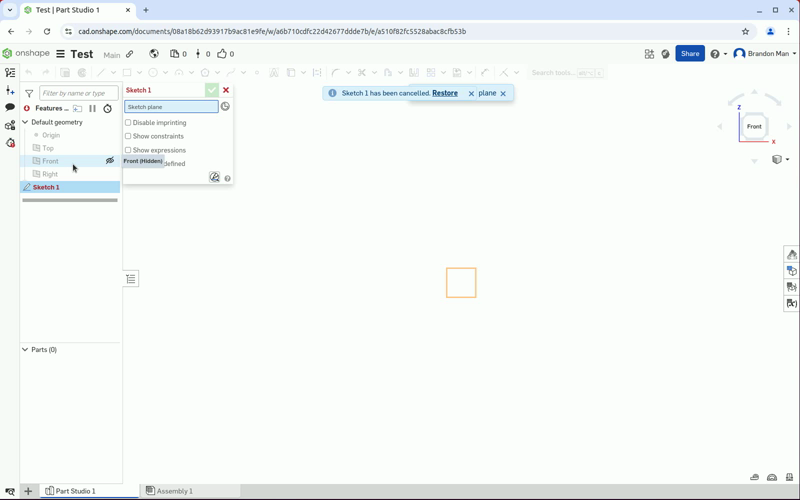
click(73, 163)
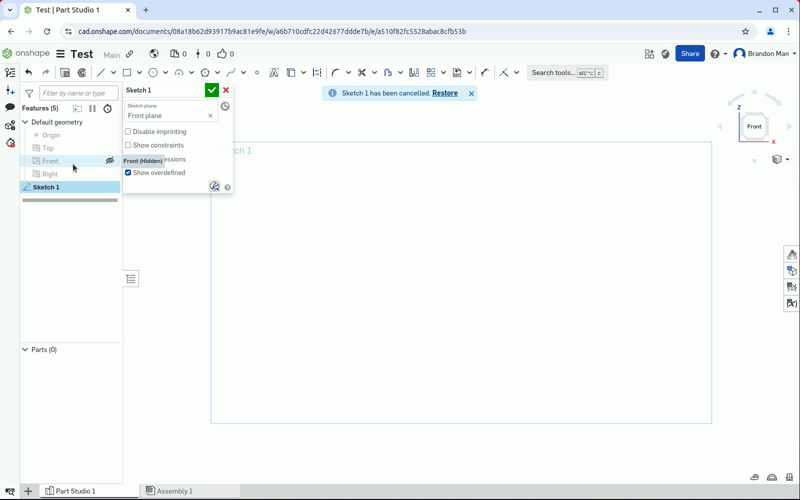
mouse_move(73, 352)
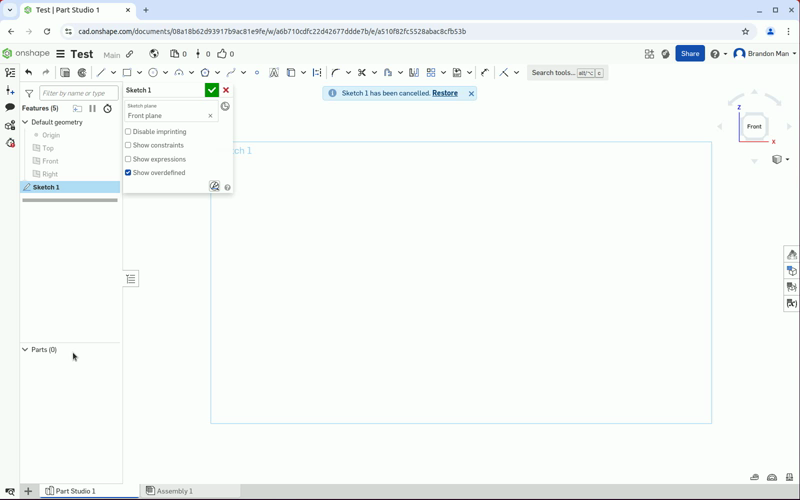
key(y)
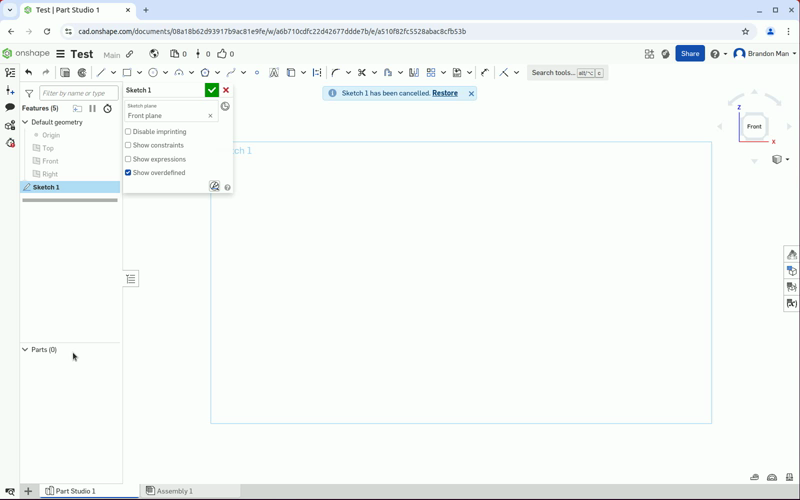
key(c)
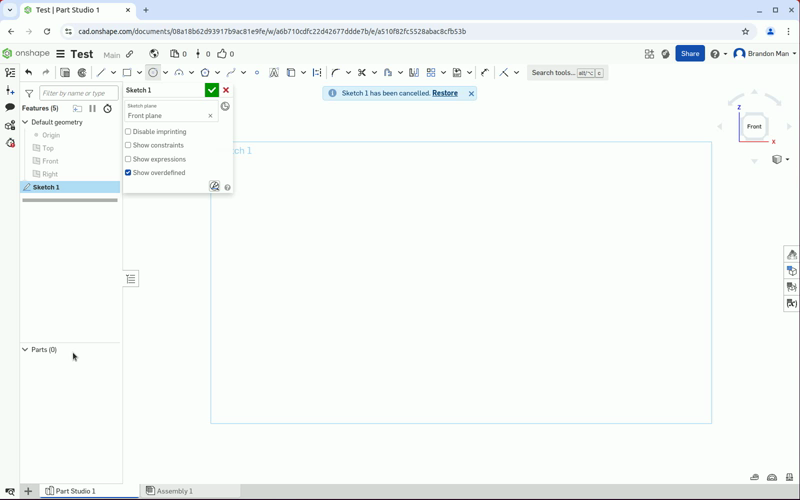
key_down(shift)
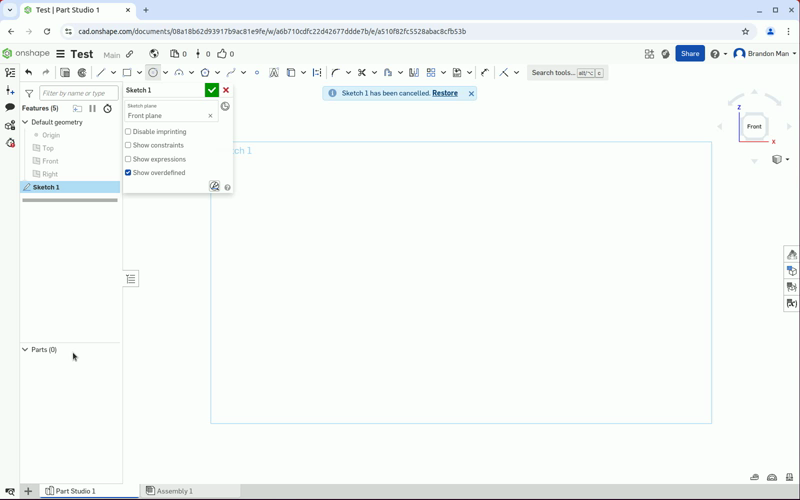
mouse_move(461, 282)
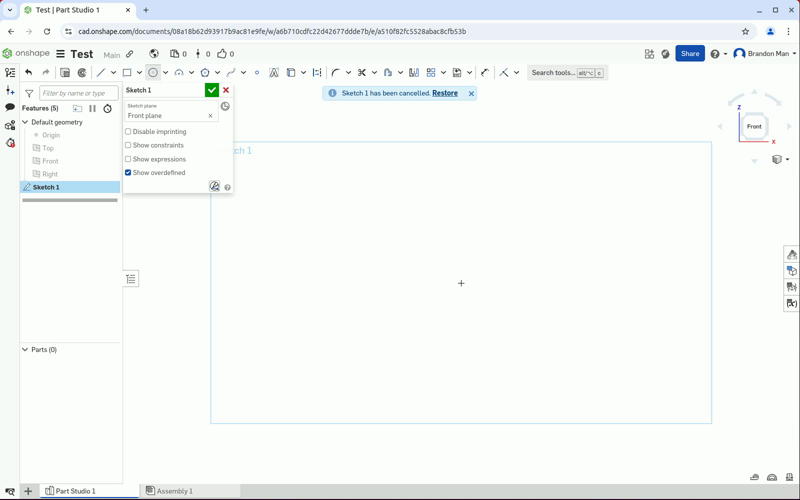
click(461, 282)
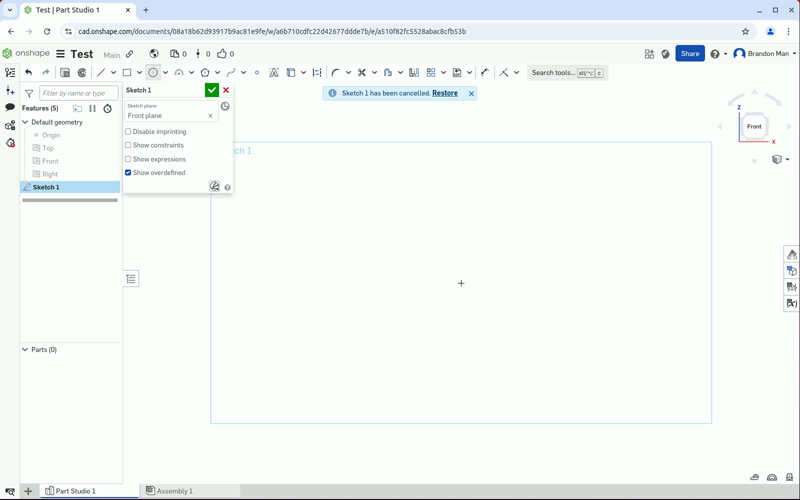
key_up(shift)
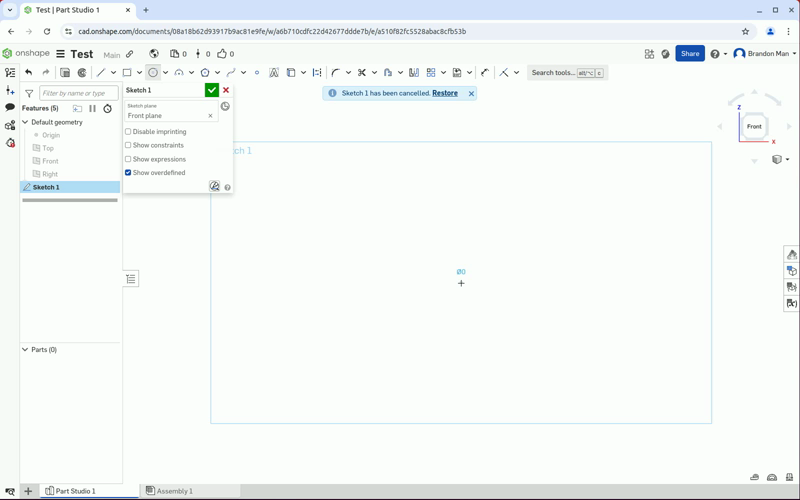
mouse_move(497, 282)
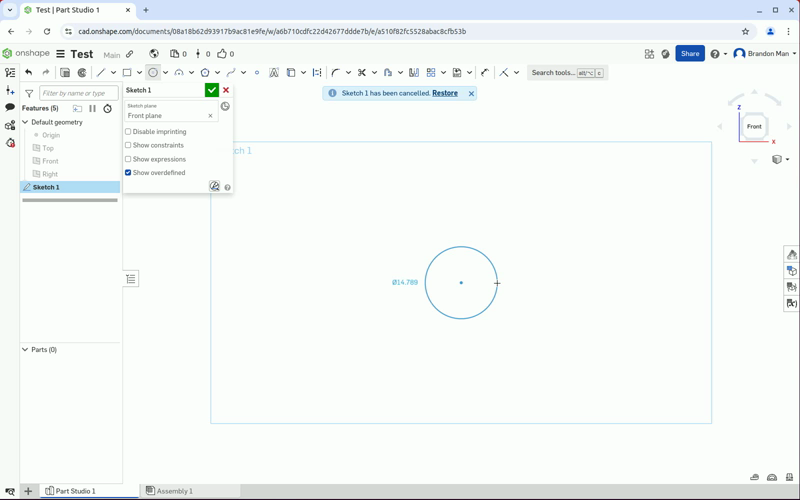
click(497, 282)
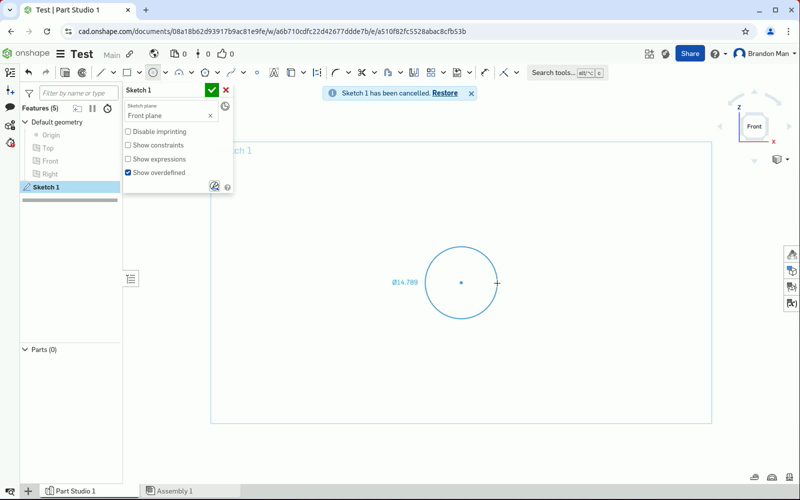
key(esc)
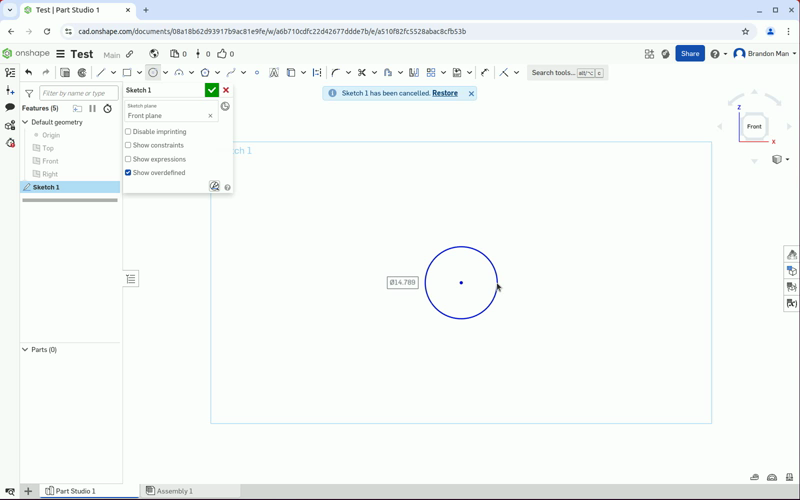
key(c)
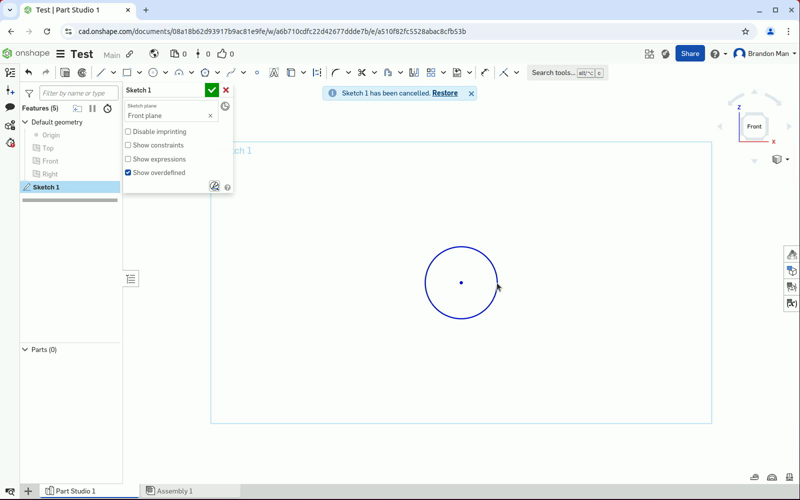
key_down(shift)
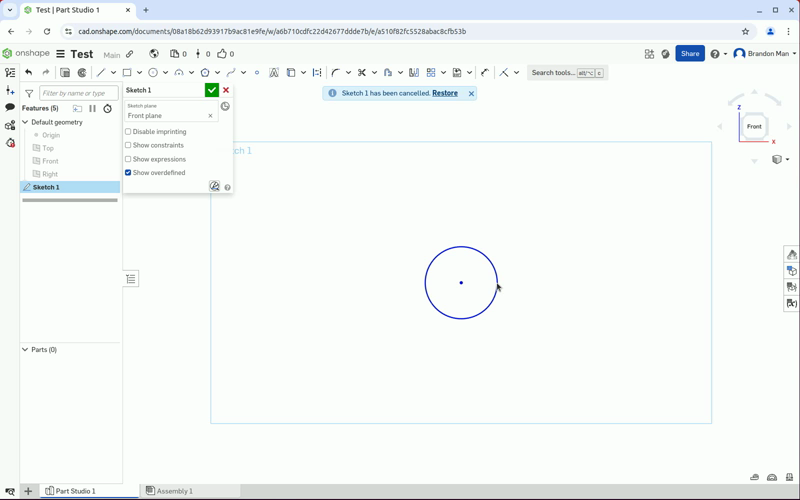
mouse_move(461, 282)
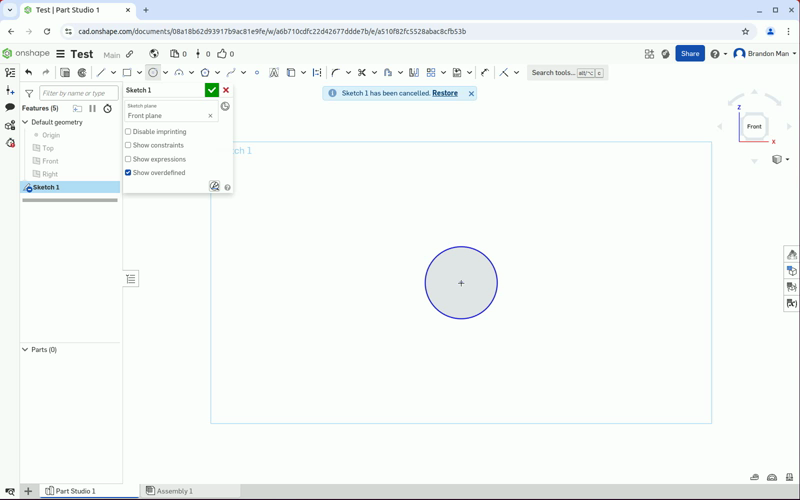
click(461, 282)
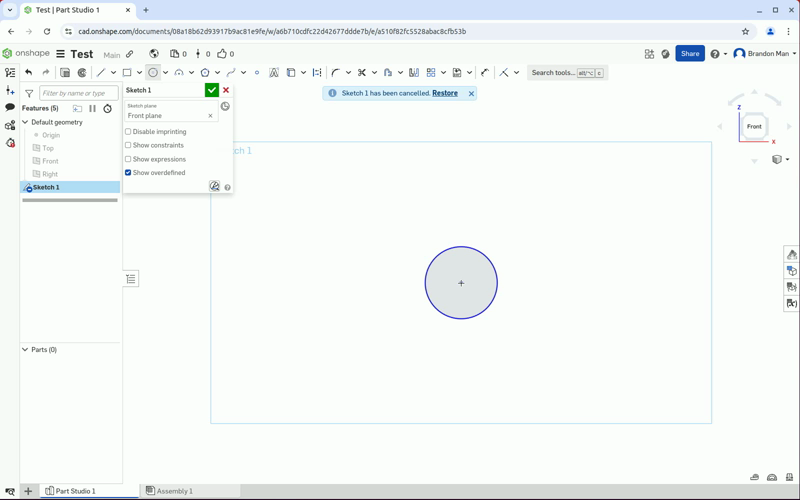
key_up(shift)
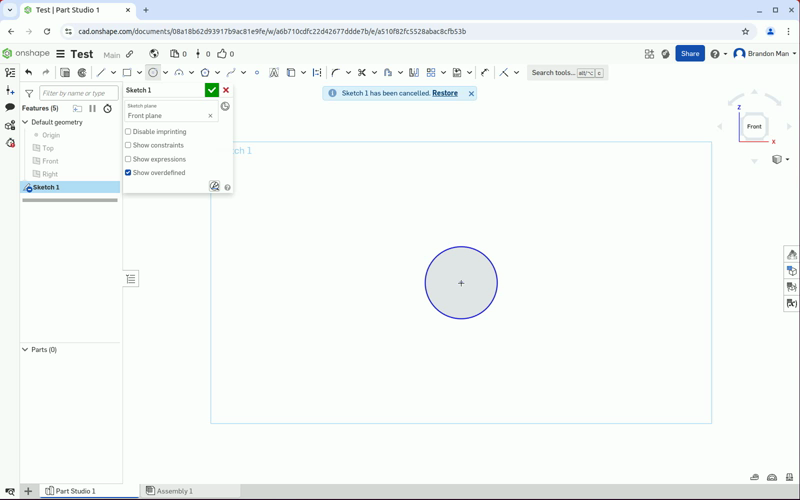
mouse_move(486, 282)
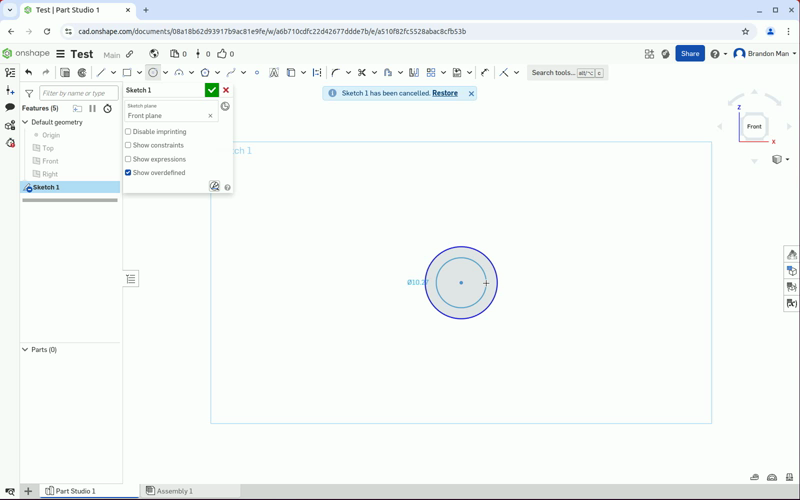
click(486, 282)
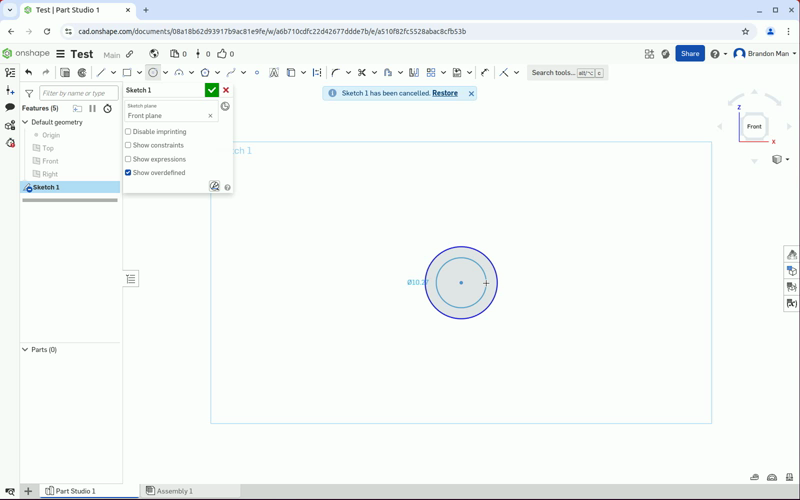
key(esc)
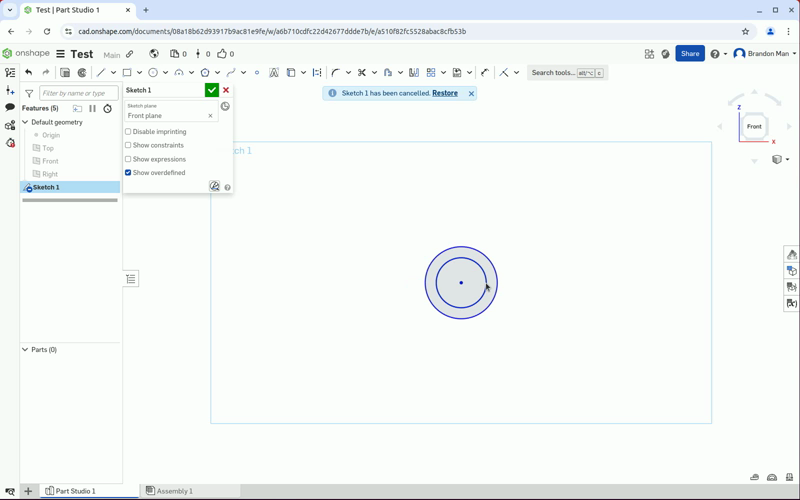
mouse_move(444, 258)
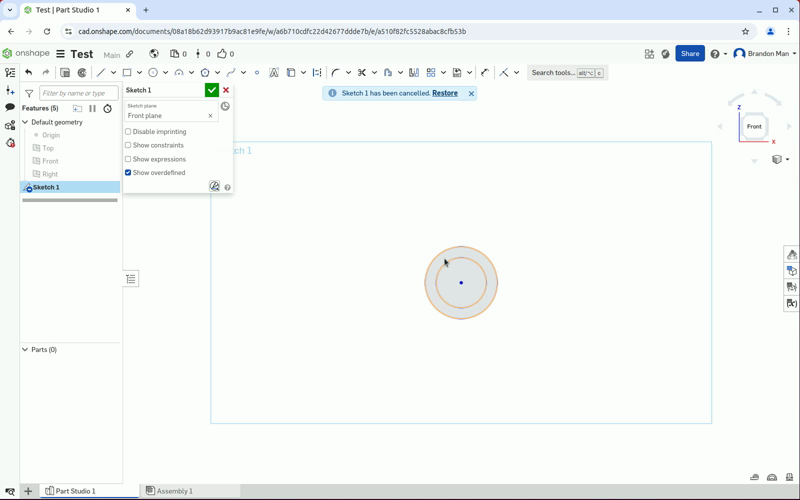
click(444, 258)
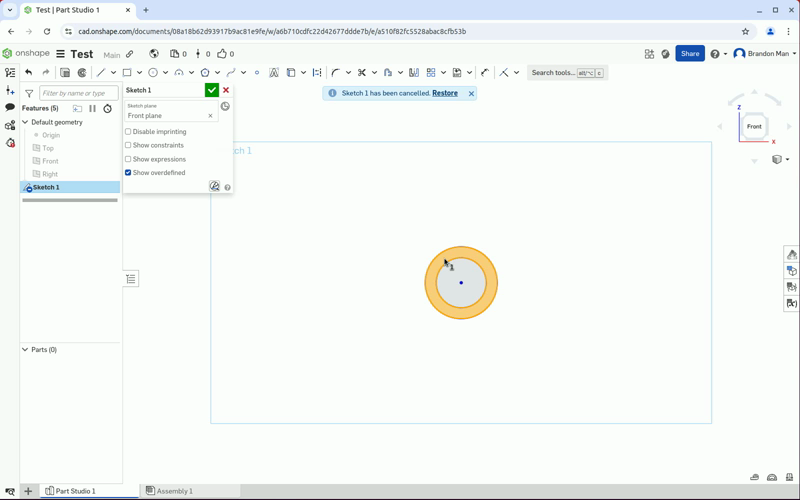
mouse_move(73, 352)
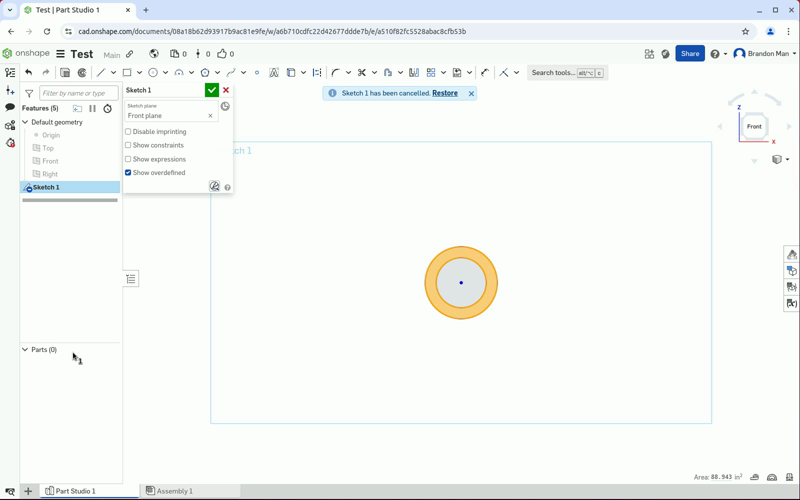
key(shift+y)
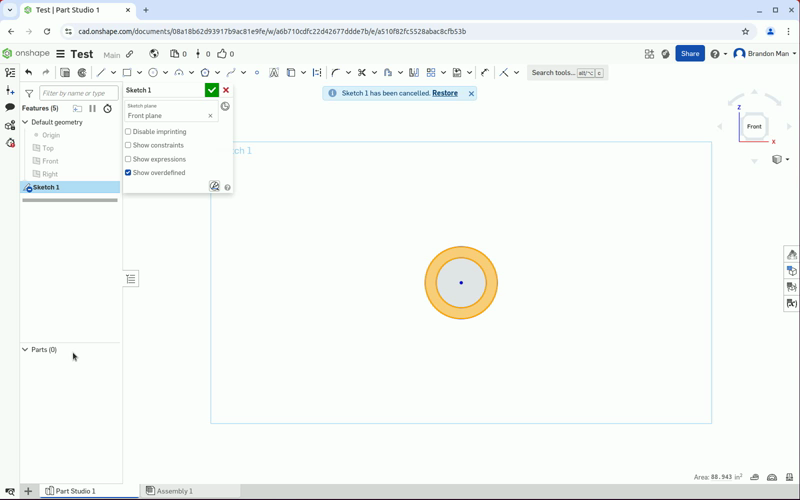
key(shift+e)
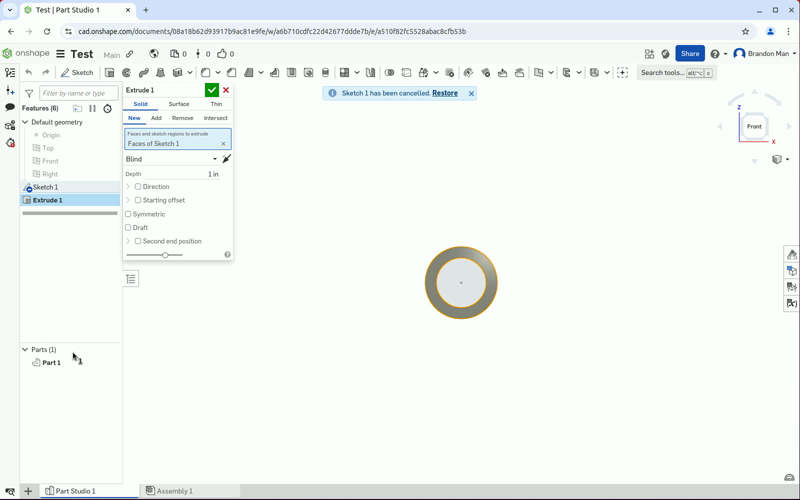
mouse_move(143, 106)
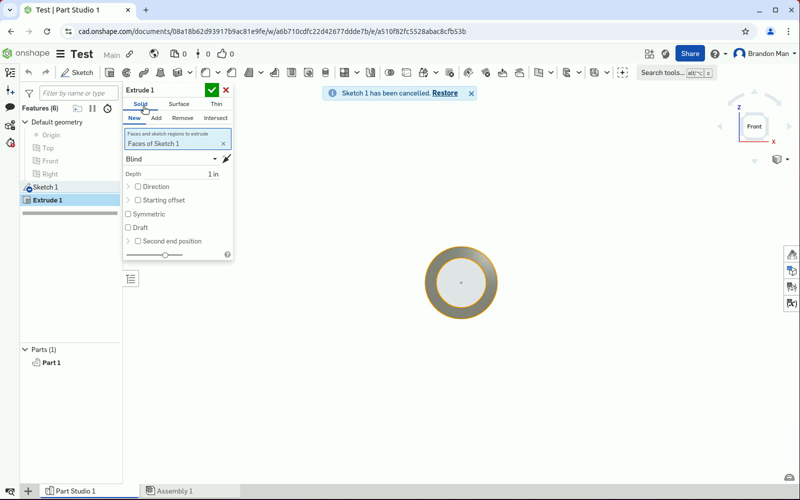
click(143, 106)
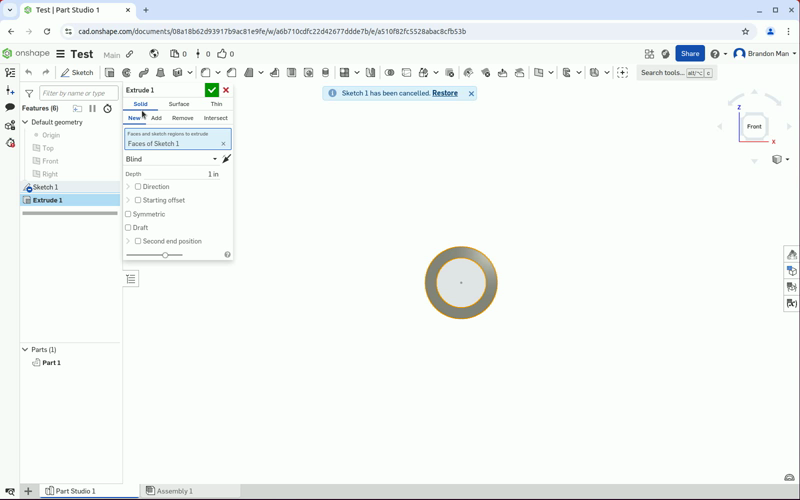
mouse_move(137, 120)
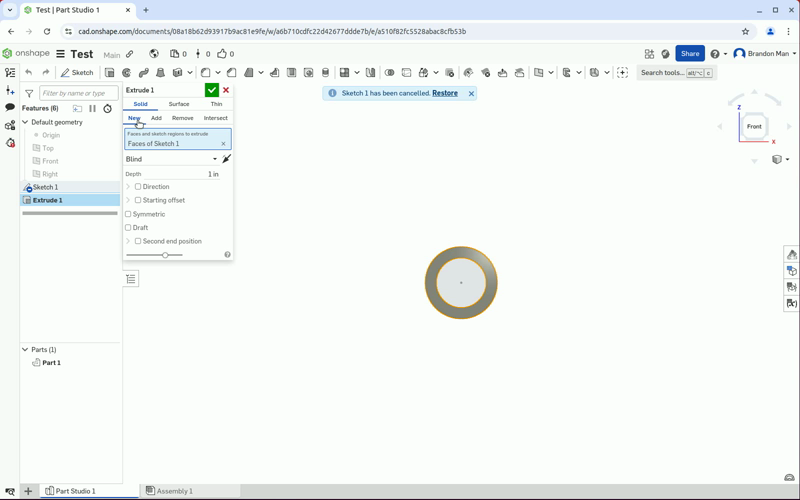
click(137, 120)
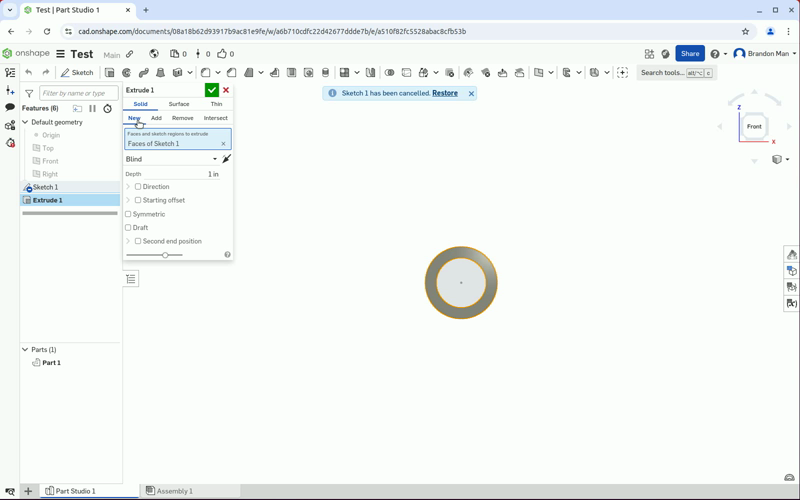
key(tab, 4)
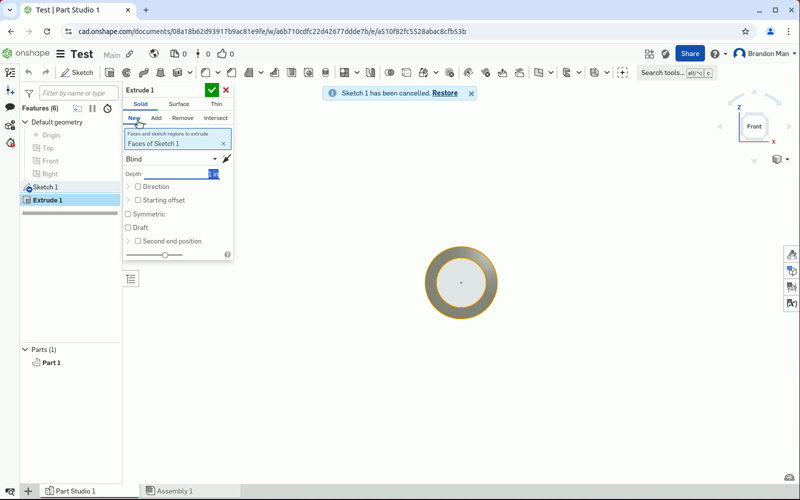
text(14.443)
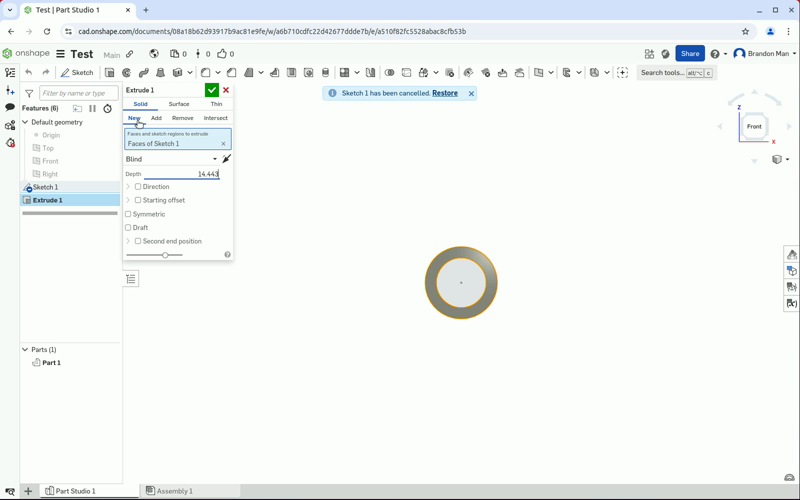
key(enter)
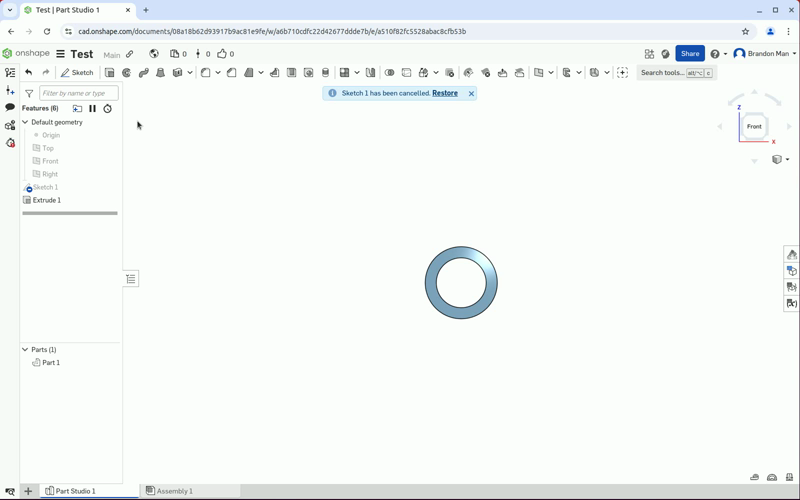
key(shift+h)
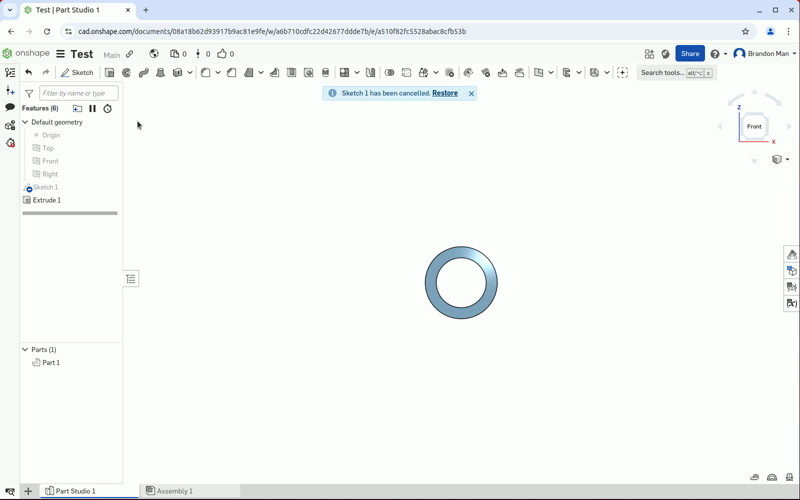
key(shift+h)
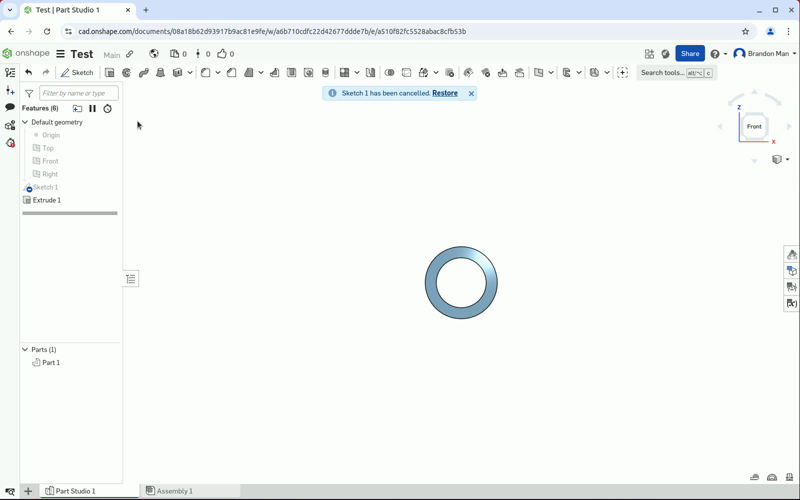
mouse_move(73, 189)
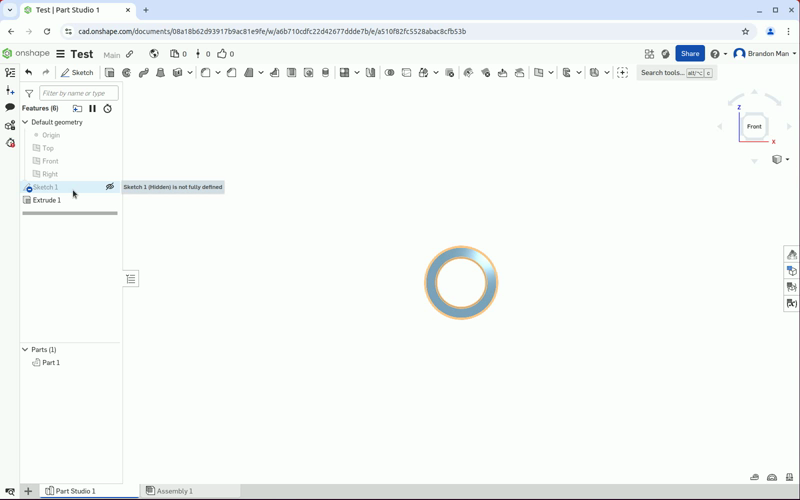
click(73, 189)
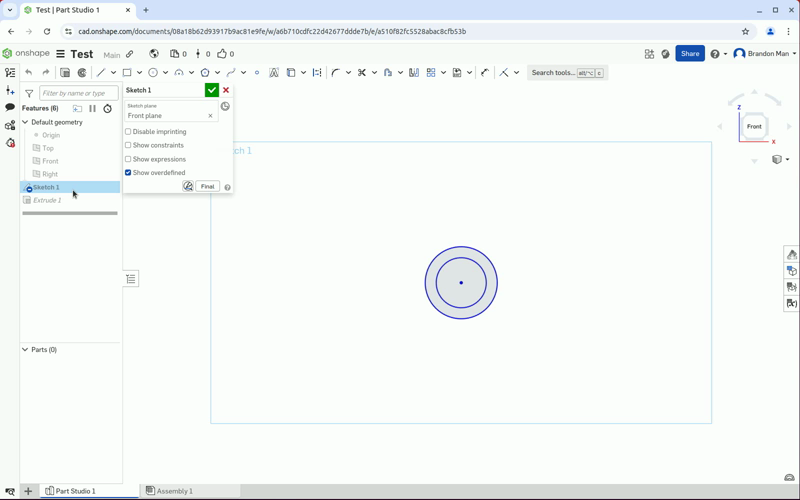
mouse_move(229, 92)
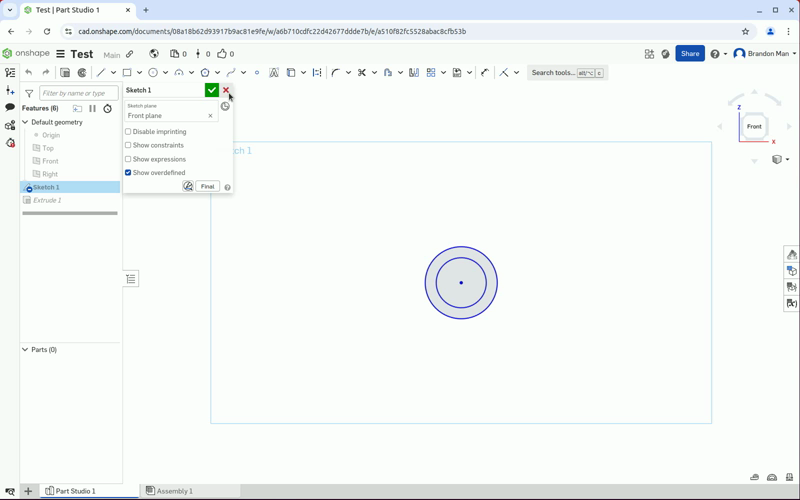
click(229, 92)
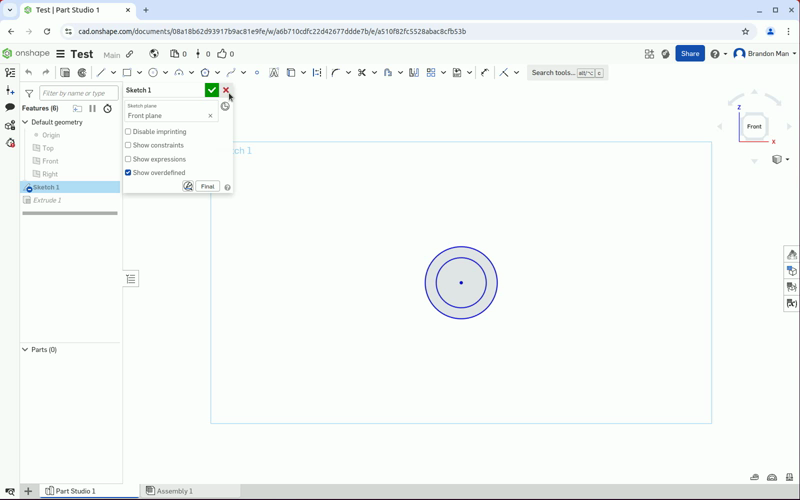
key(shift+s)
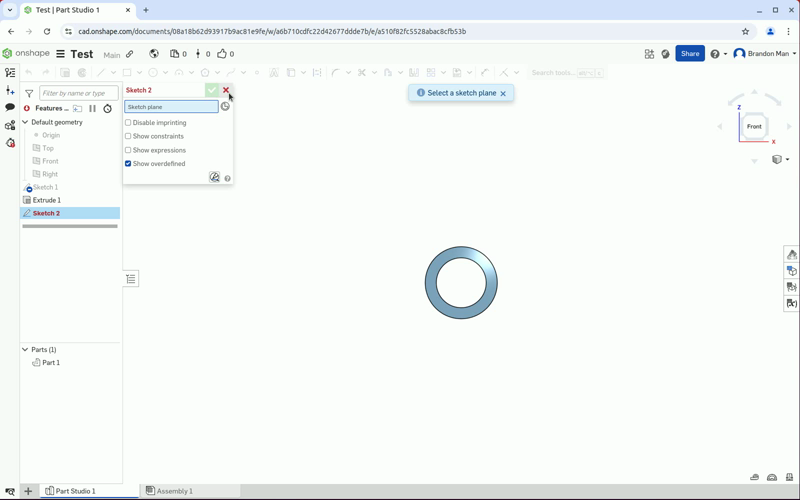
mouse_move(73, 163)
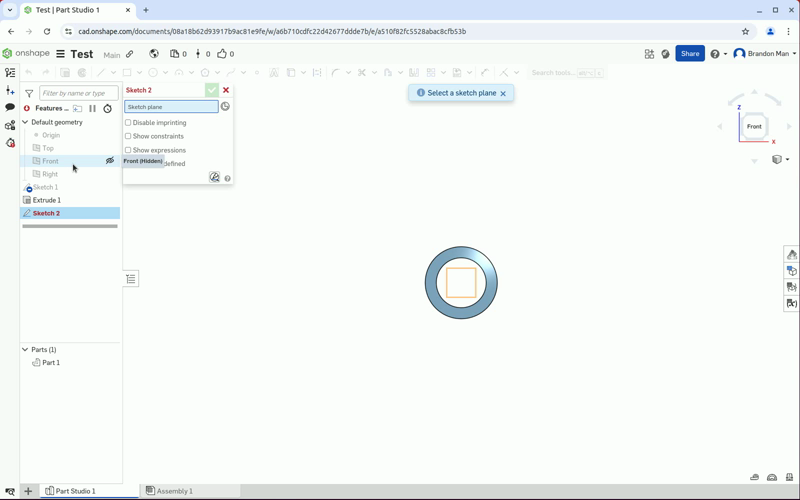
click(73, 163)
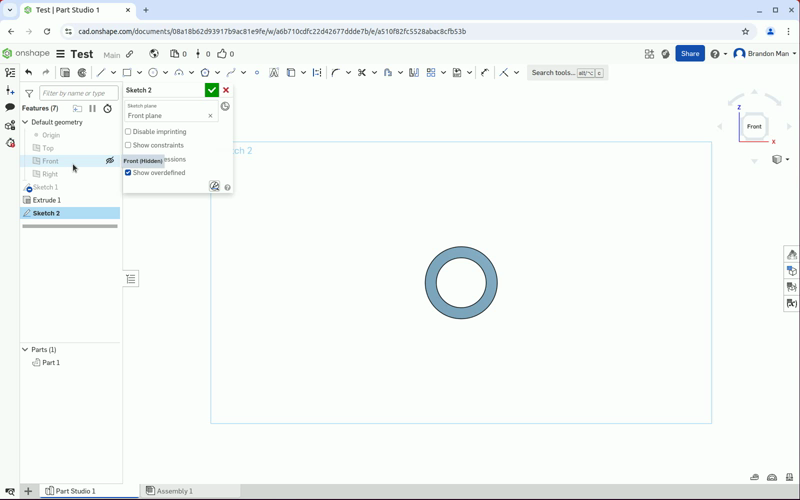
mouse_move(73, 352)
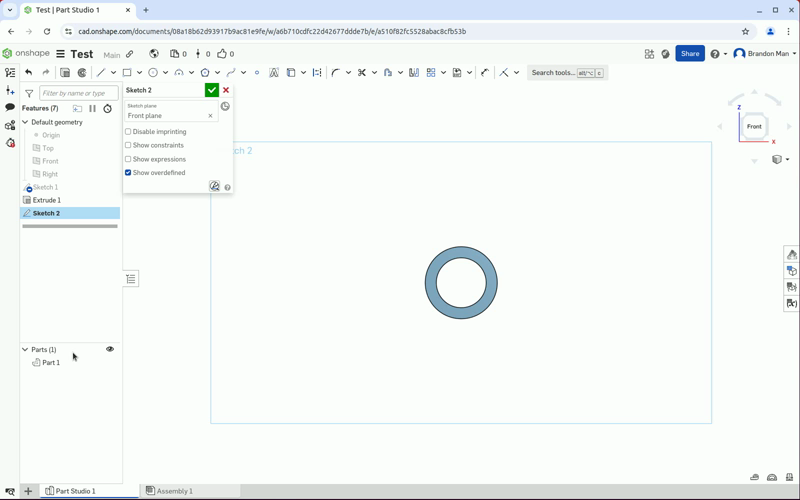
key(y)
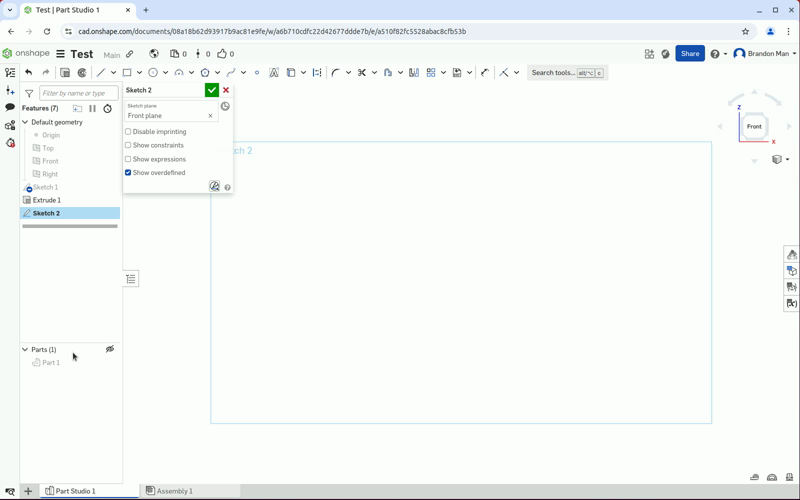
key(l)
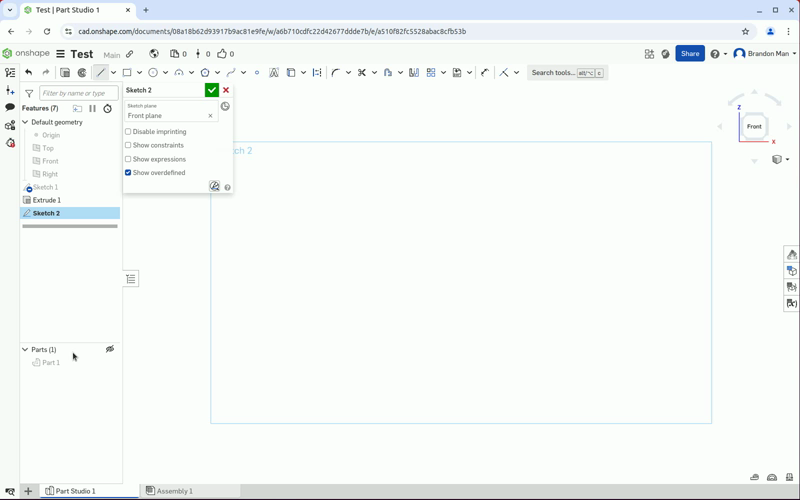
key_down(shift)
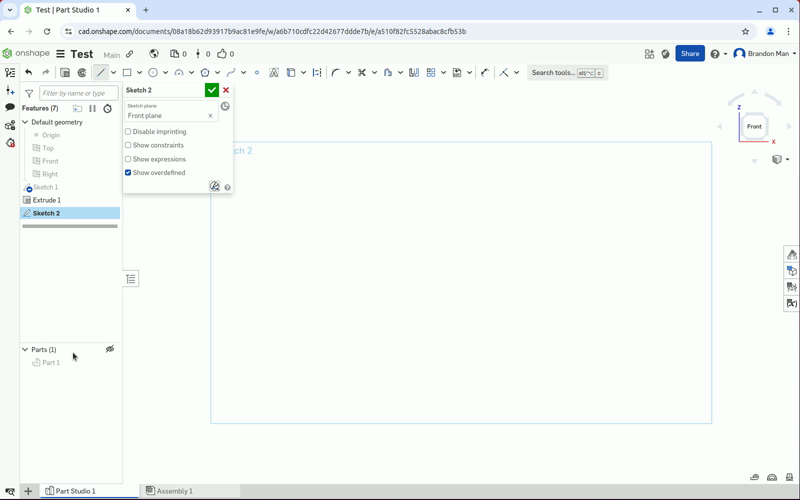
mouse_move(390, 367)
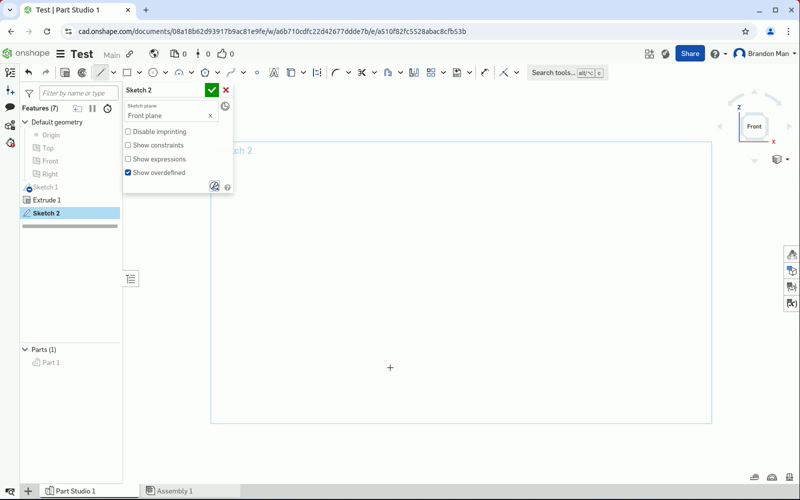
click(390, 367)
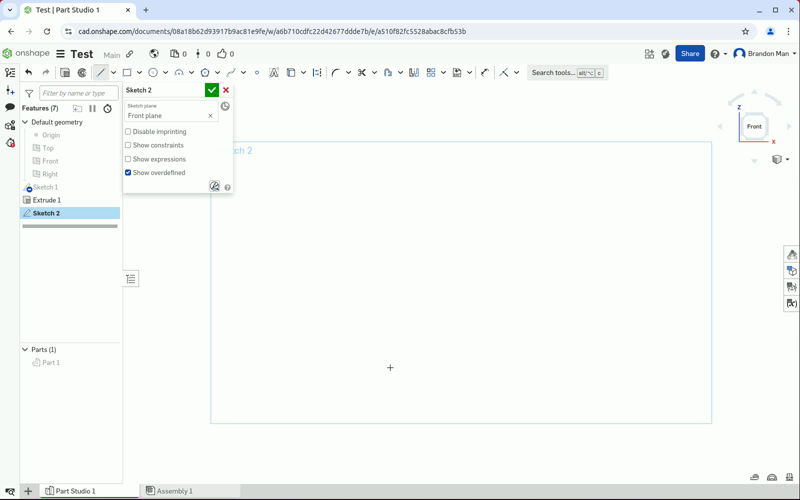
key_up(shift)
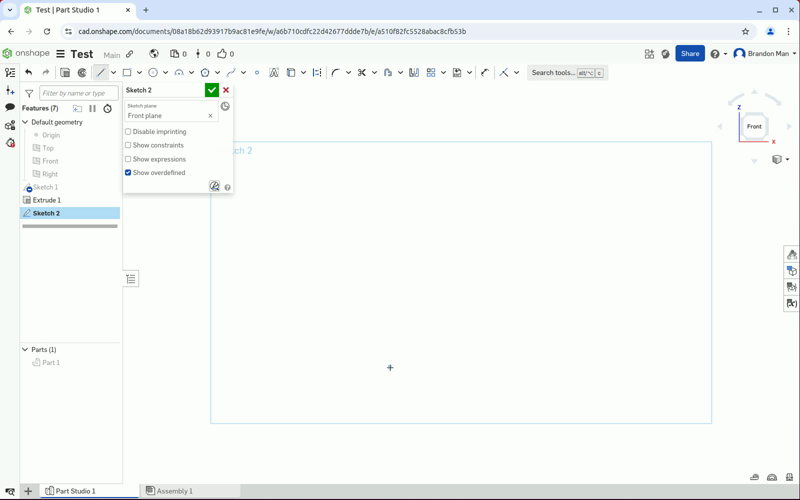
key_down(shift)
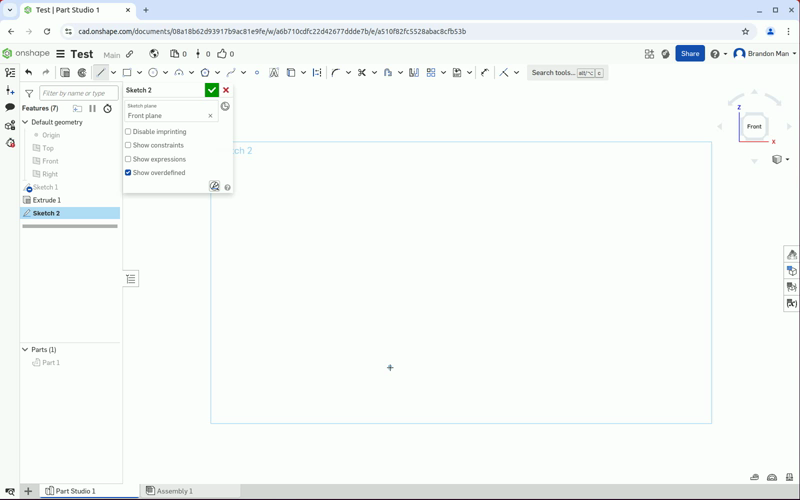
mouse_move(530, 367)
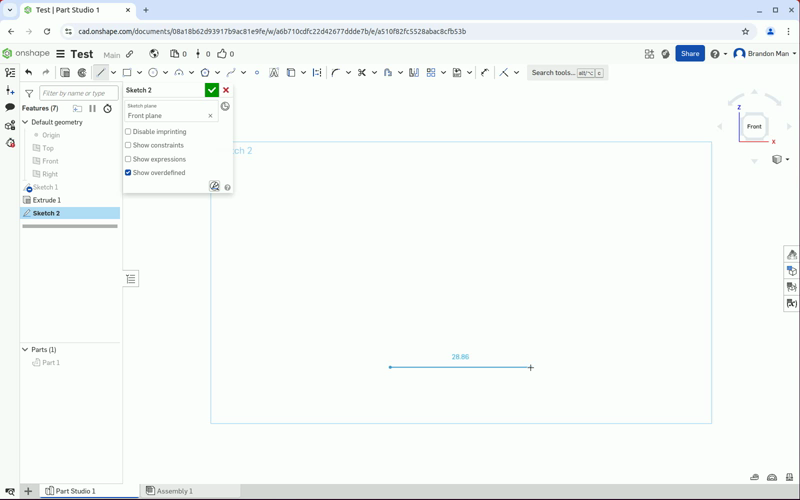
click(530, 367)
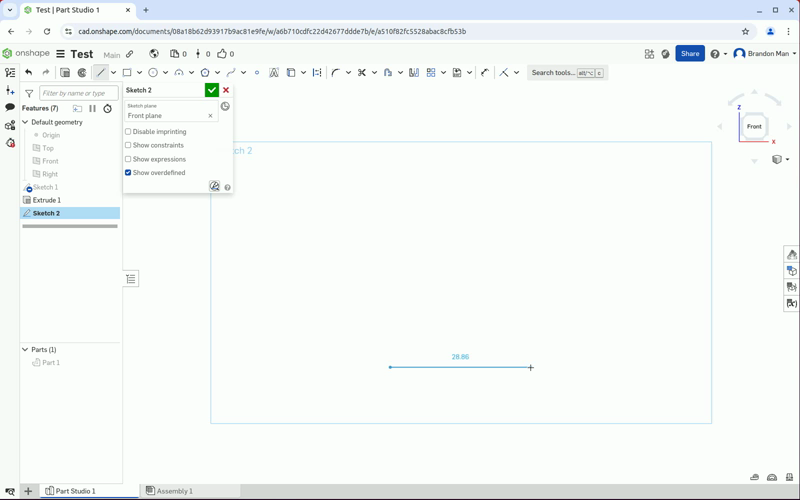
key_up(shift)
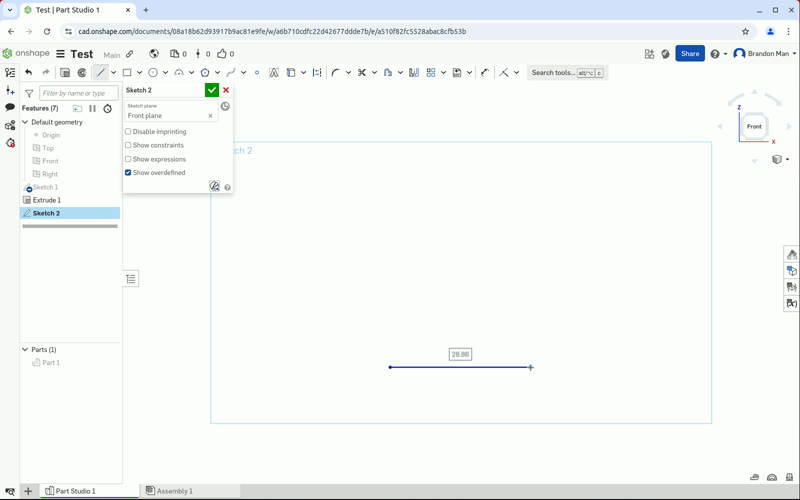
key_down(shift)
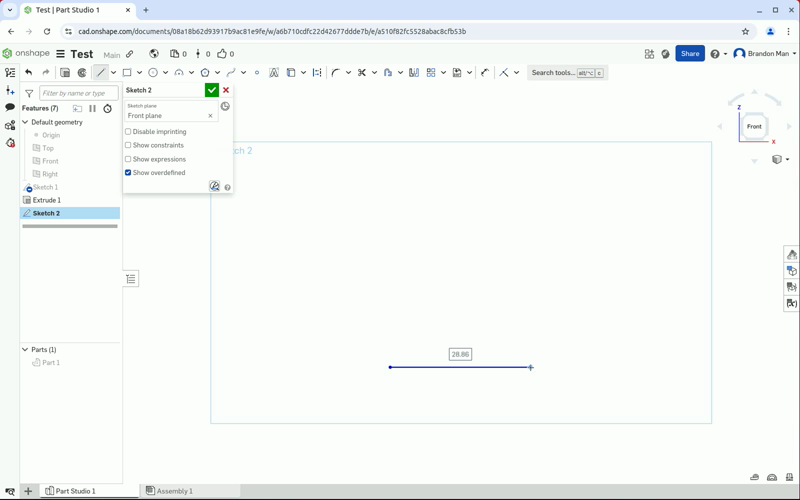
mouse_move(493, 269)
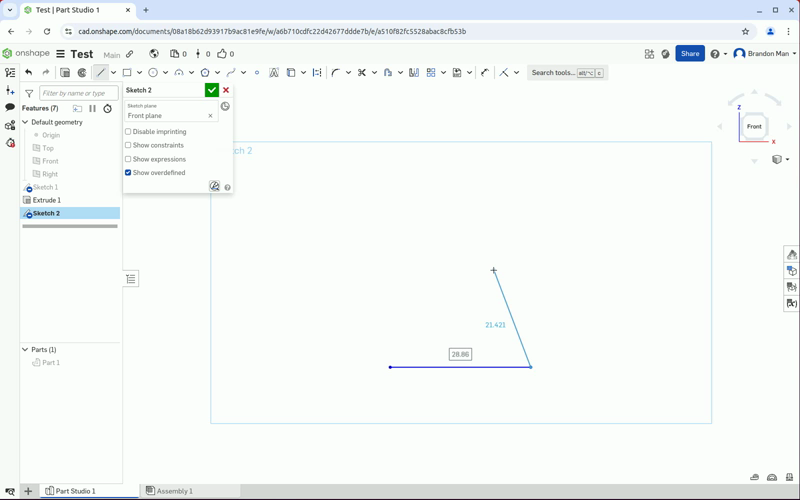
click(493, 269)
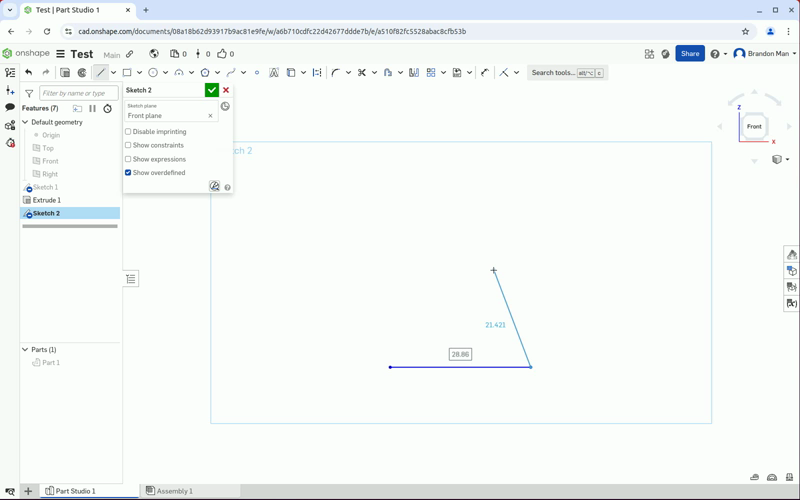
key_up(shift)
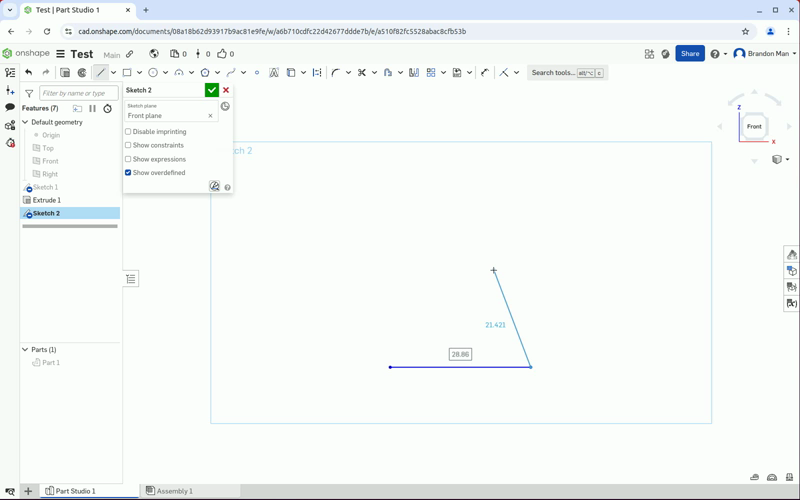
key(esc)
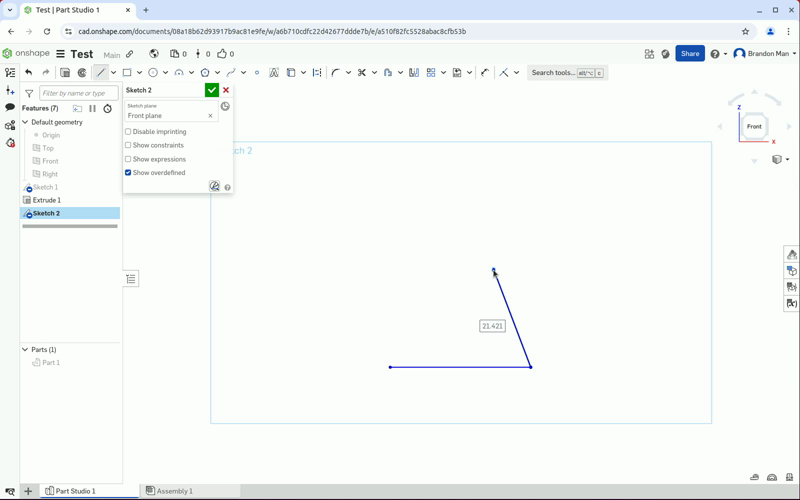
key(a)
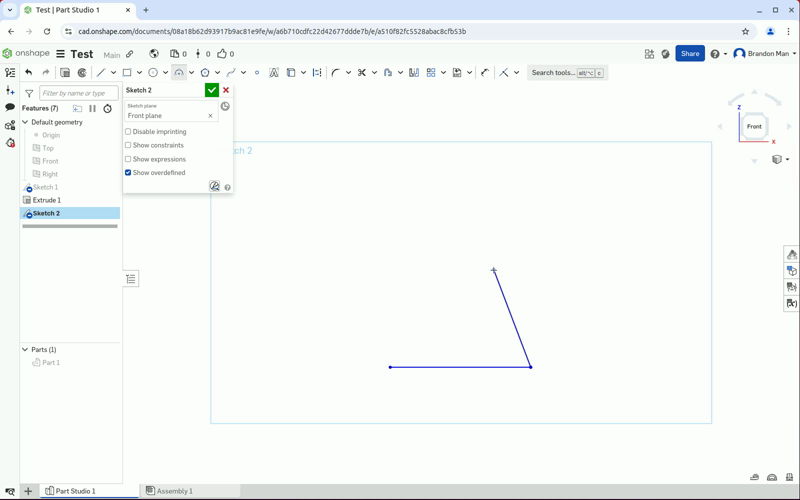
mouse_move(493, 269)
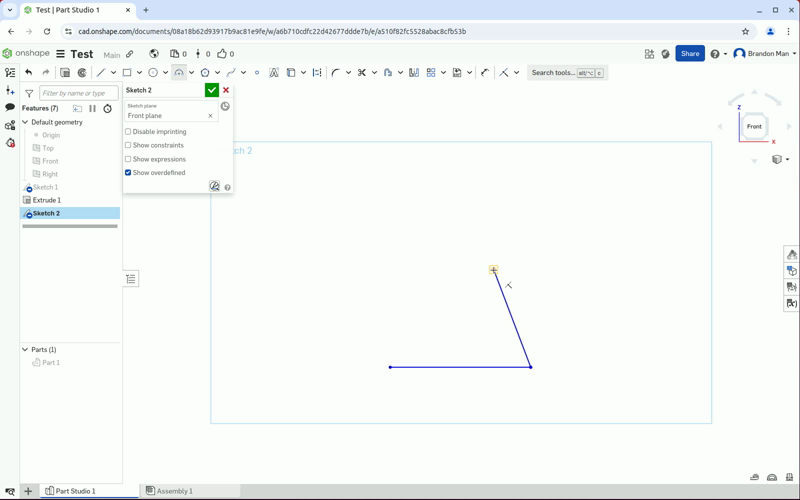
click(493, 269)
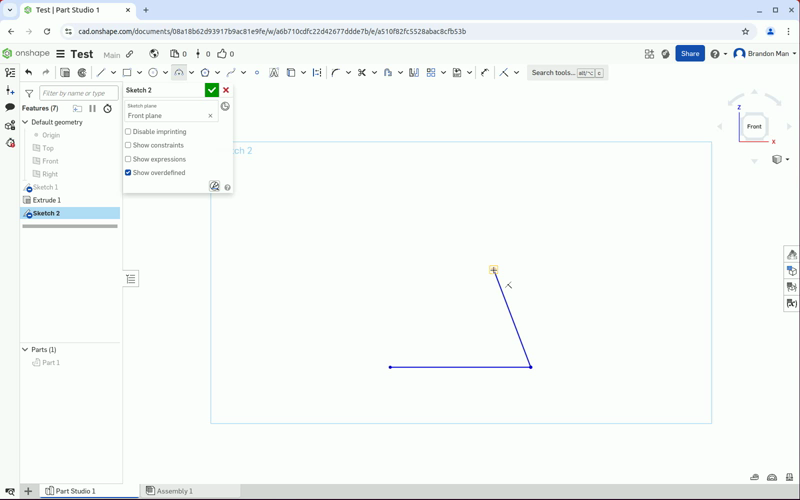
key_down(shift)
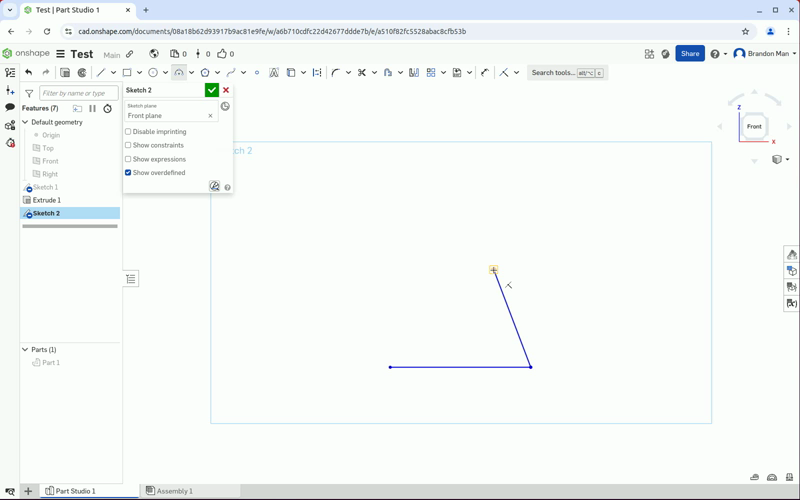
mouse_move(427, 269)
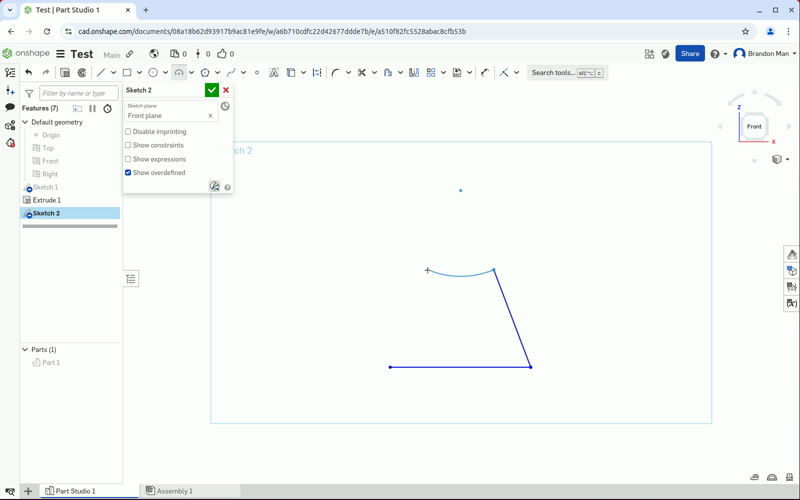
click(427, 269)
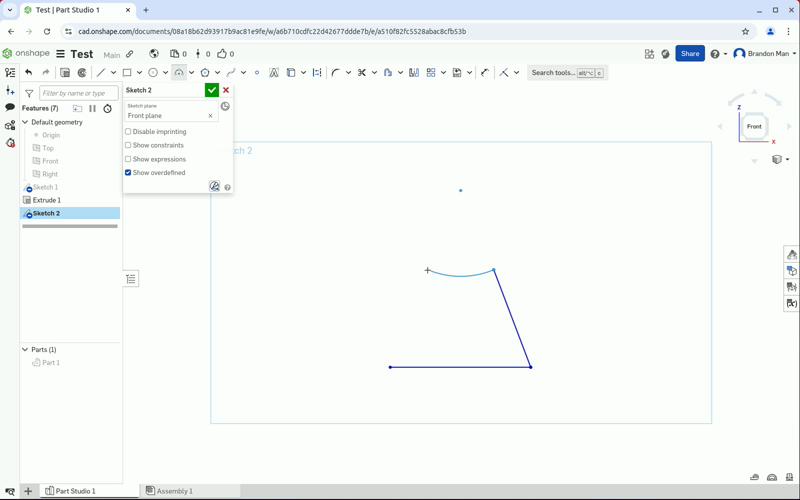
mouse_move(460, 318)
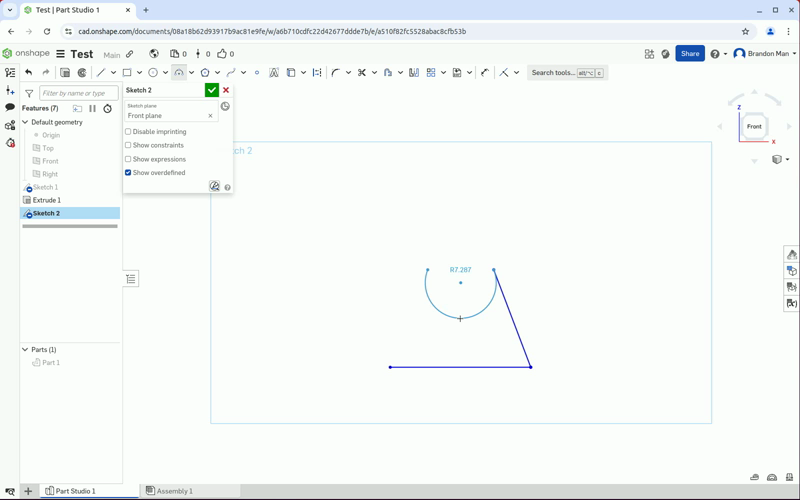
click(460, 318)
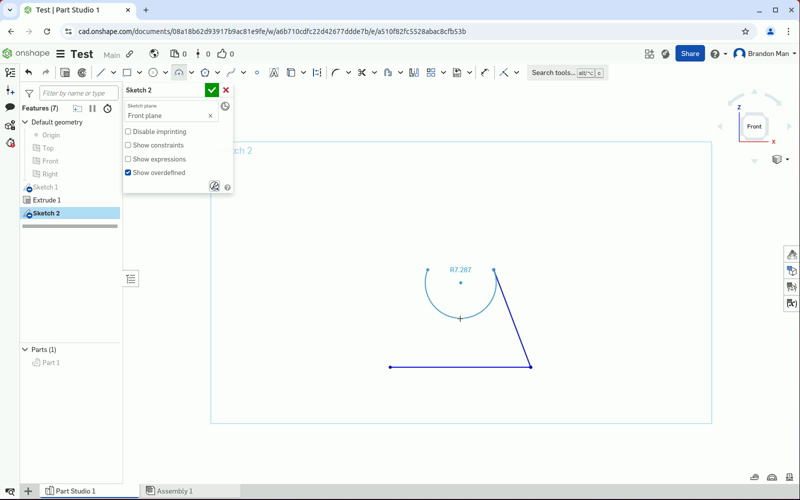
key_up(shift)
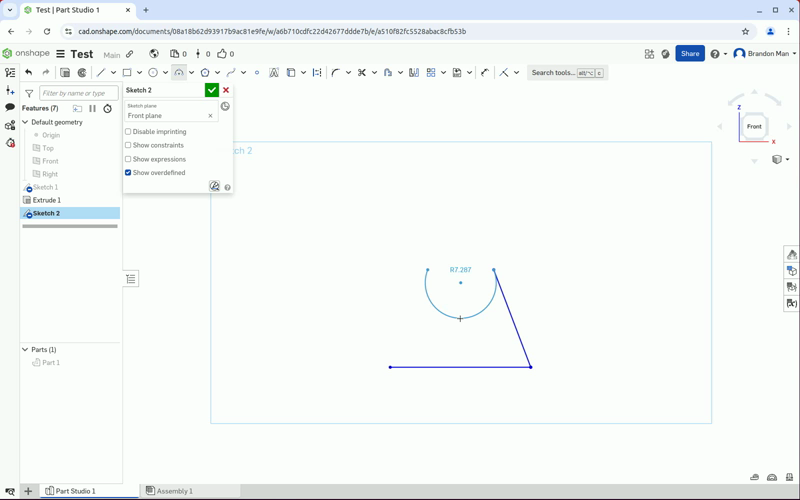
key(esc)
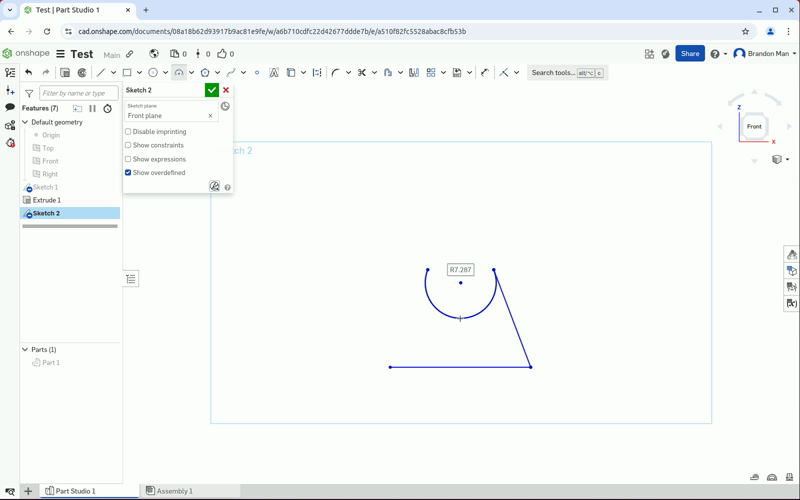
key(l)
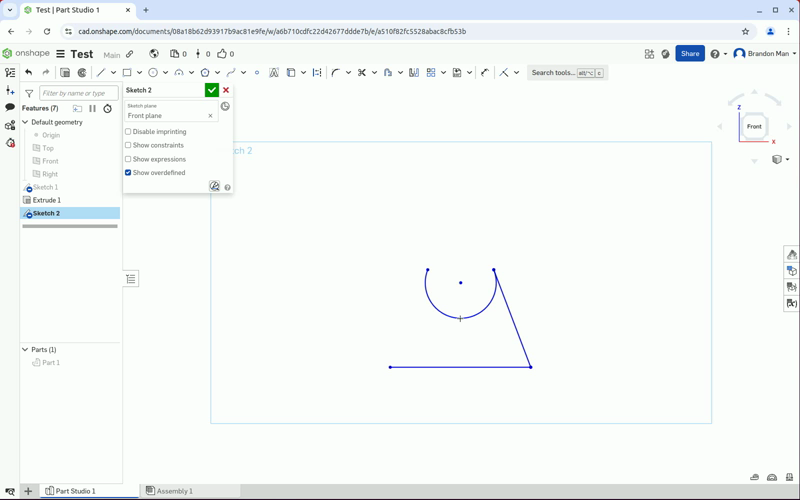
mouse_move(427, 269)
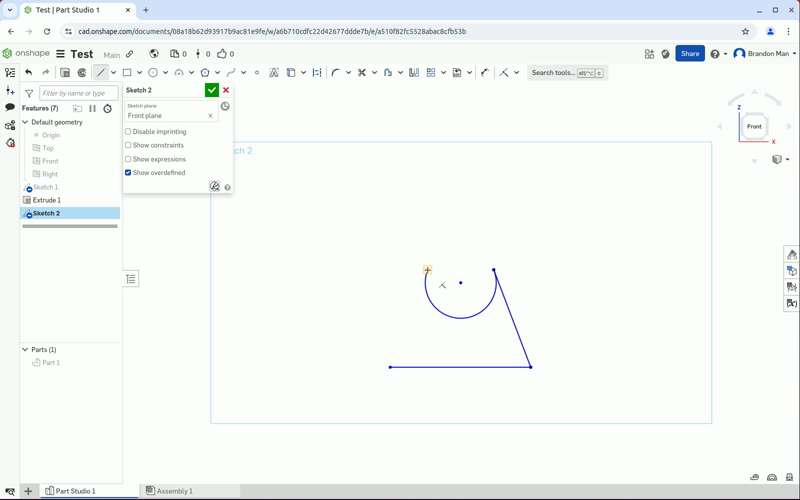
click(427, 269)
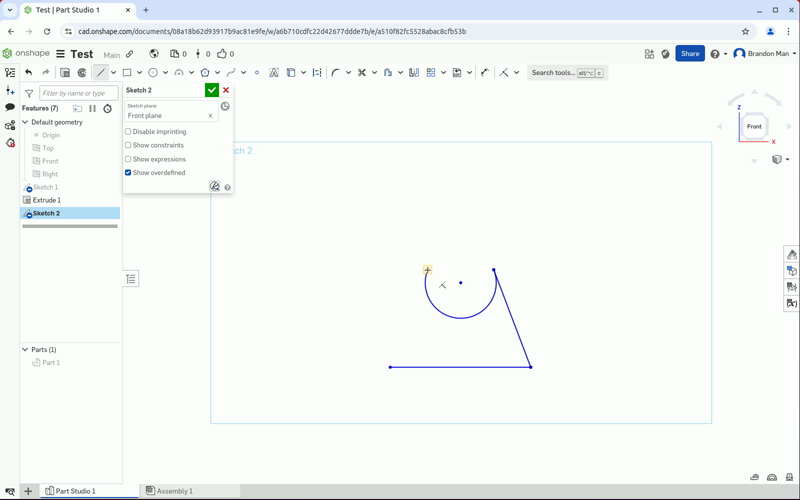
key_down(shift)
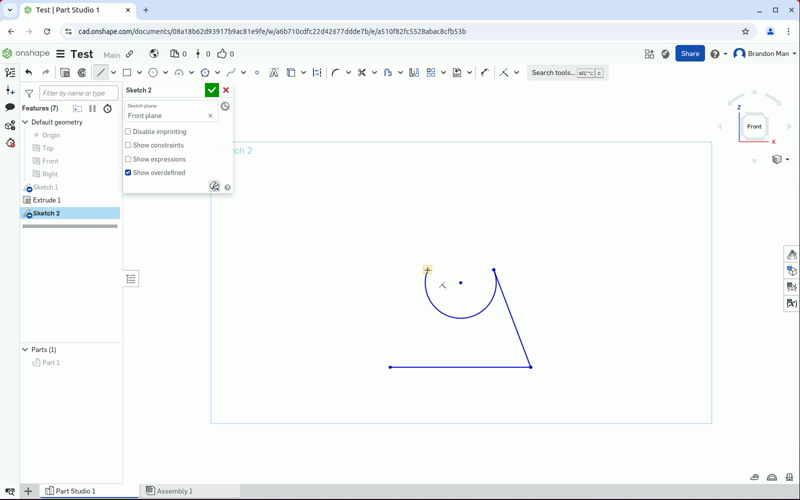
mouse_move(390, 367)
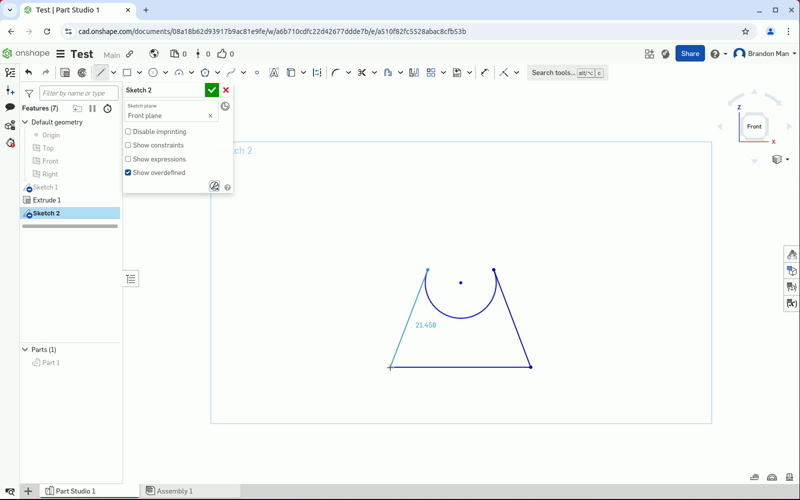
key_up(shift)
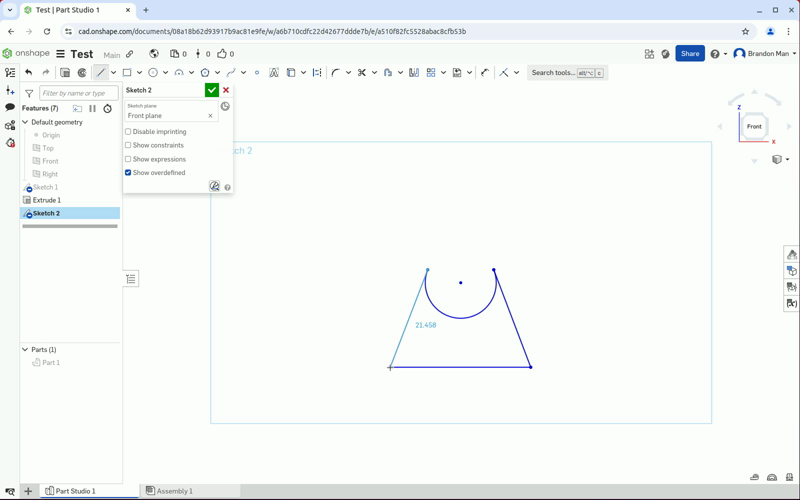
click(390, 367)
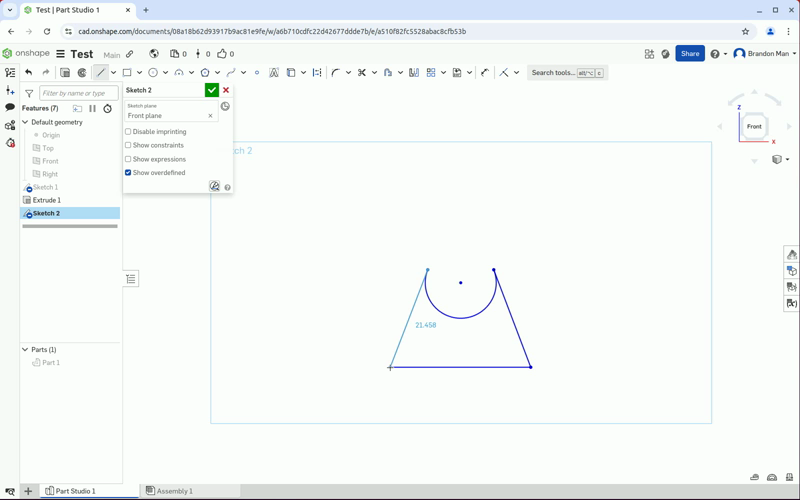
key(esc)
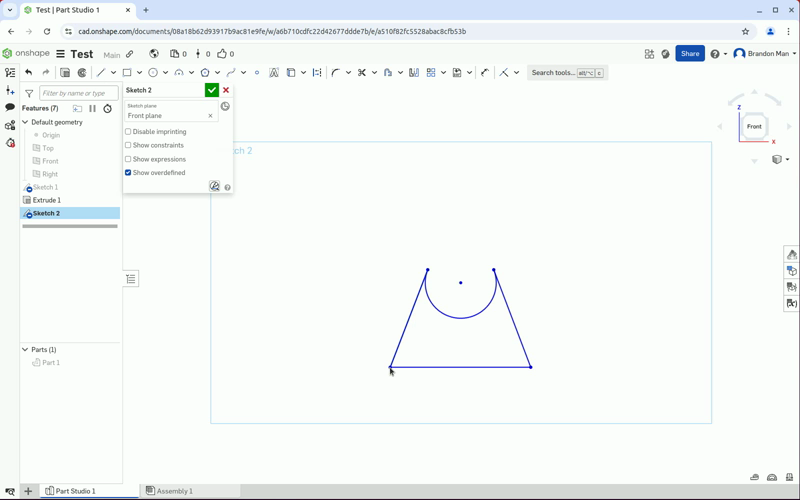
mouse_move(470, 323)
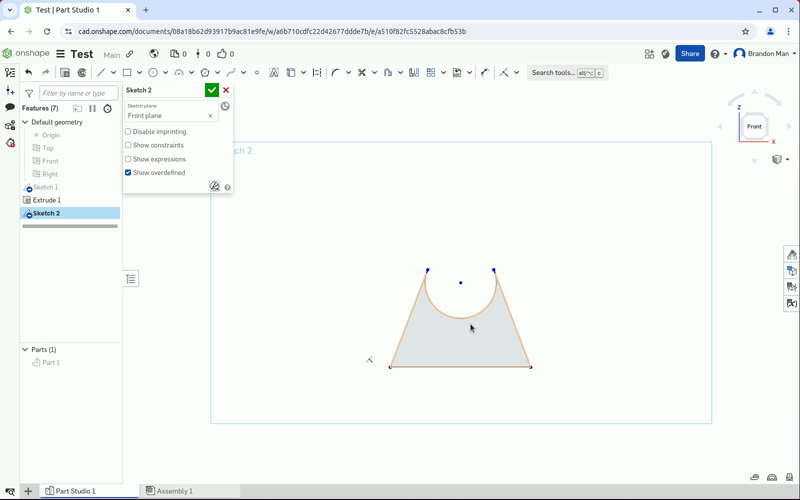
click(470, 323)
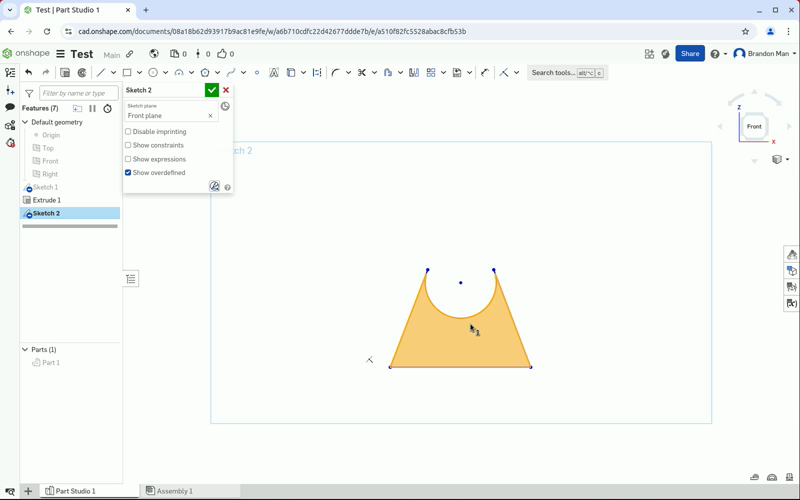
mouse_move(73, 352)
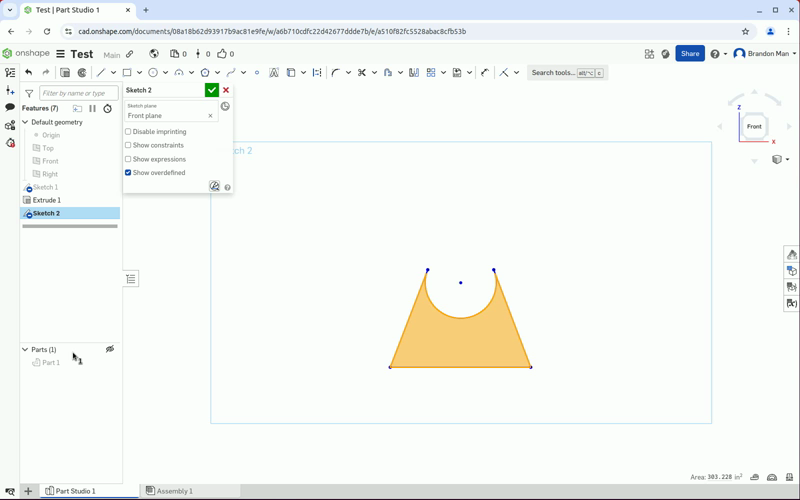
key(shift+y)
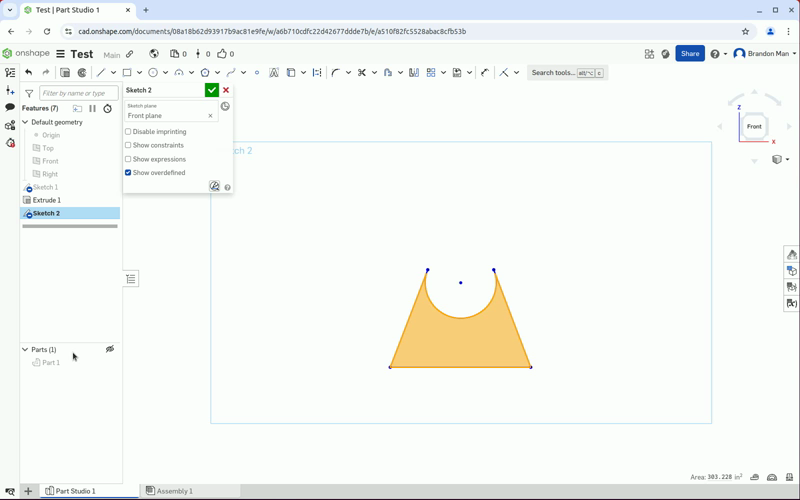
key(shift+e)
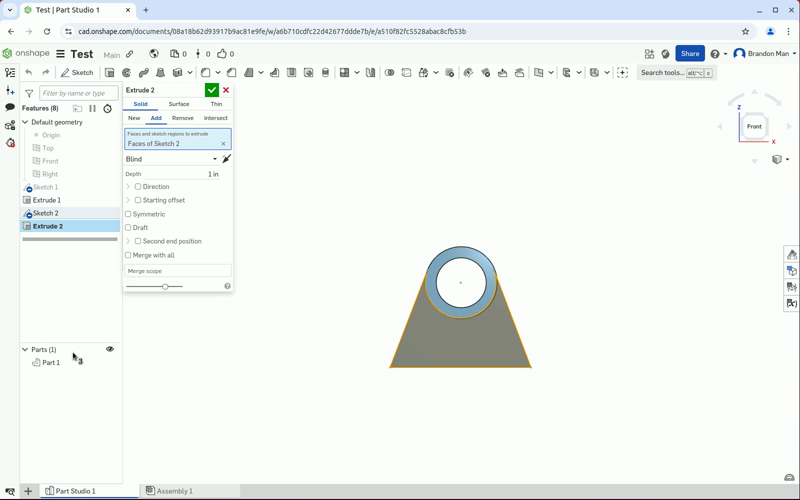
mouse_move(143, 106)
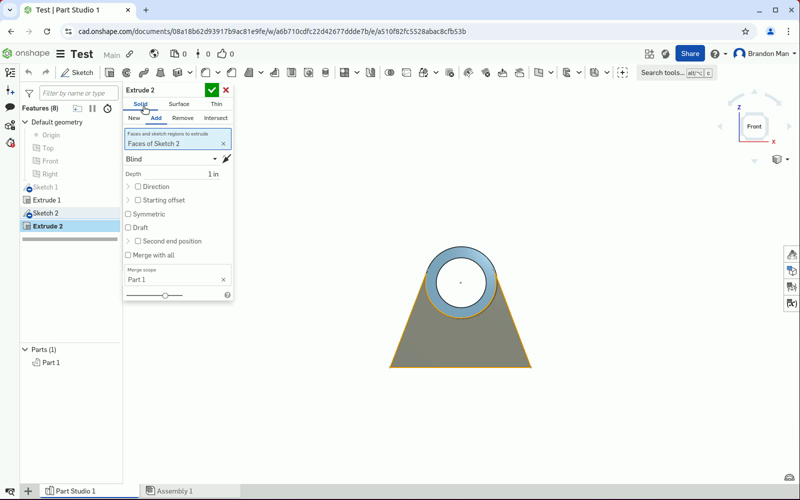
click(143, 106)
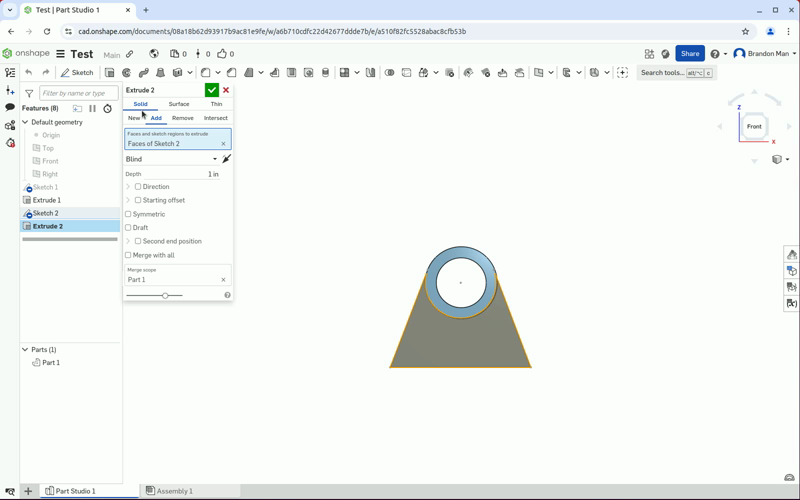
mouse_move(137, 120)
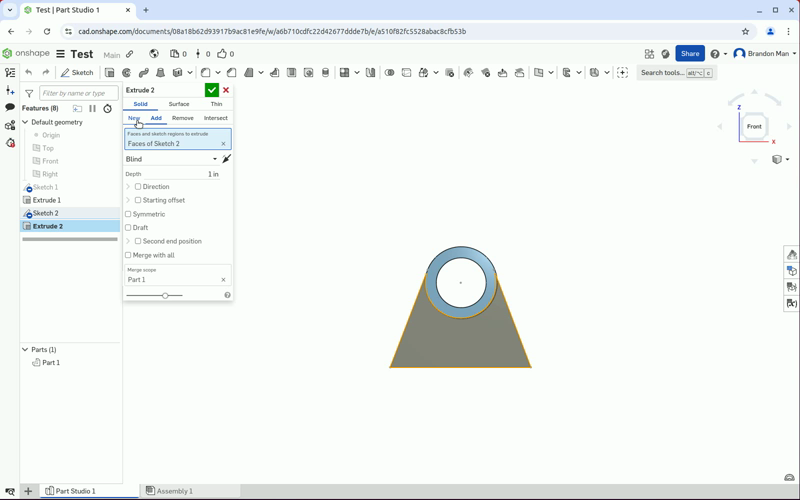
click(137, 120)
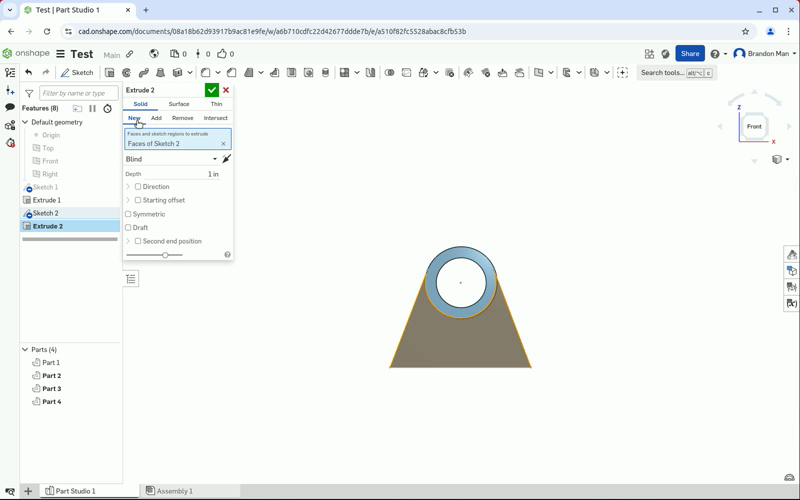
key(tab, 4)
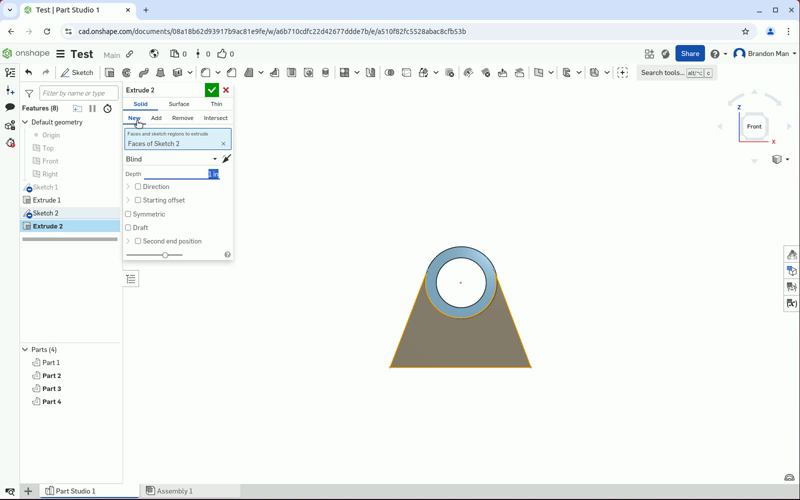
text(2.166)
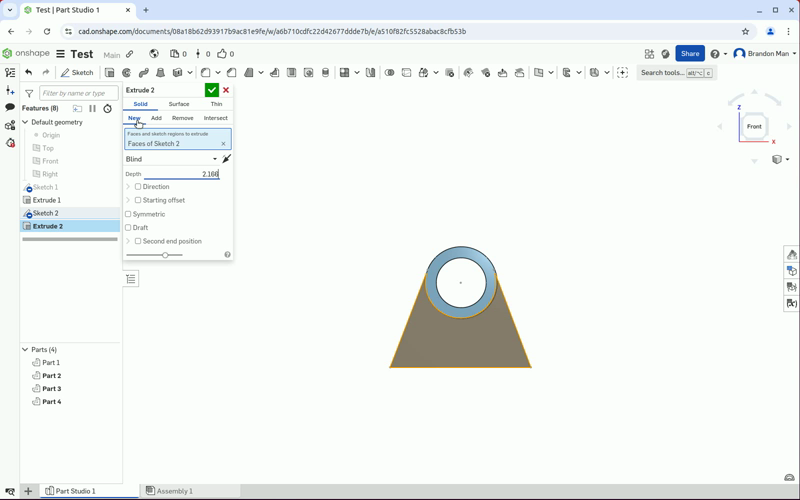
key(enter)
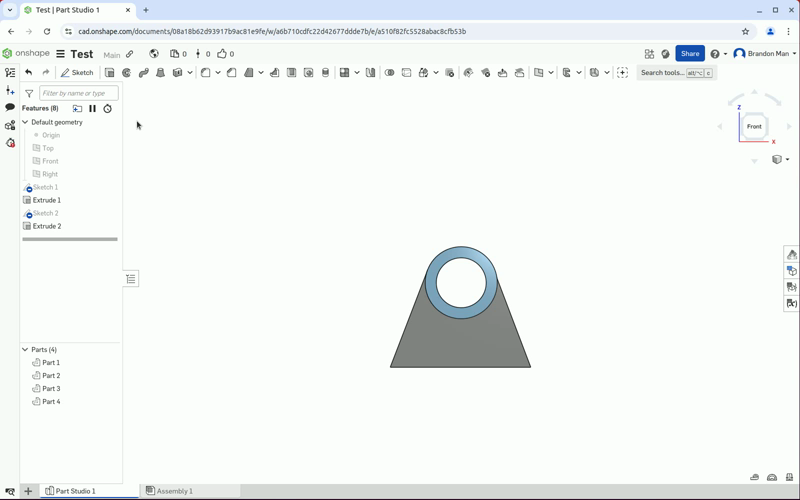
key(shift+h)
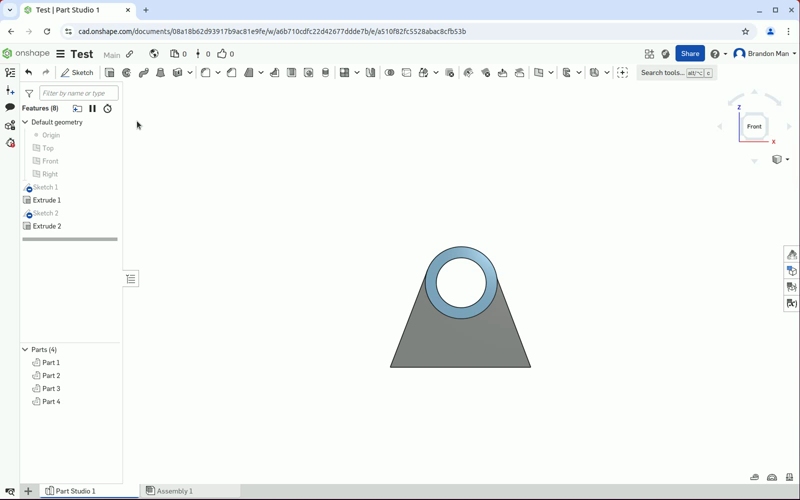
key(shift+h)
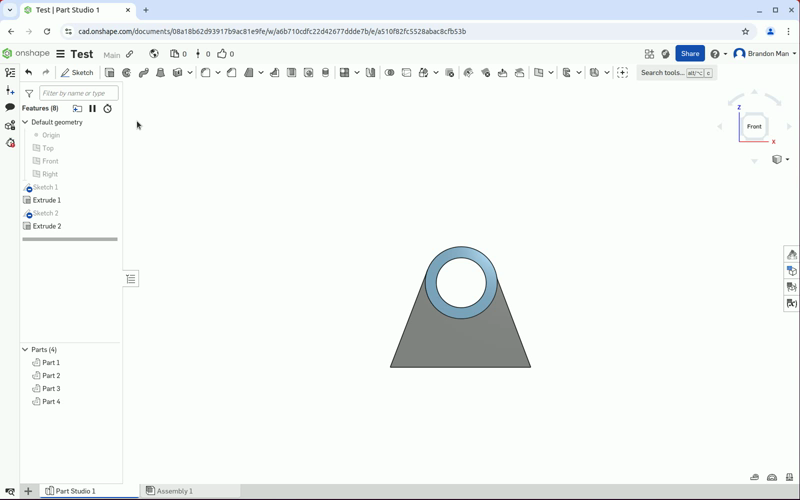
mouse_move(73, 189)
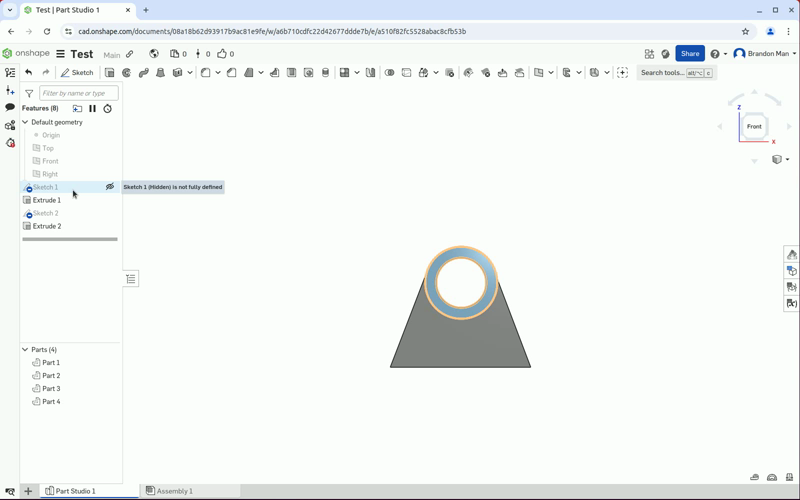
click(73, 189)
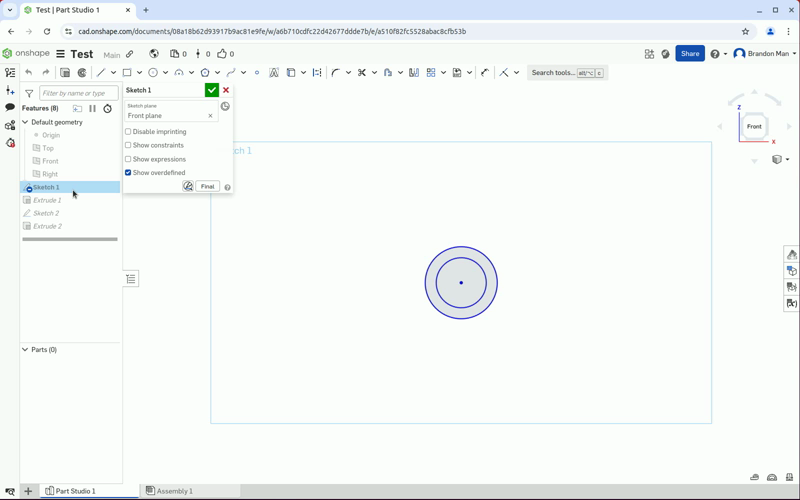
mouse_move(229, 92)
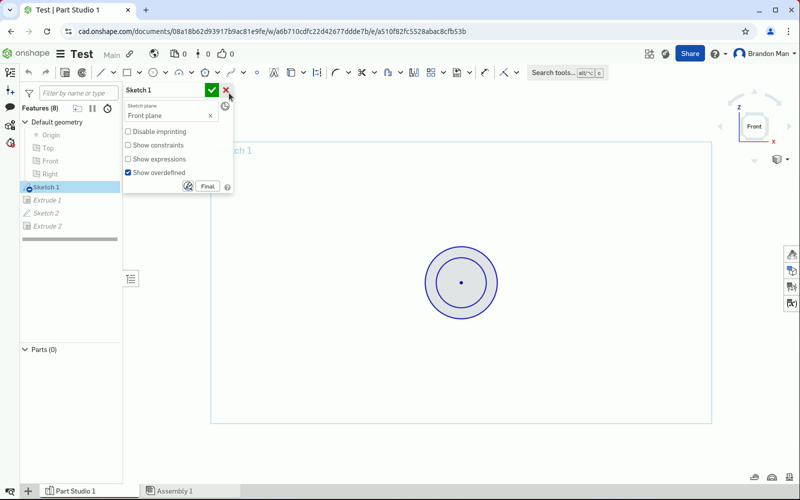
click(229, 92)
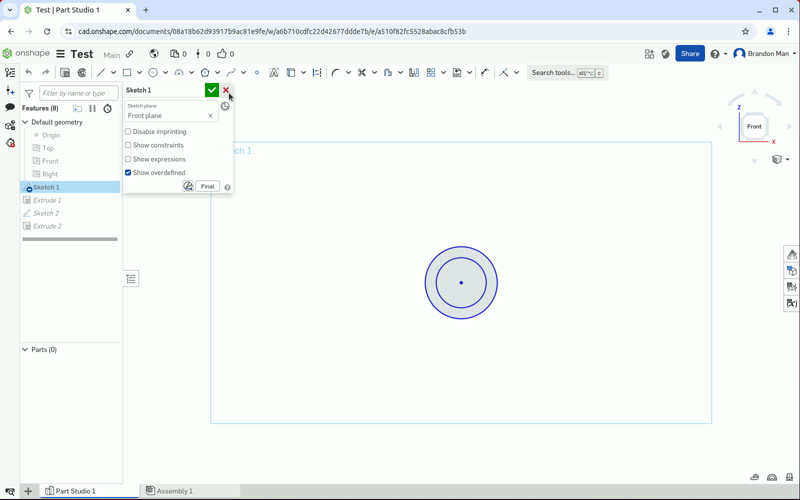
key(shift+s)
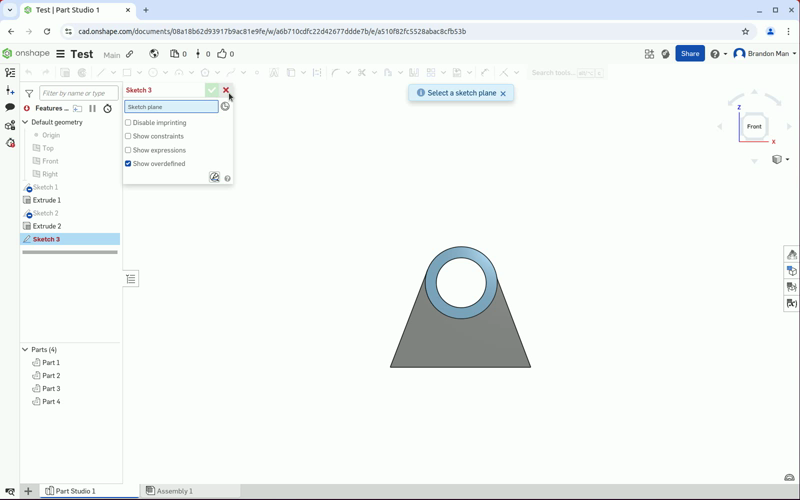
mouse_move(73, 163)
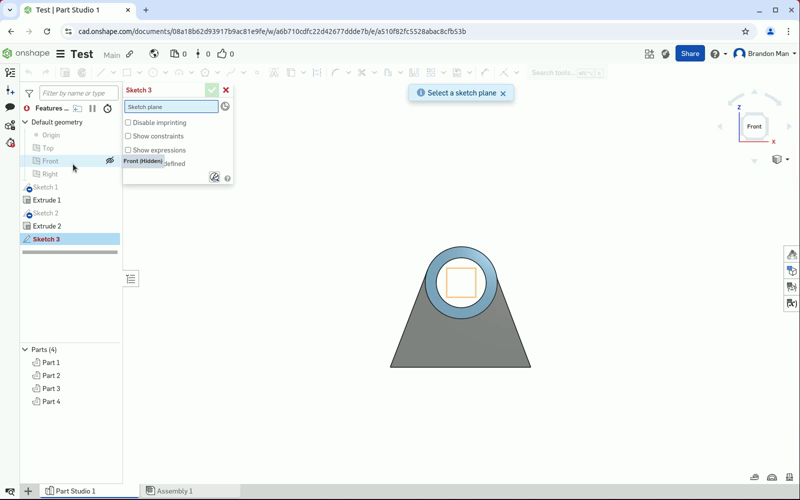
click(73, 163)
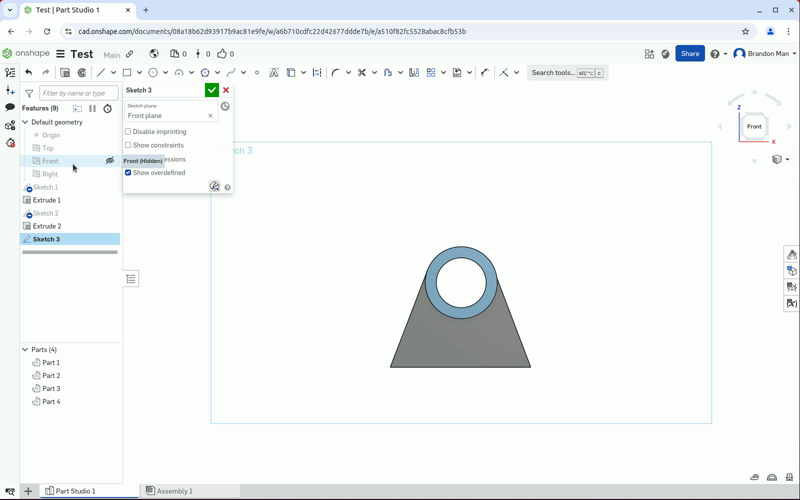
mouse_move(73, 352)
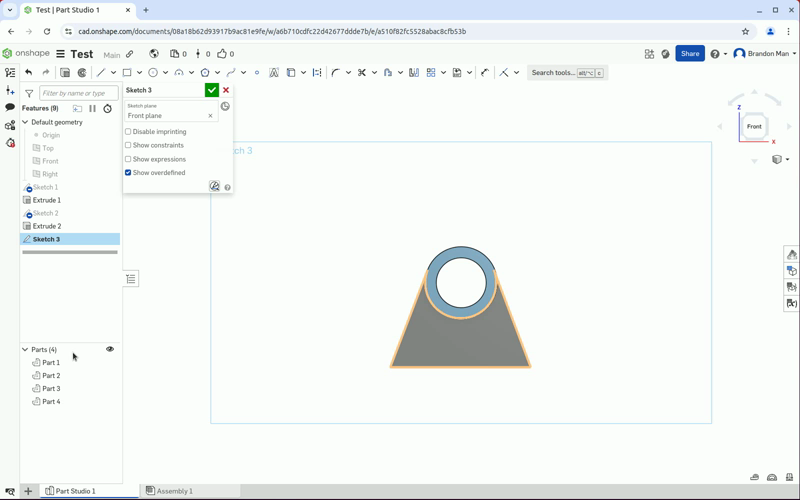
key(y)
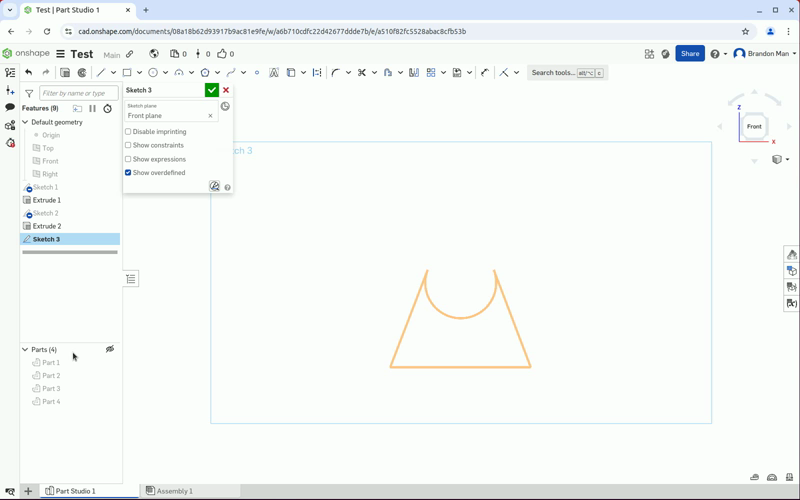
key(l)
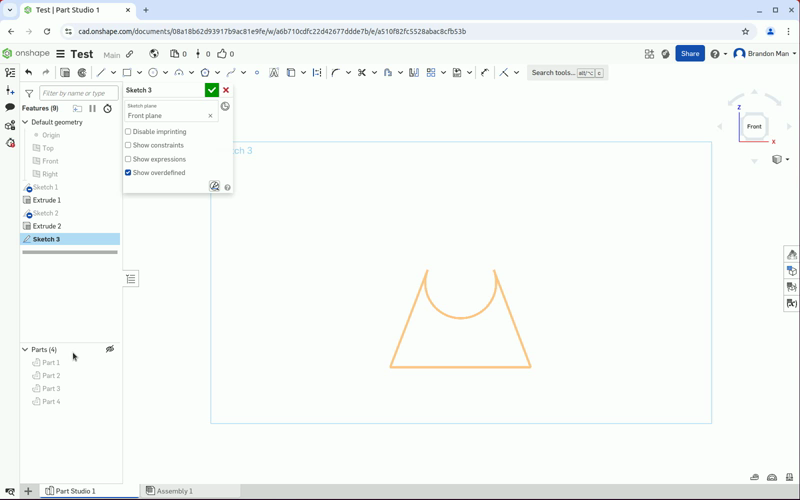
key_down(shift)
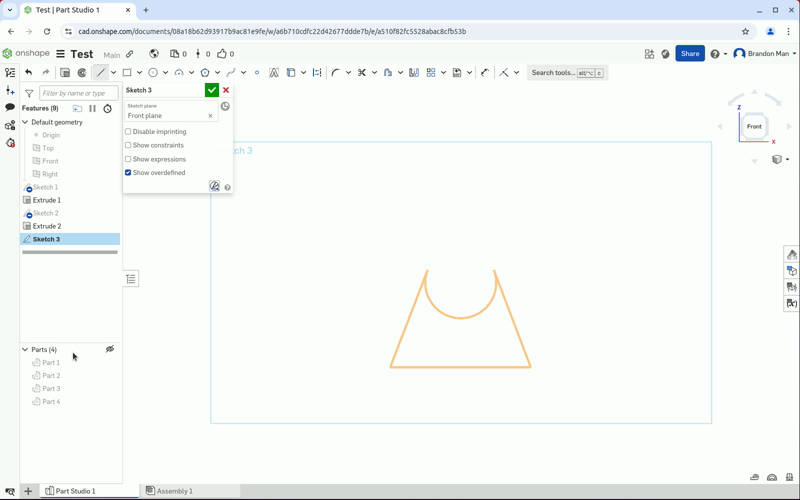
mouse_move(390, 395)
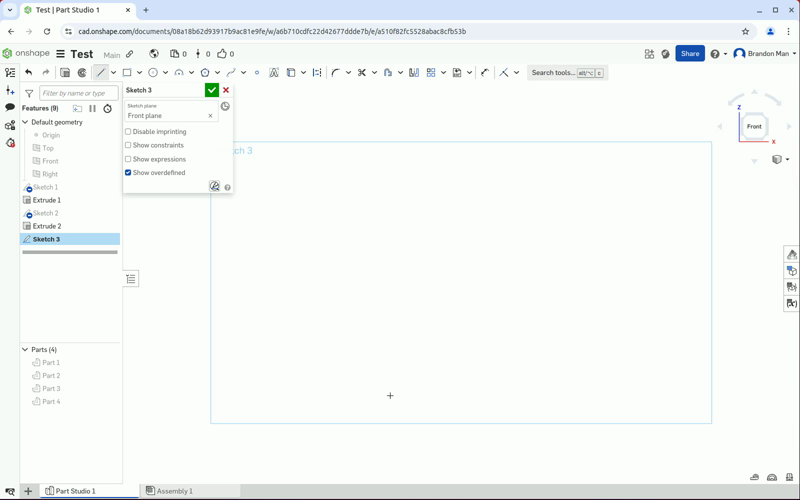
click(390, 395)
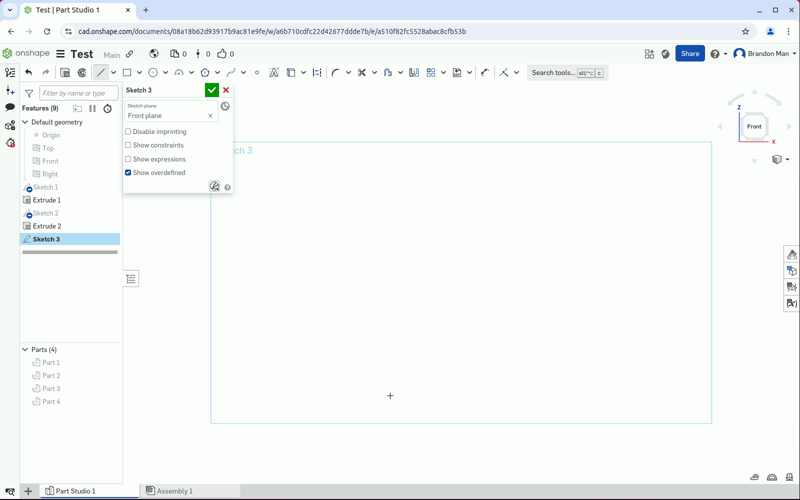
key_up(shift)
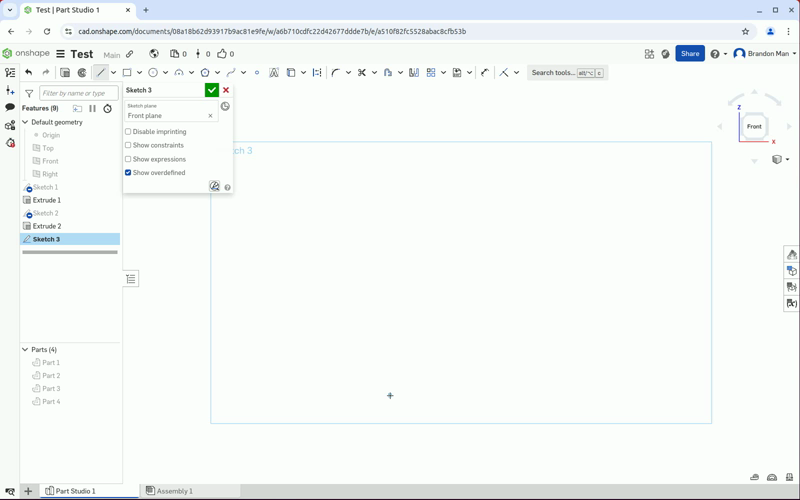
key_down(shift)
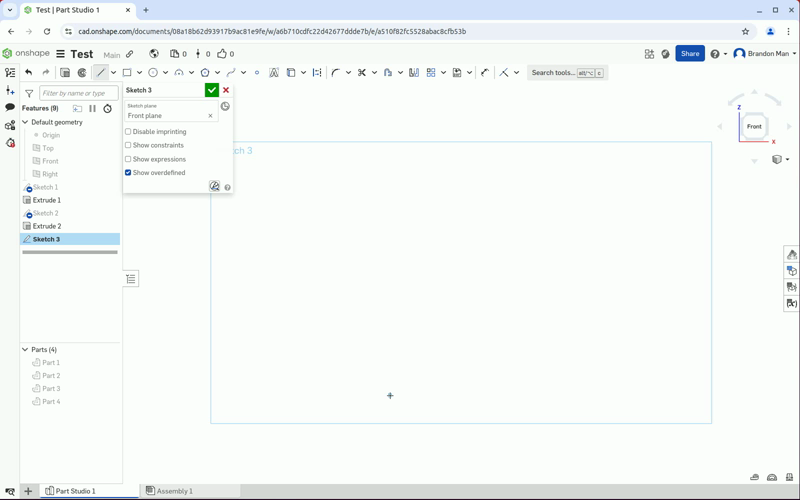
mouse_move(530, 395)
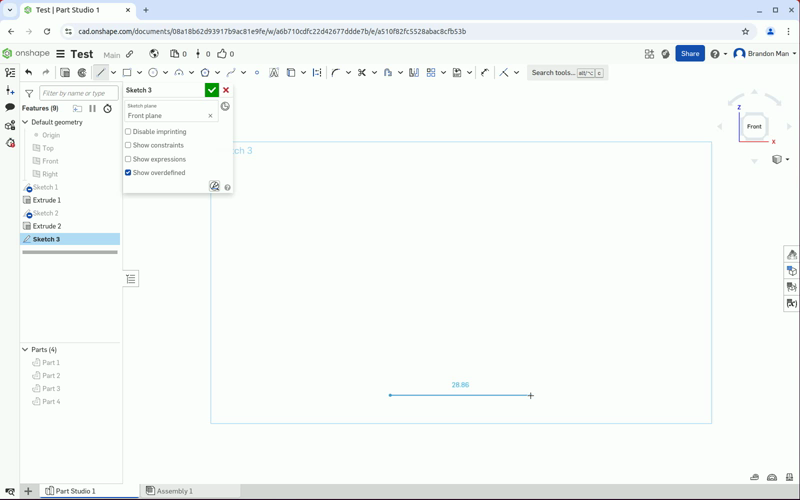
click(530, 395)
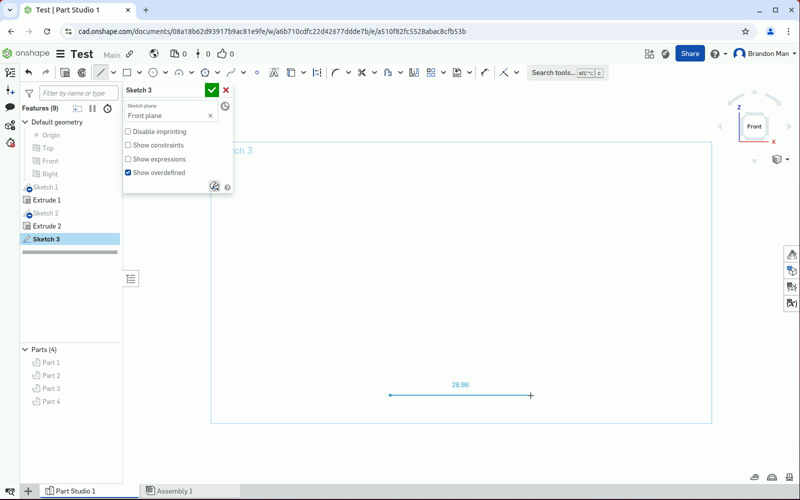
key_up(shift)
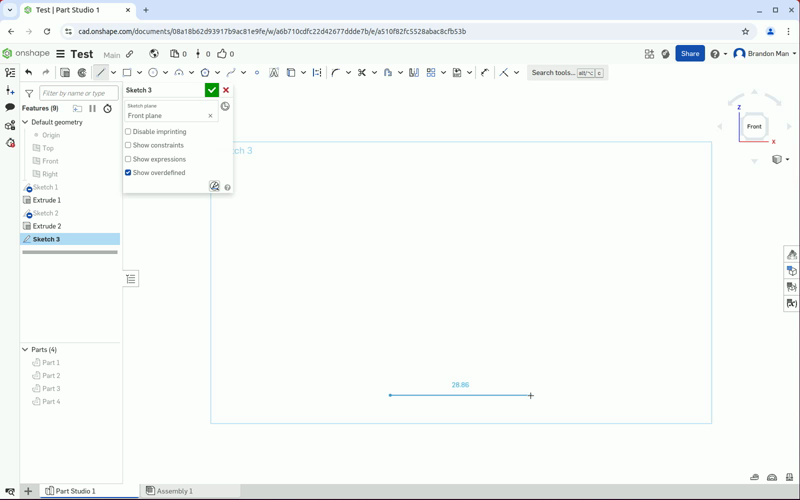
key_down(shift)
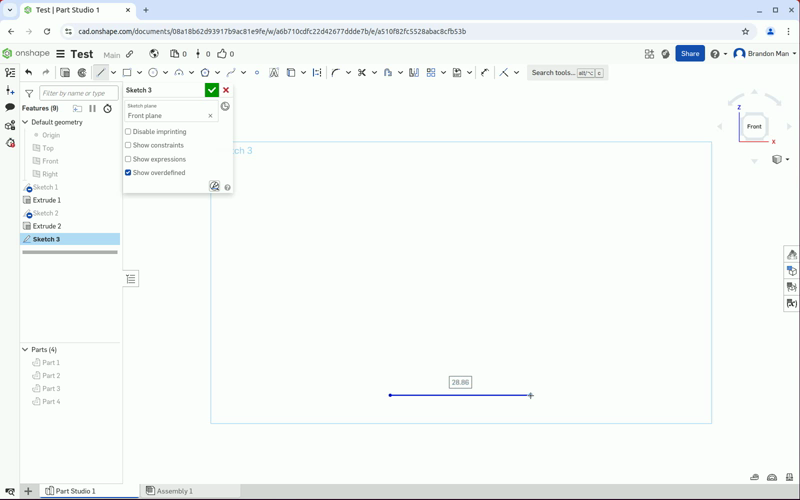
mouse_move(560, 395)
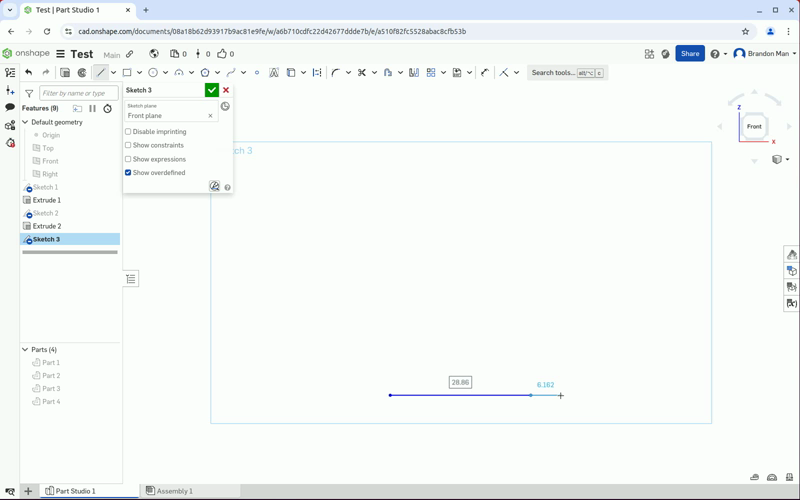
mouse_move(530, 367)
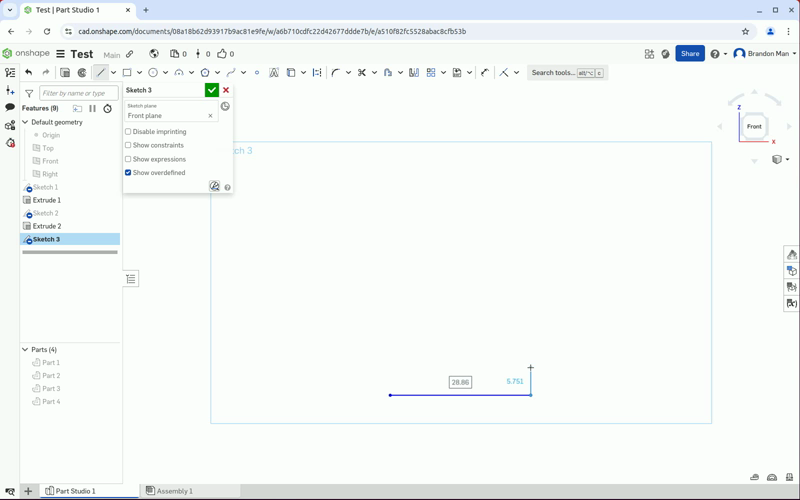
click(530, 367)
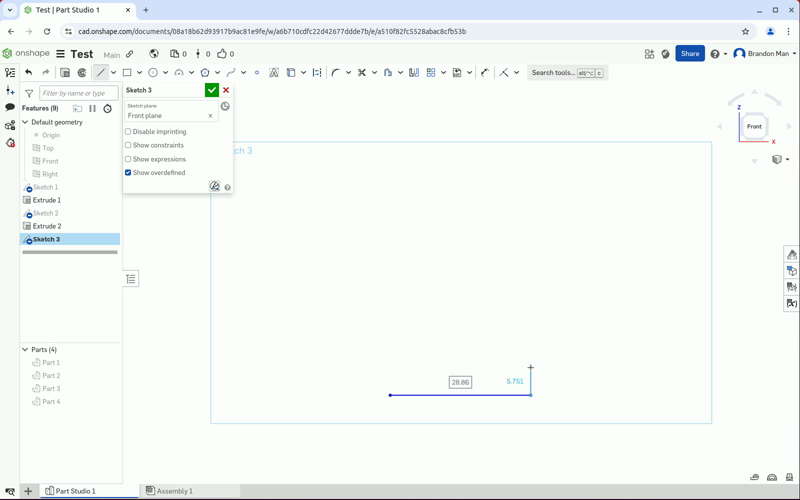
key_up(shift)
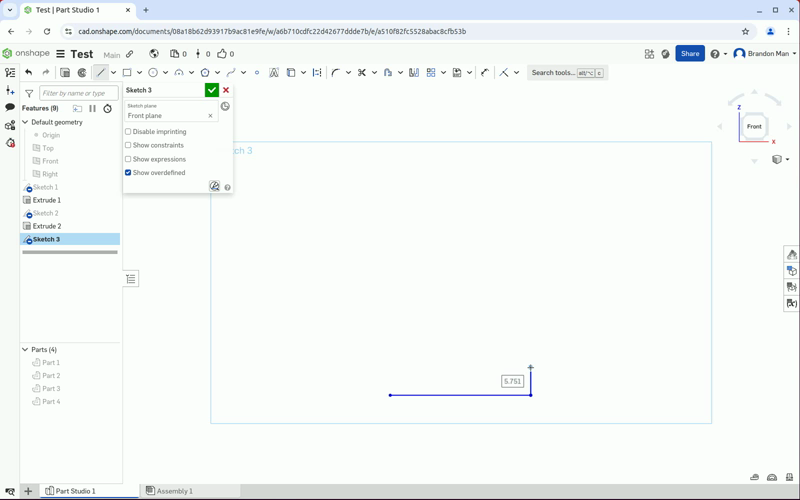
key_down(shift)
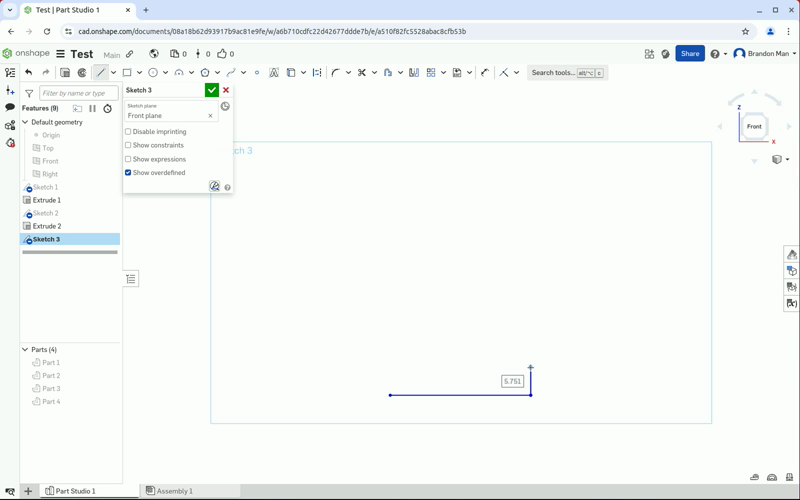
mouse_move(390, 367)
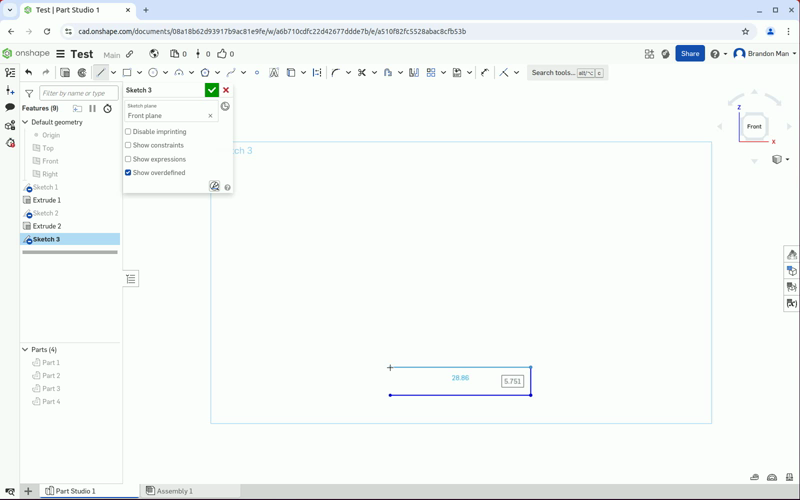
click(390, 367)
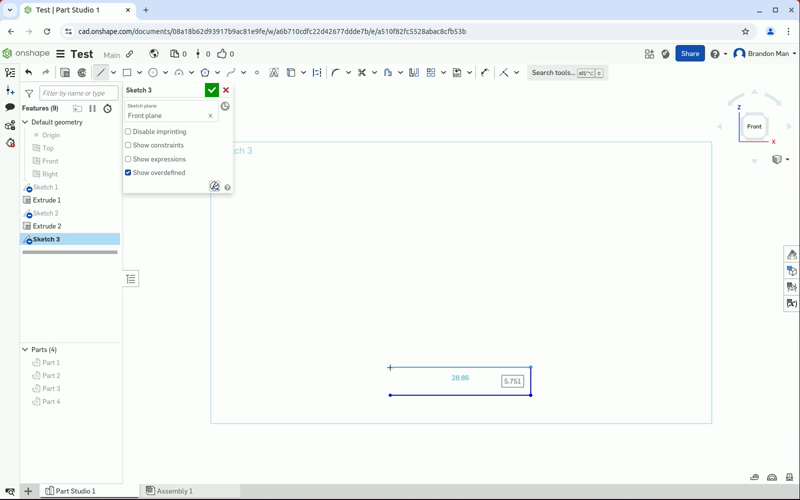
key_up(shift)
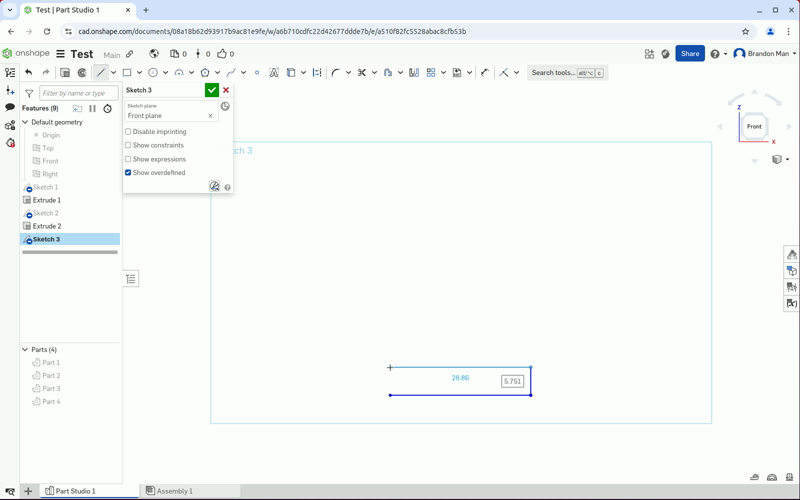
mouse_move(420, 367)
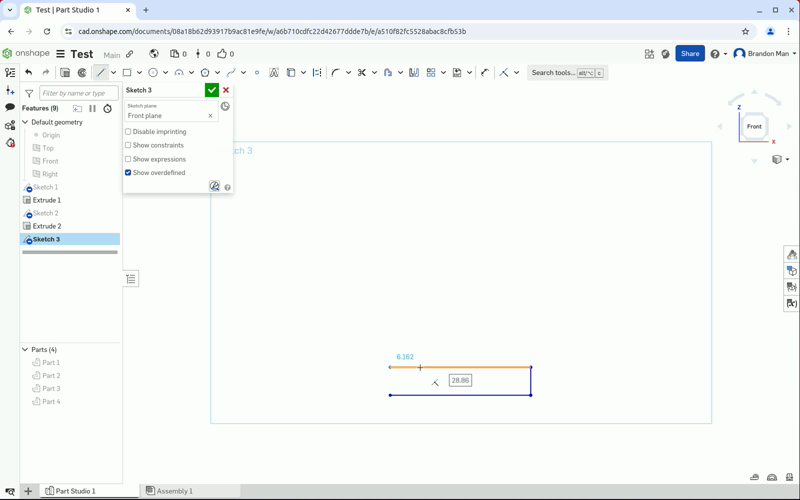
key_down(shift)
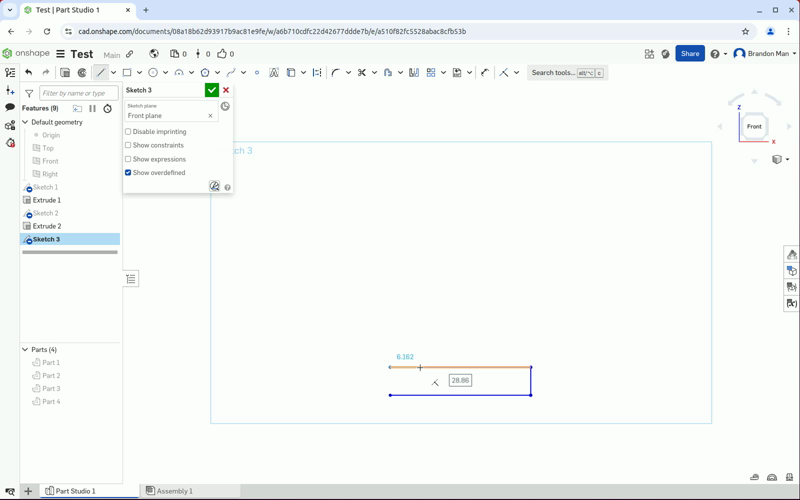
mouse_move(390, 395)
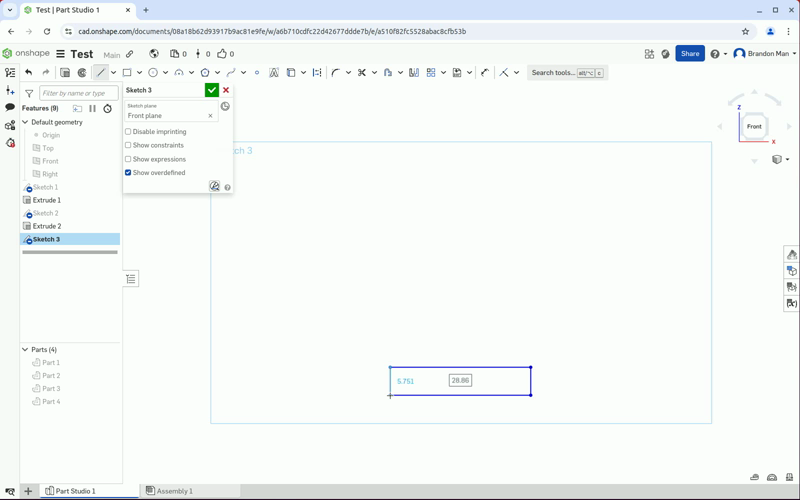
key_up(shift)
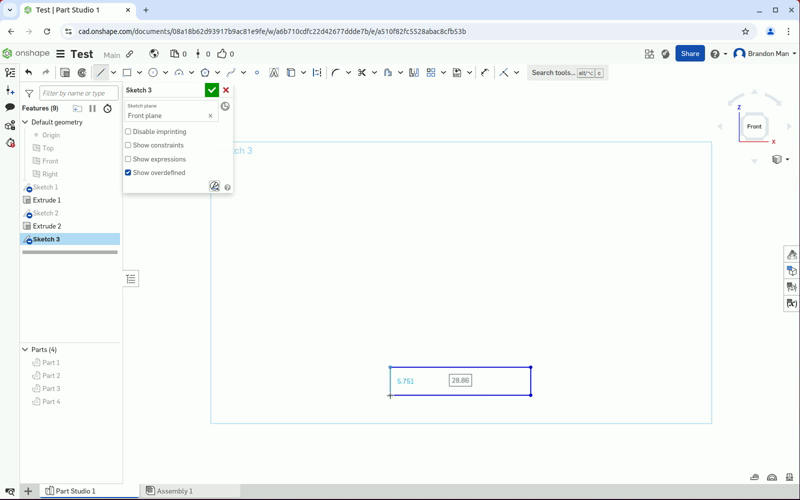
click(390, 395)
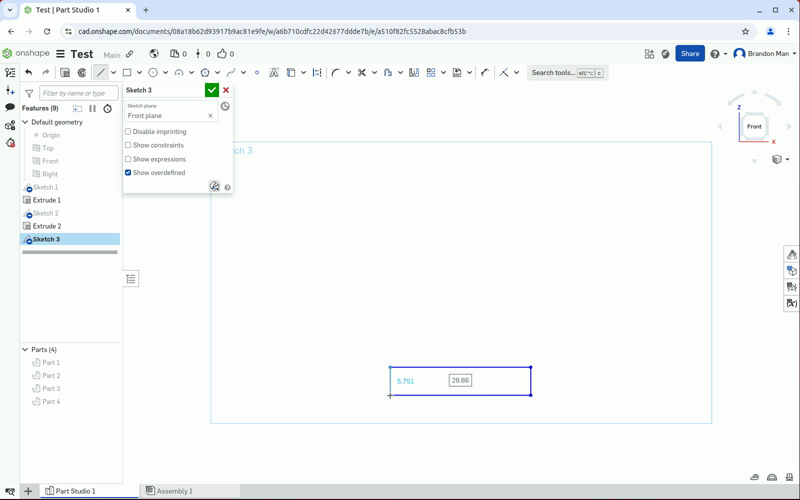
key(esc)
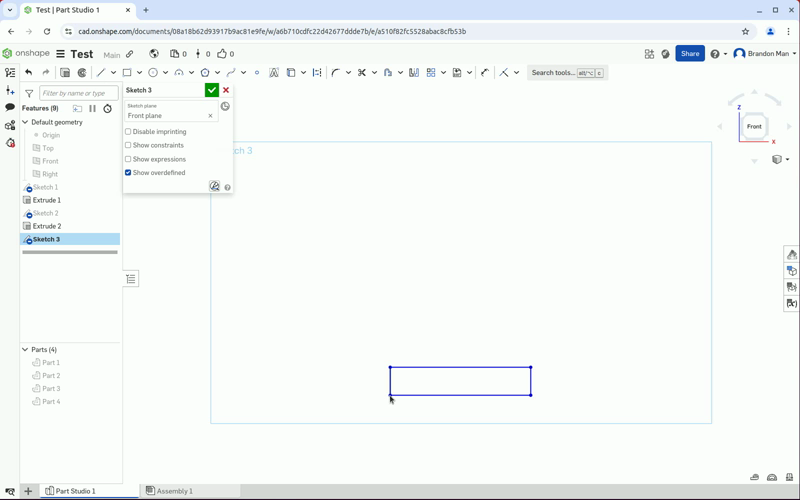
mouse_move(487, 379)
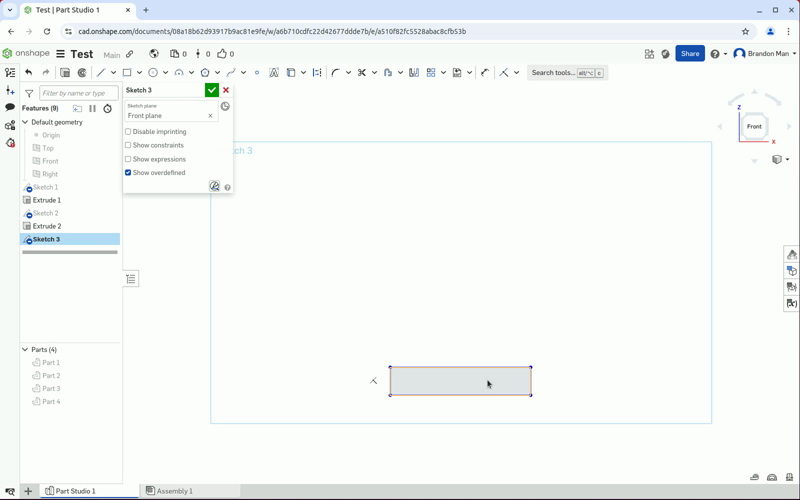
click(487, 379)
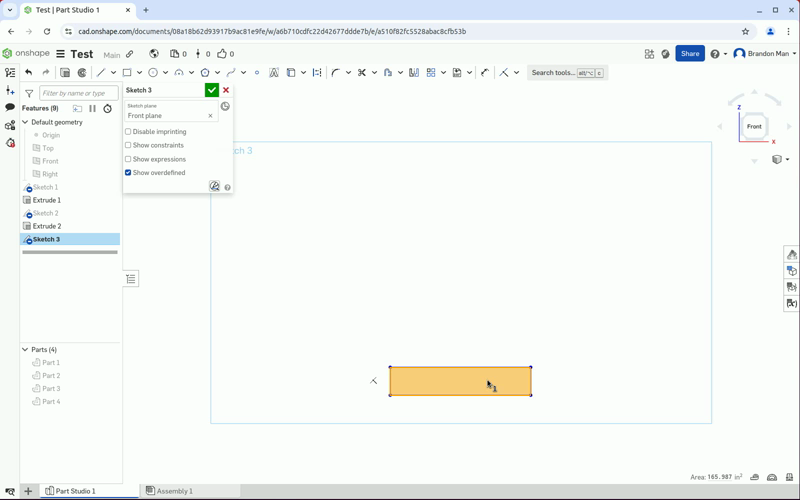
mouse_move(73, 352)
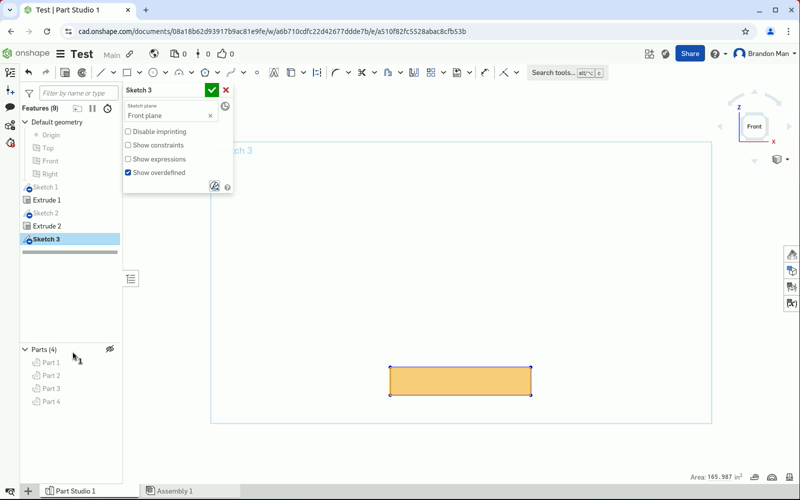
key(shift+y)
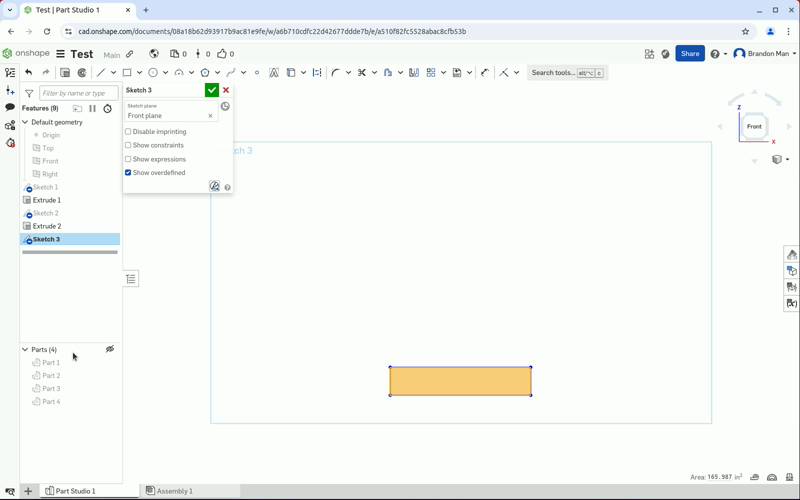
key(shift+e)
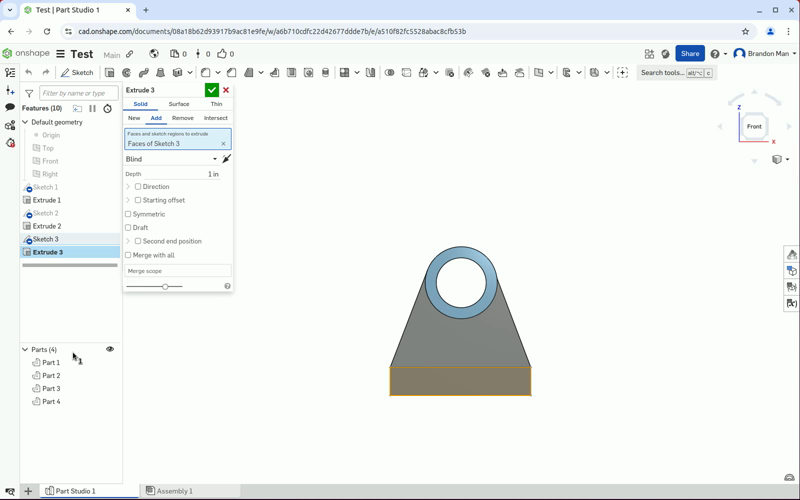
mouse_move(143, 106)
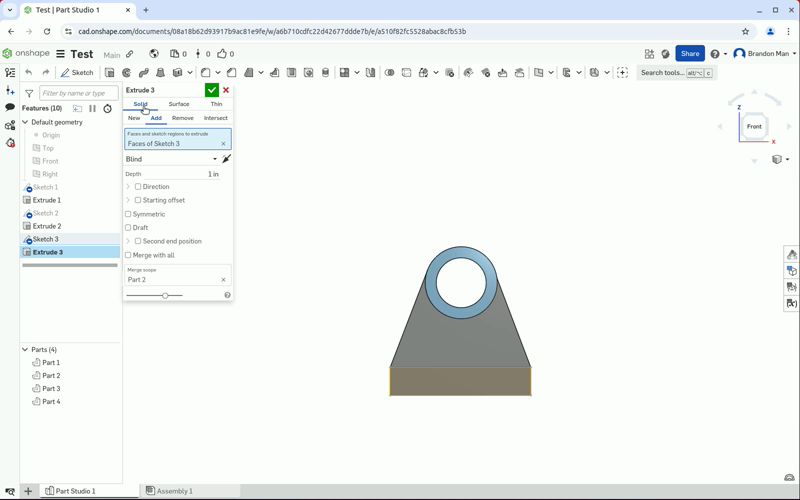
click(143, 106)
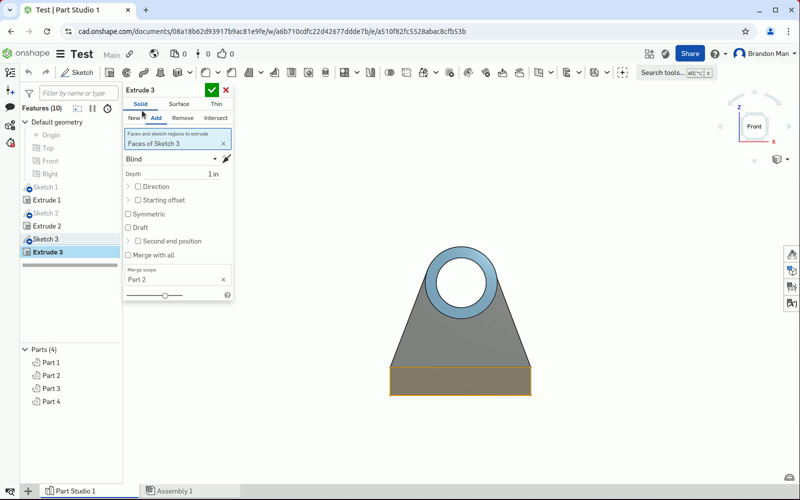
mouse_move(137, 120)
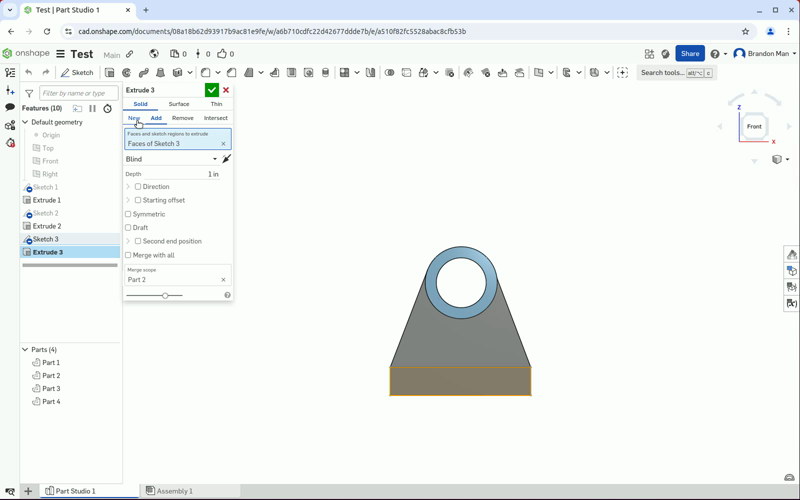
click(137, 120)
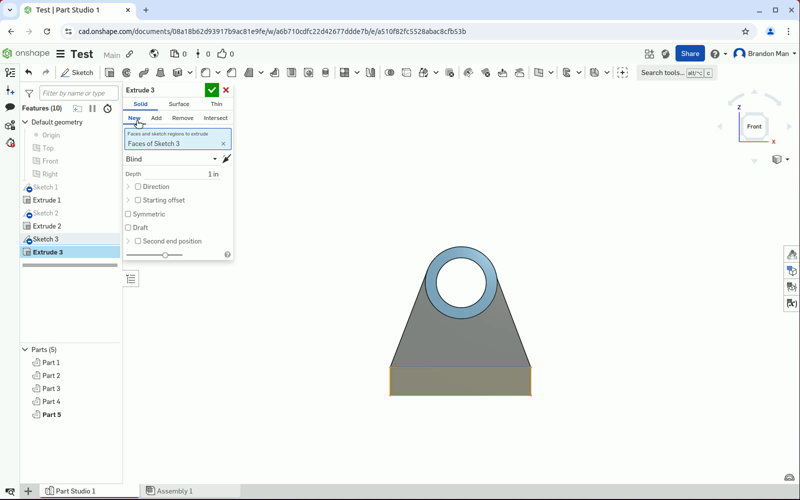
key(tab, 4)
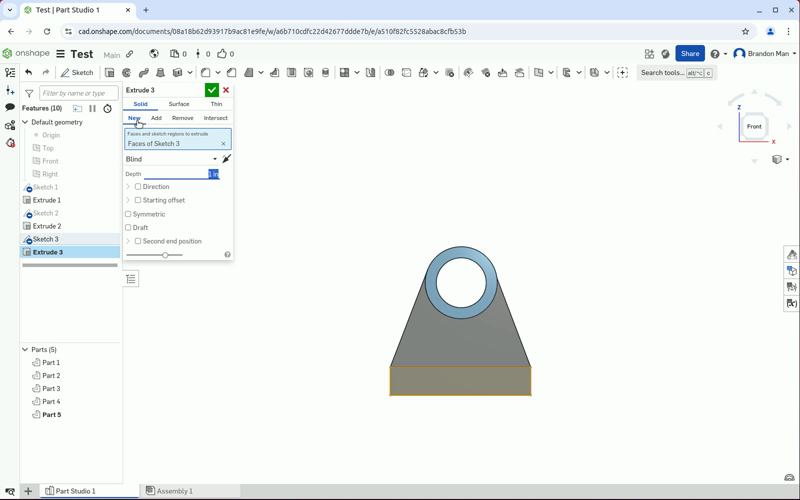
text(17.331)
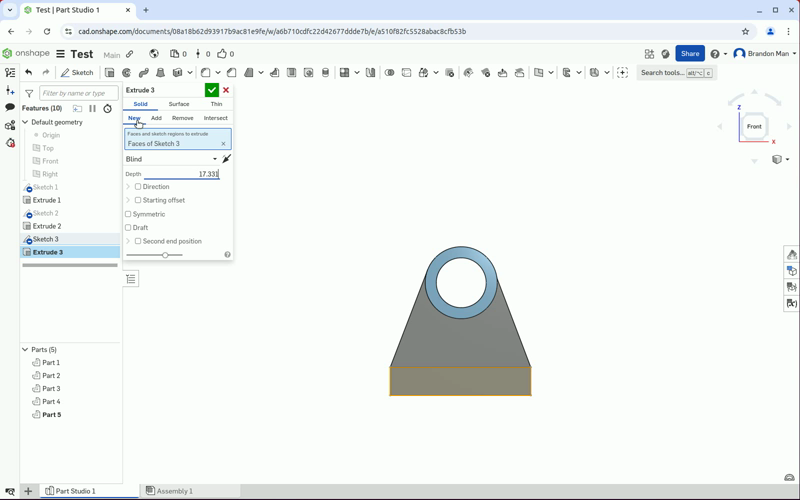
key(enter)
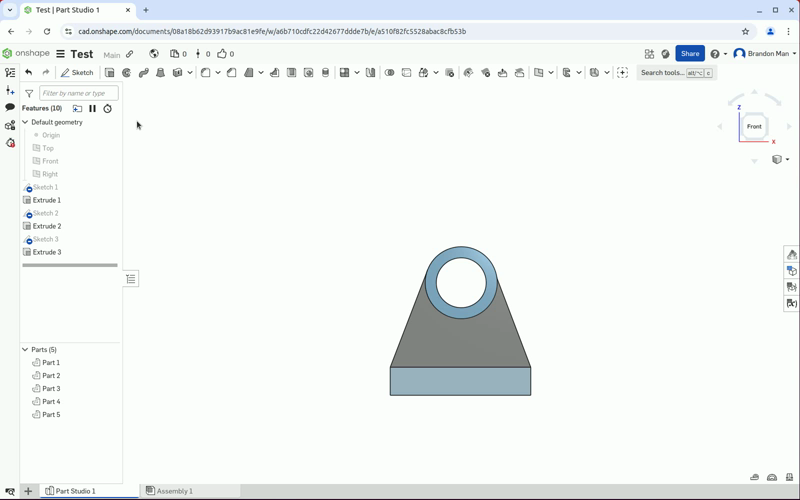
key(shift+h)
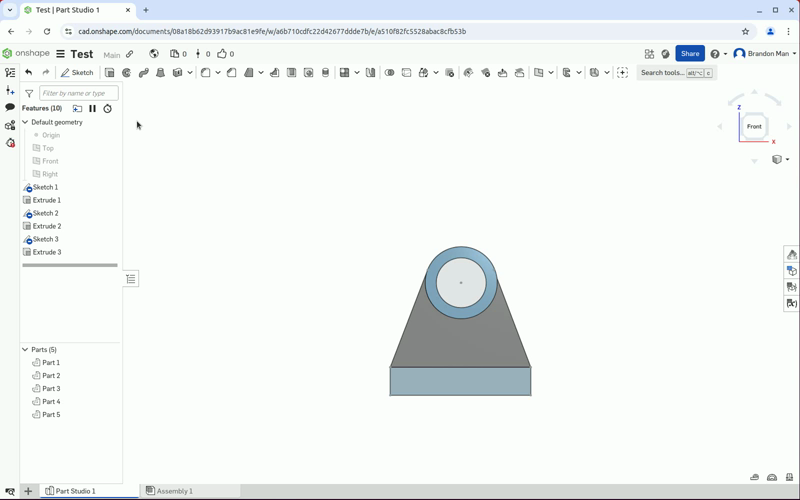
key(shift+h)
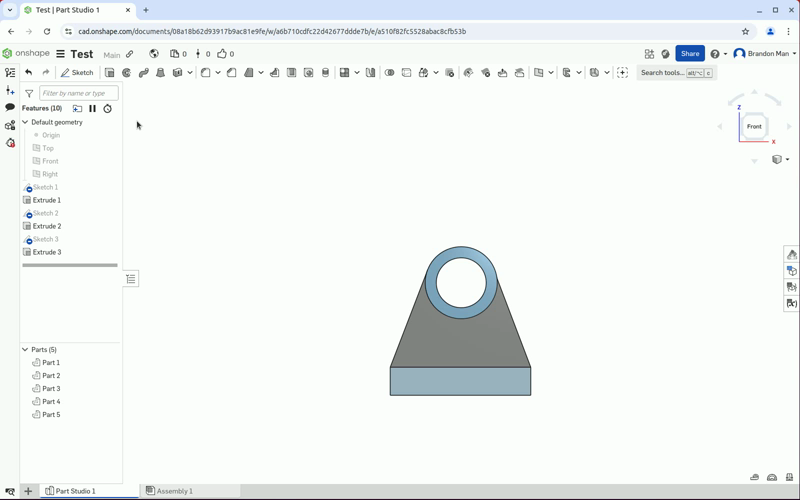
mouse_move(73, 189)
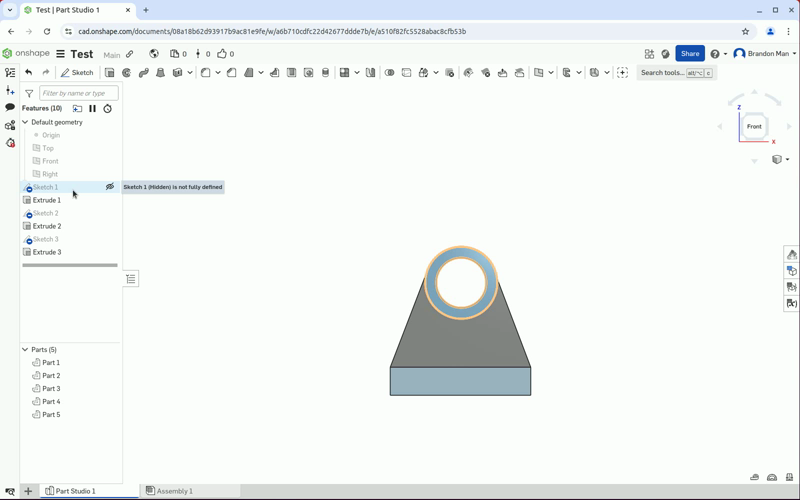
click(73, 189)
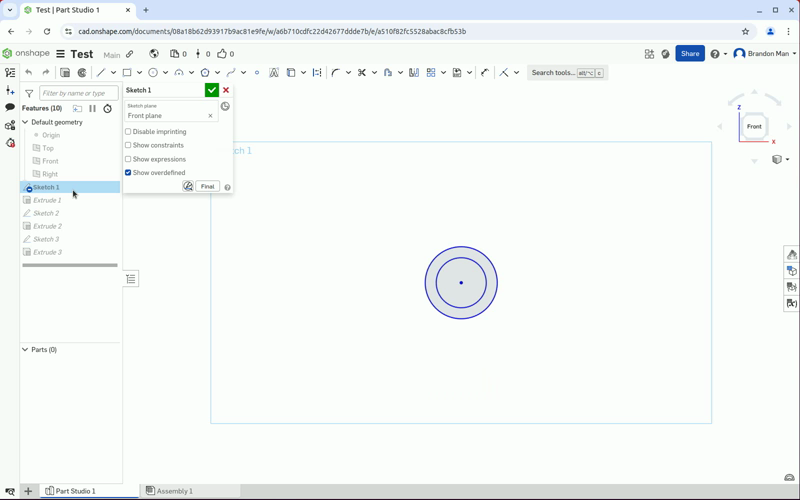
mouse_move(229, 92)
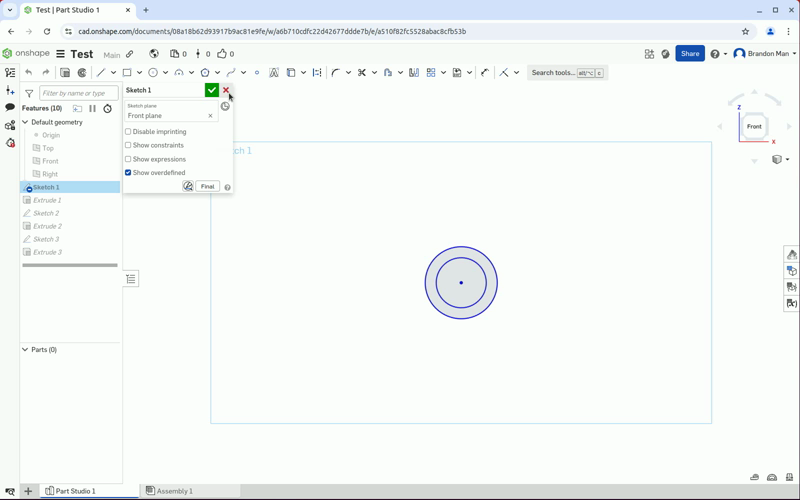
click(229, 92)
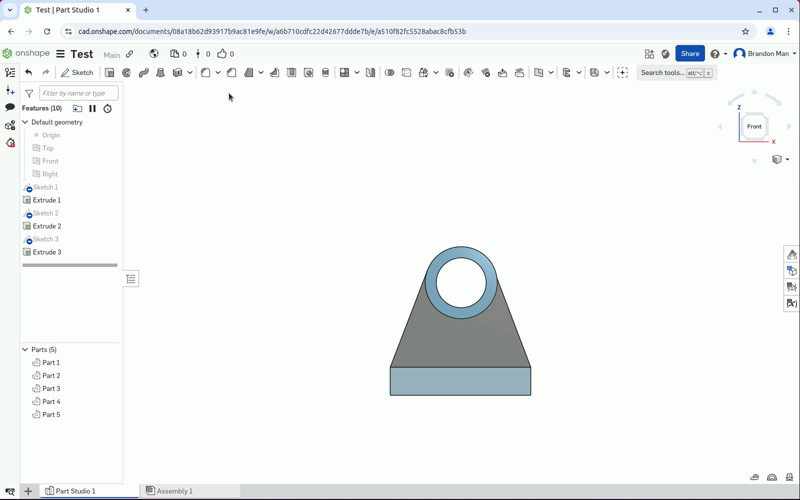
mouse_move(541, 75)
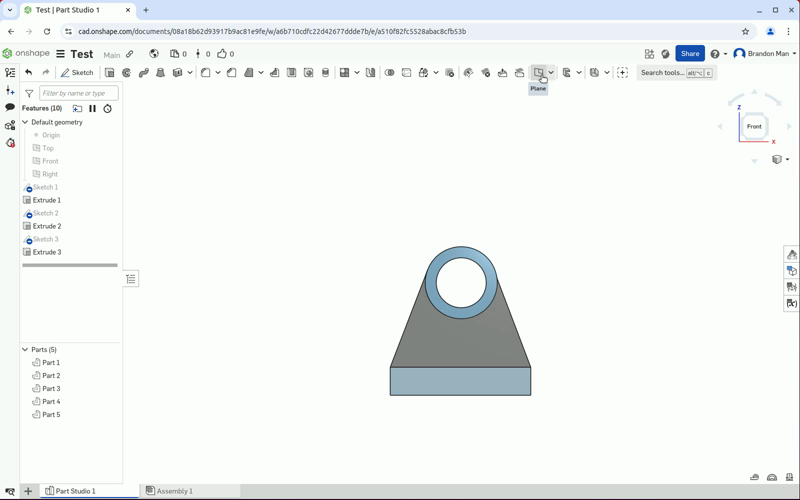
click(541, 75)
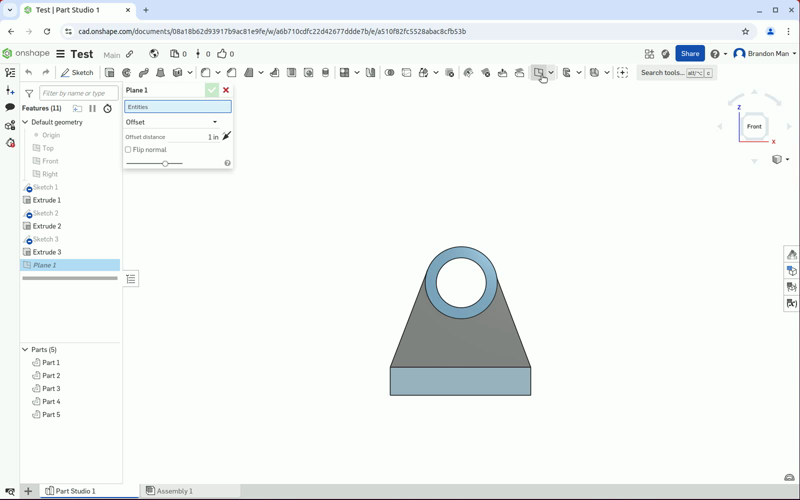
mouse_move(73, 163)
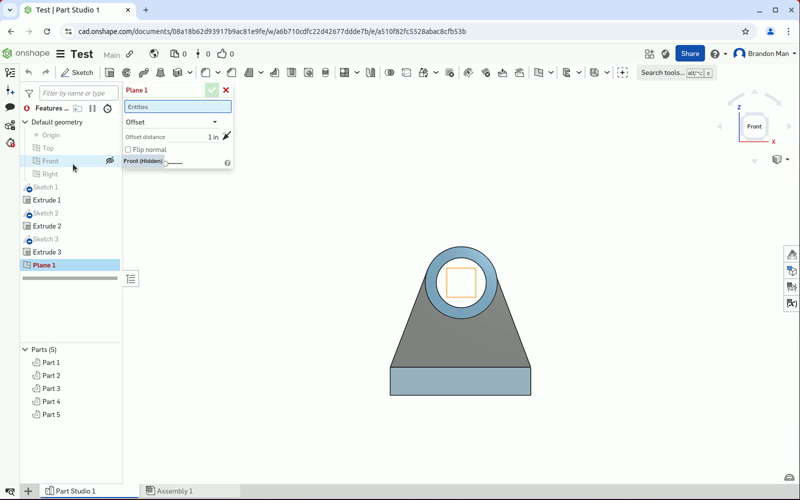
click(73, 163)
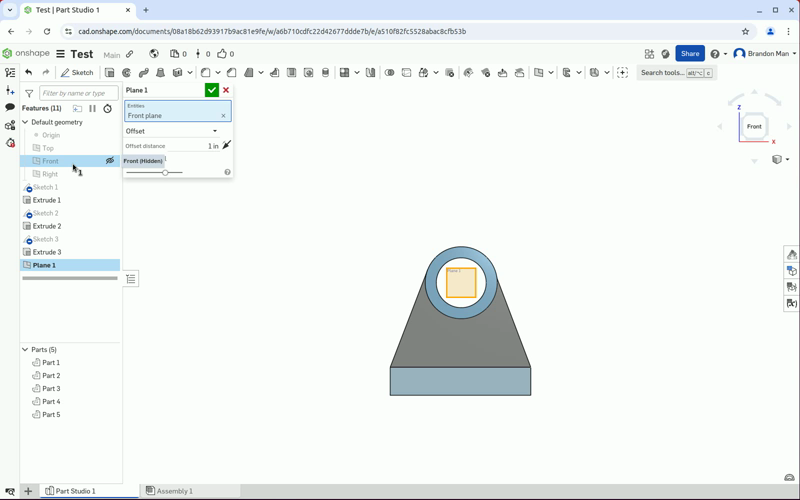
key(tab, 2)
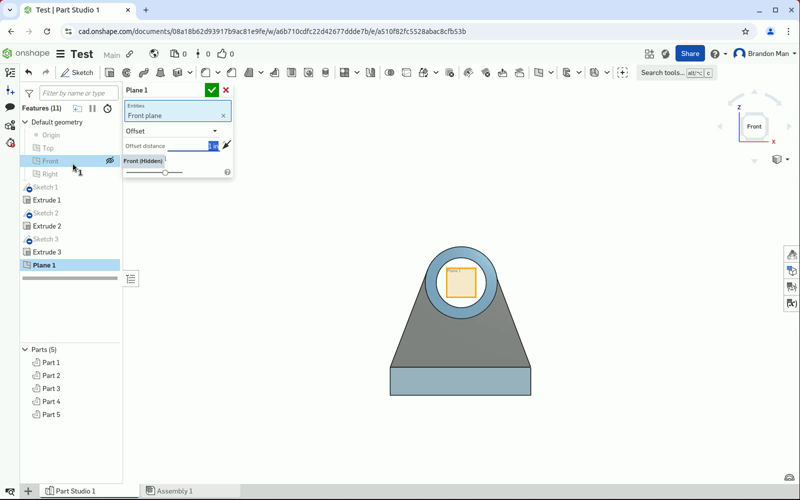
text(2.157)
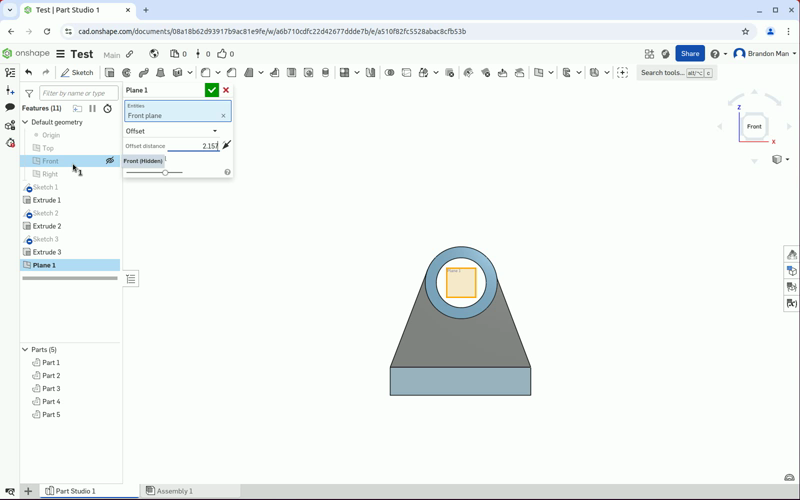
key(enter, 2)
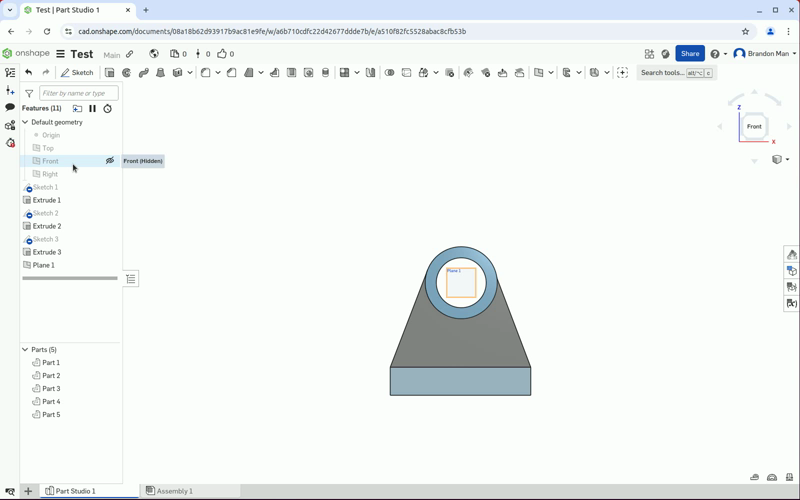
key(shift+s)
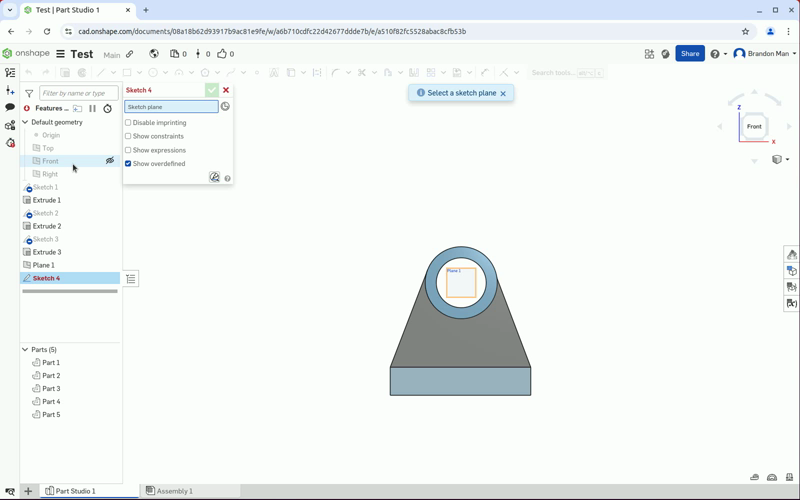
mouse_move(73, 267)
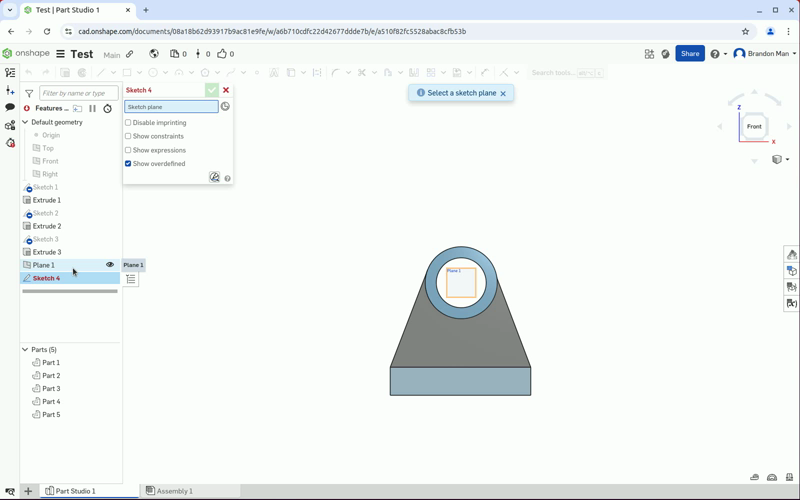
click(73, 267)
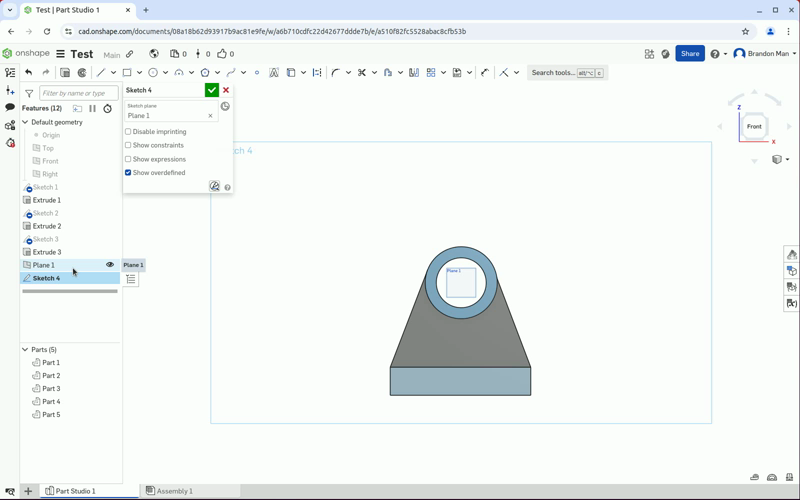
mouse_move(73, 352)
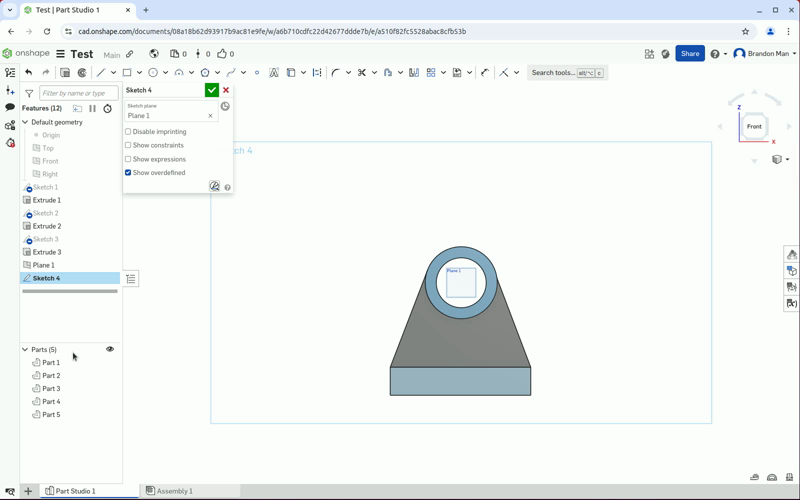
key(y)
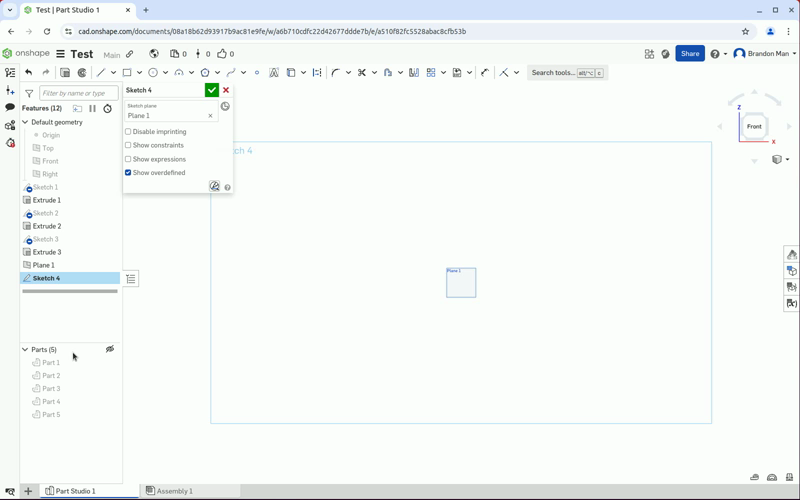
key(l)
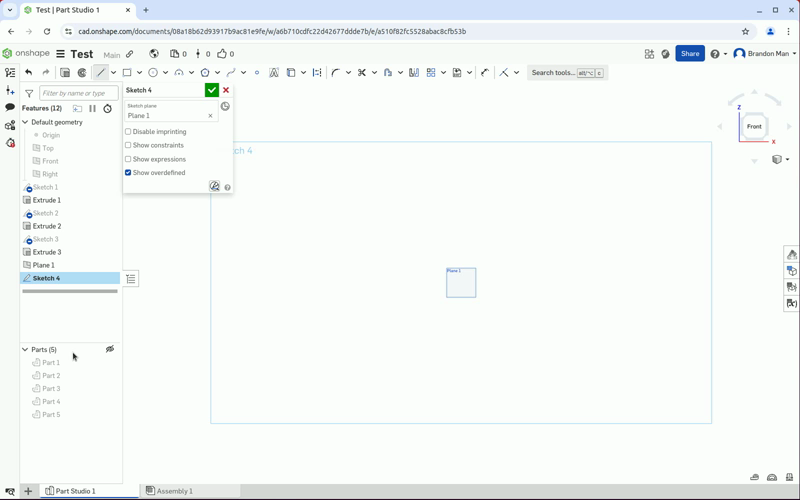
key_down(shift)
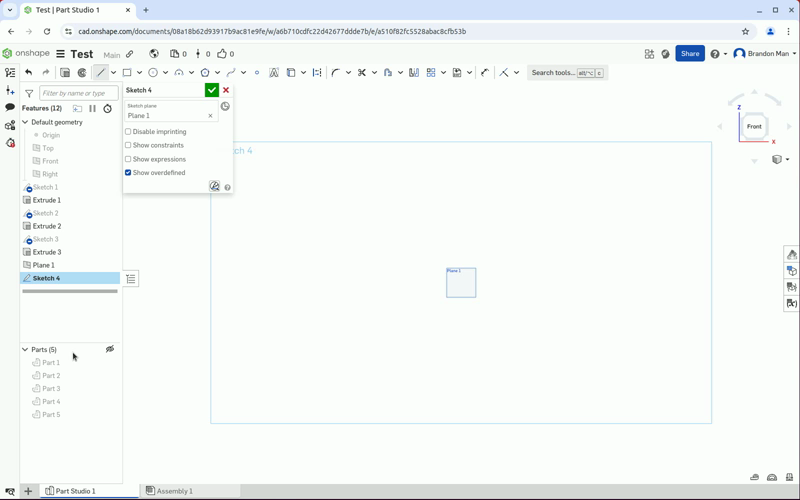
mouse_move(456, 367)
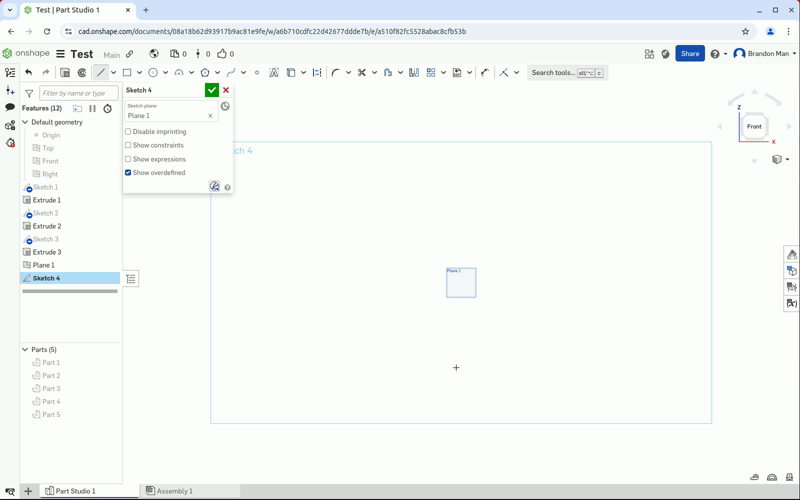
click(456, 367)
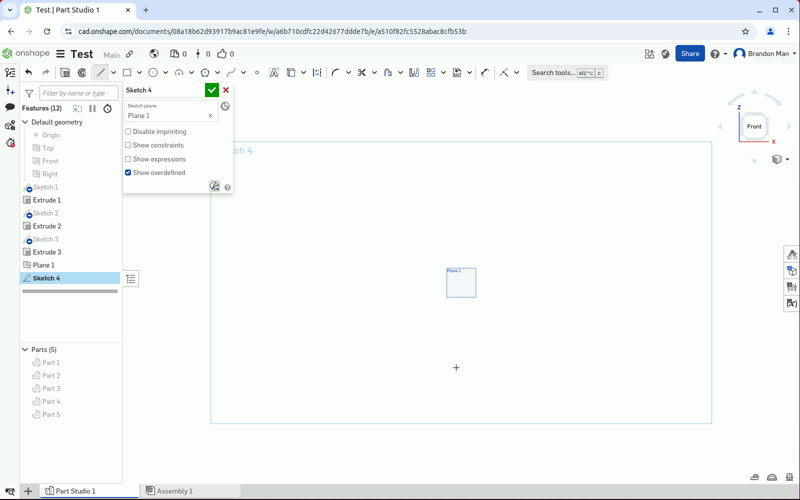
key_up(shift)
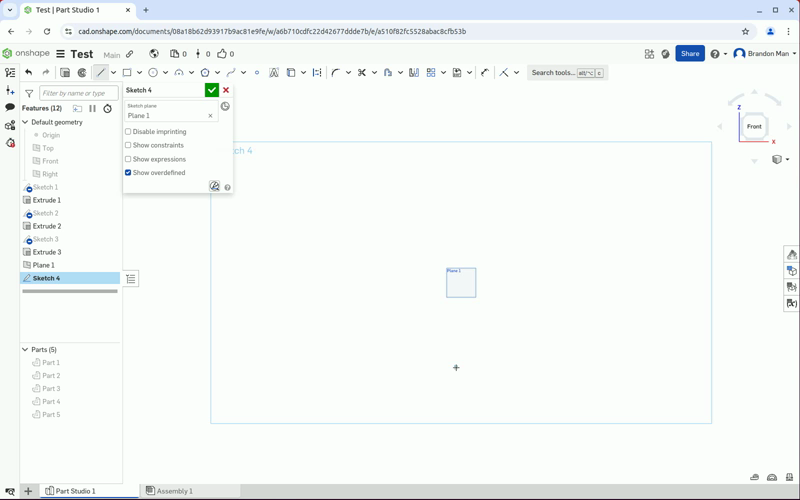
key_down(shift)
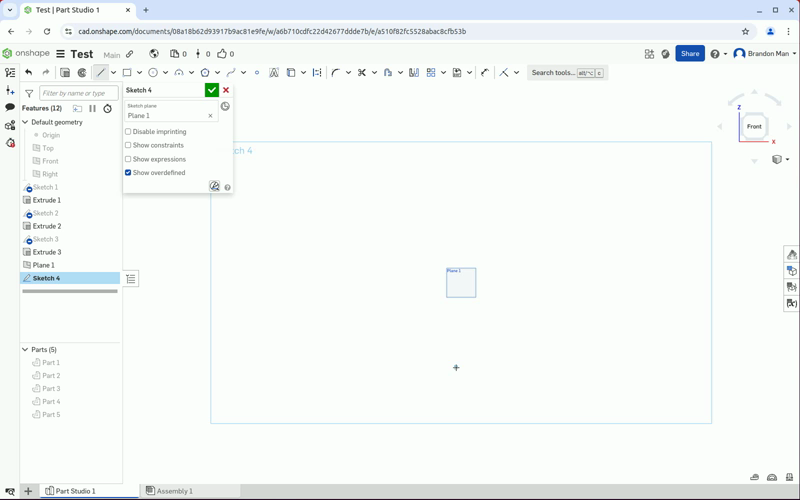
mouse_move(486, 367)
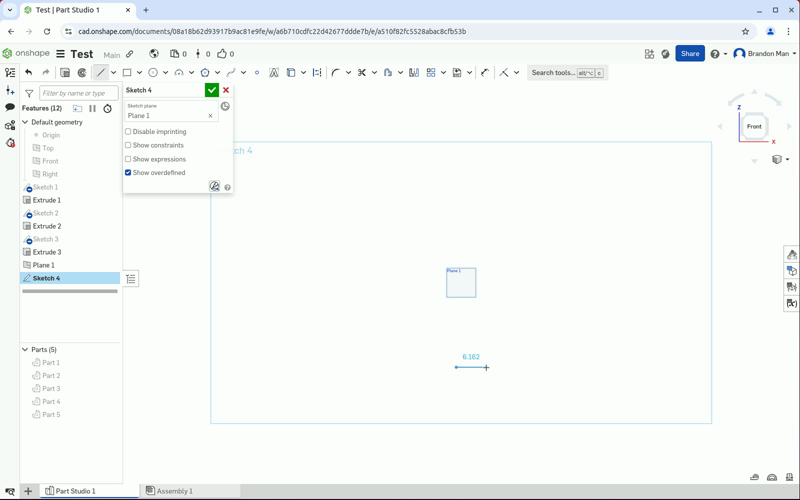
mouse_move(466, 367)
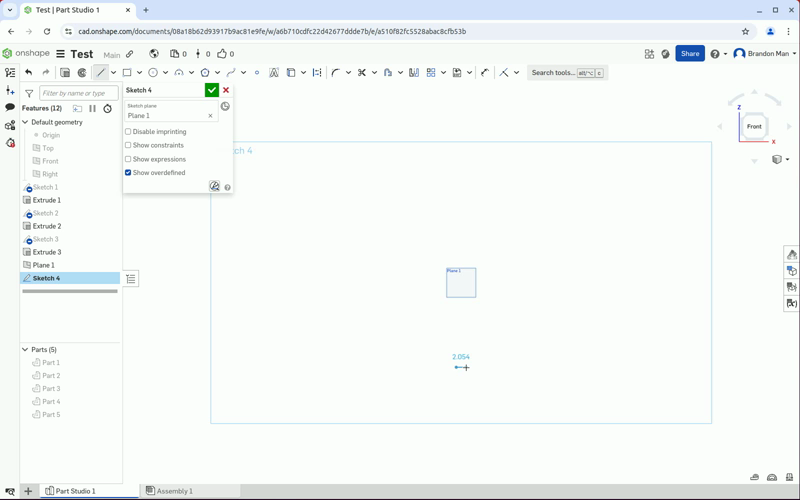
click(466, 367)
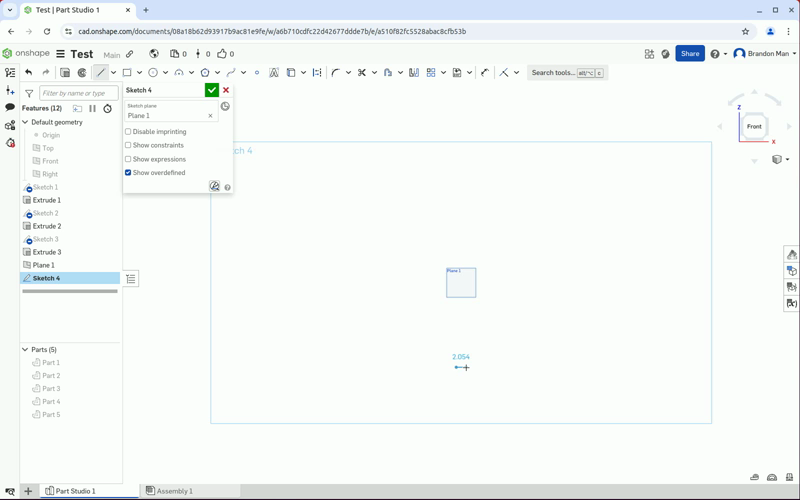
key_up(shift)
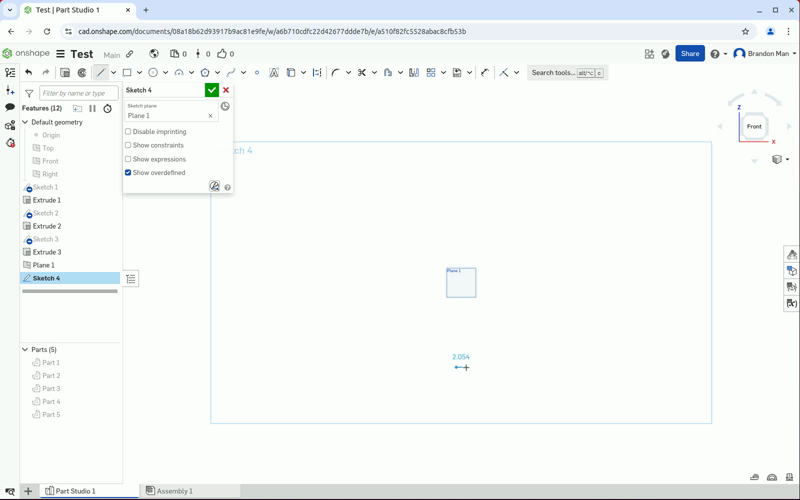
key_down(shift)
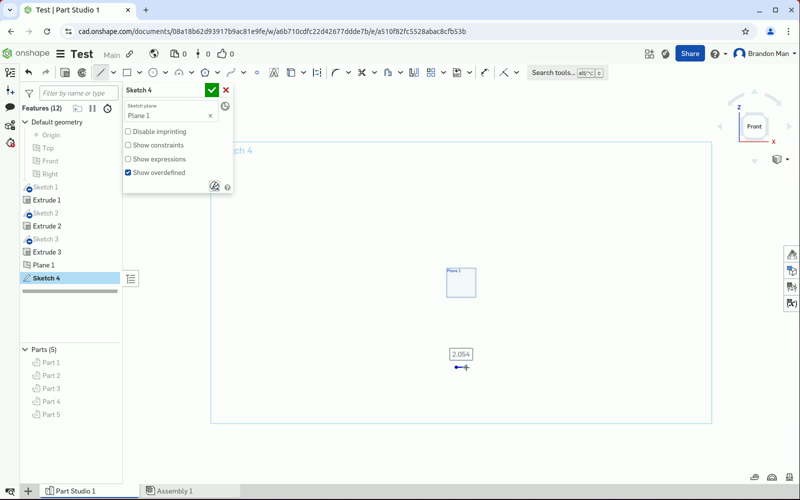
mouse_move(496, 367)
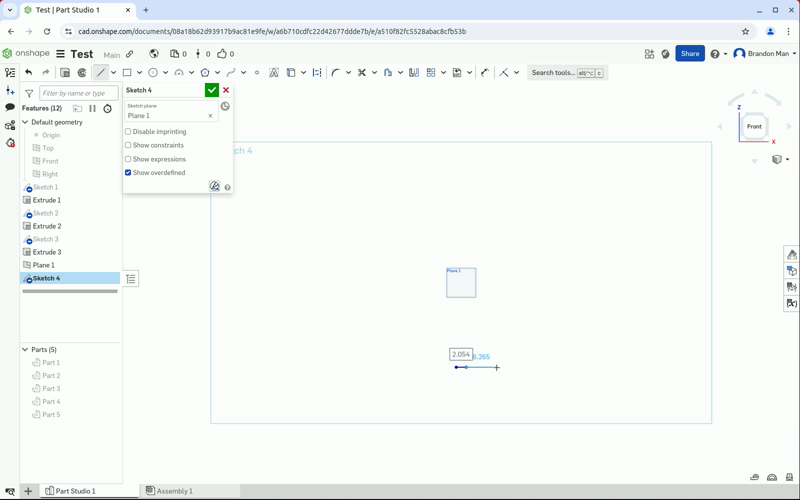
mouse_move(466, 317)
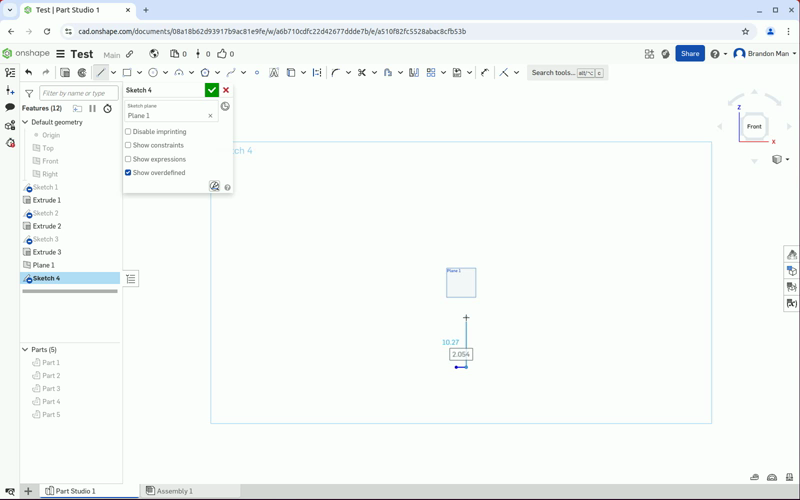
click(466, 317)
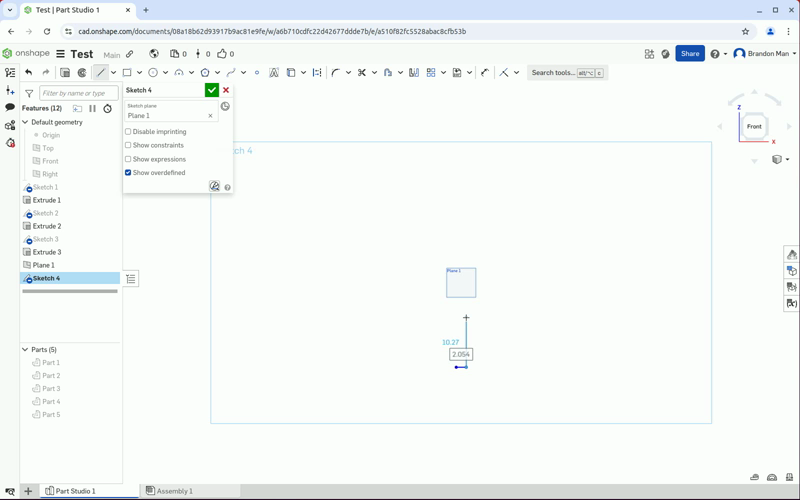
key_up(shift)
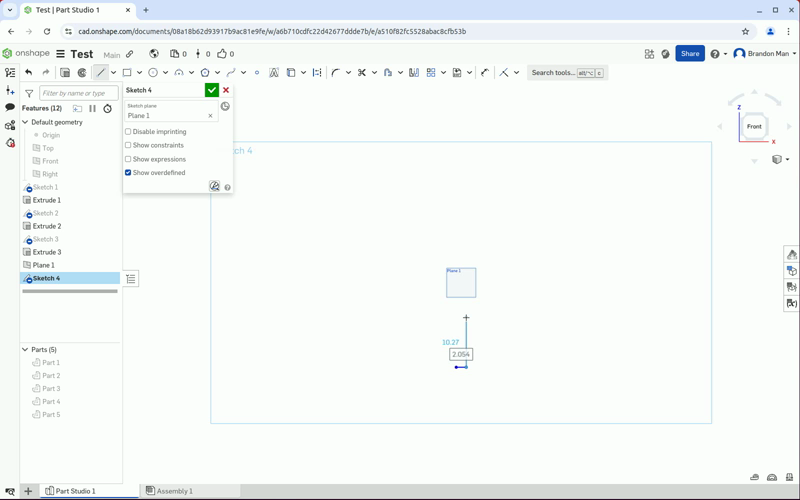
key(esc)
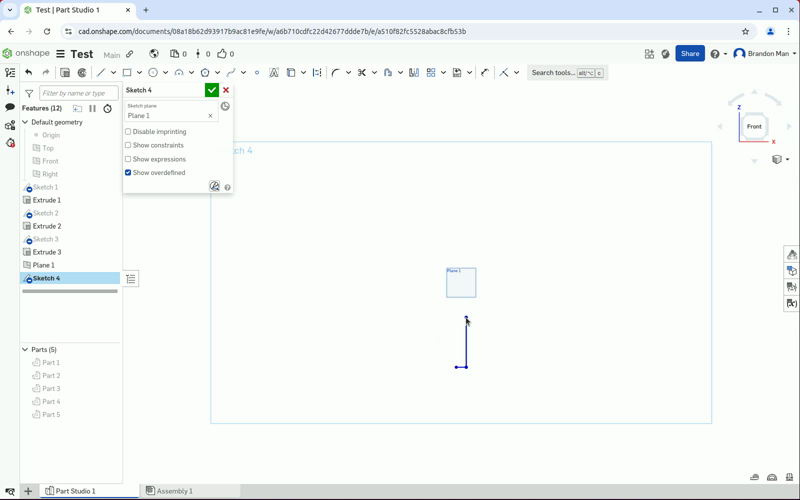
key(a)
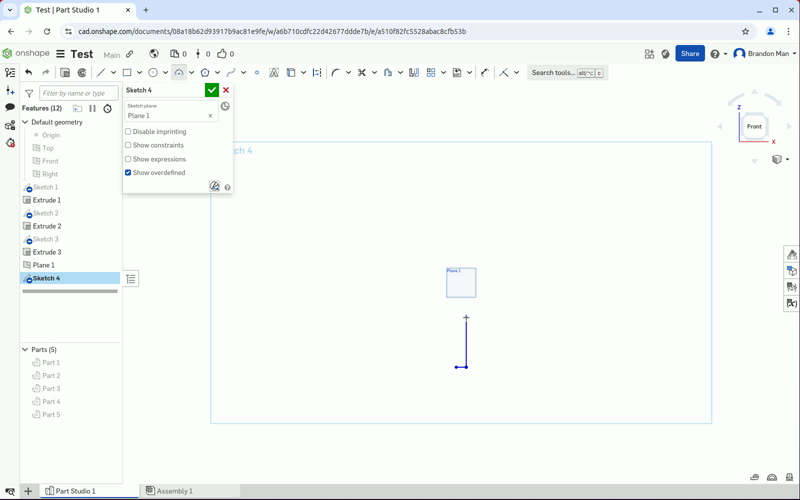
mouse_move(466, 317)
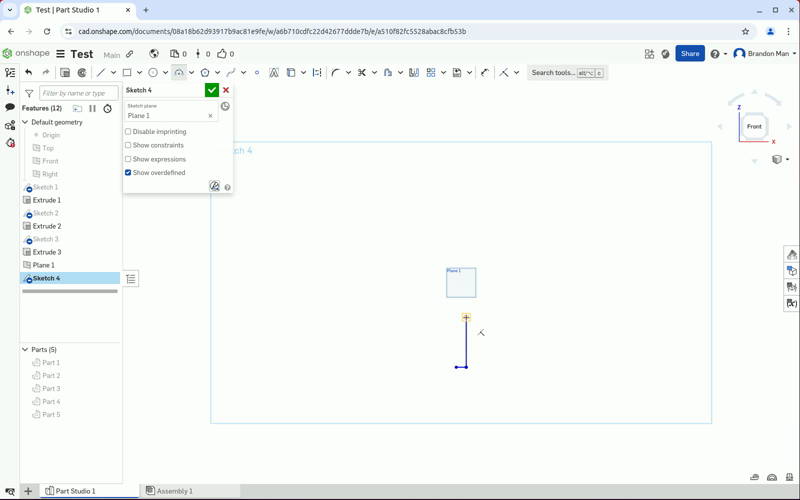
click(466, 317)
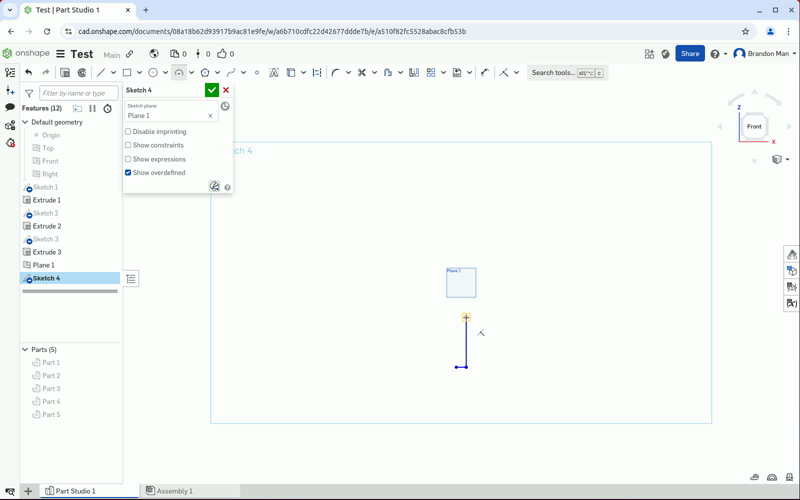
key_down(shift)
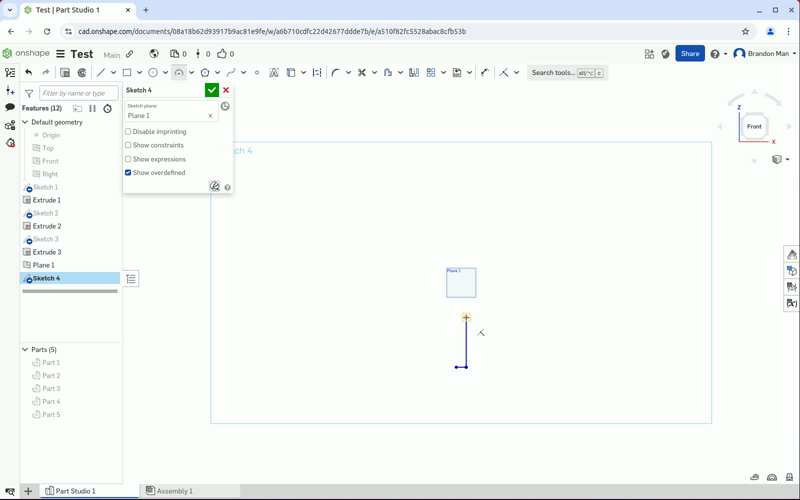
mouse_move(456, 317)
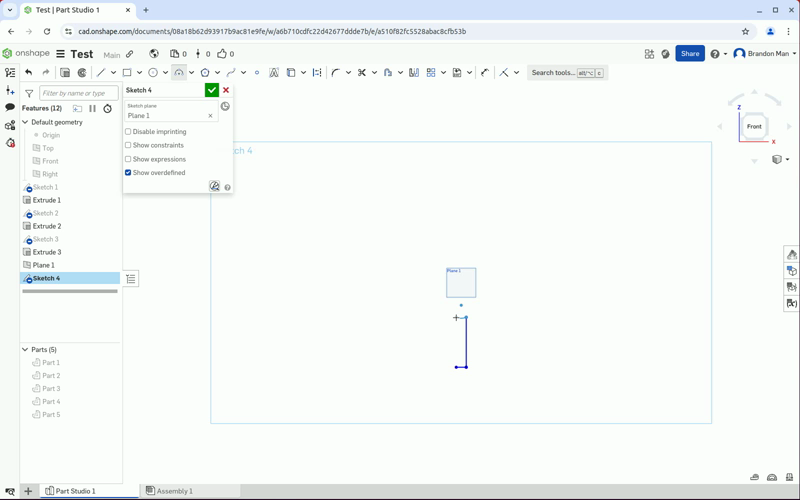
click(456, 317)
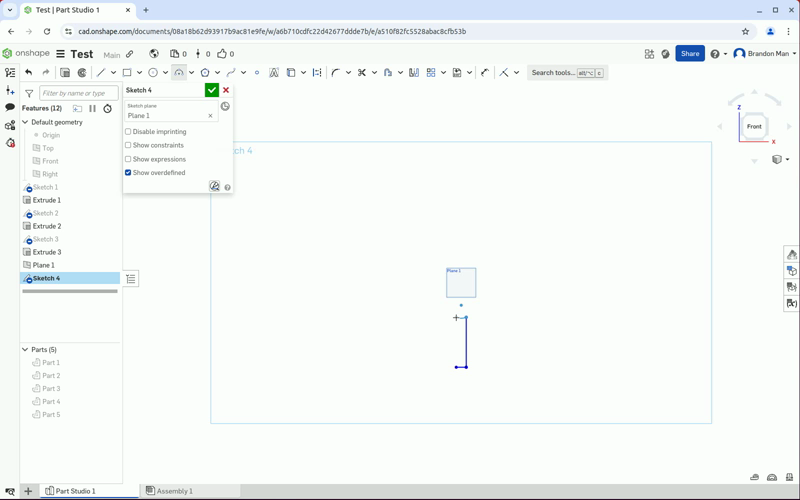
mouse_move(461, 318)
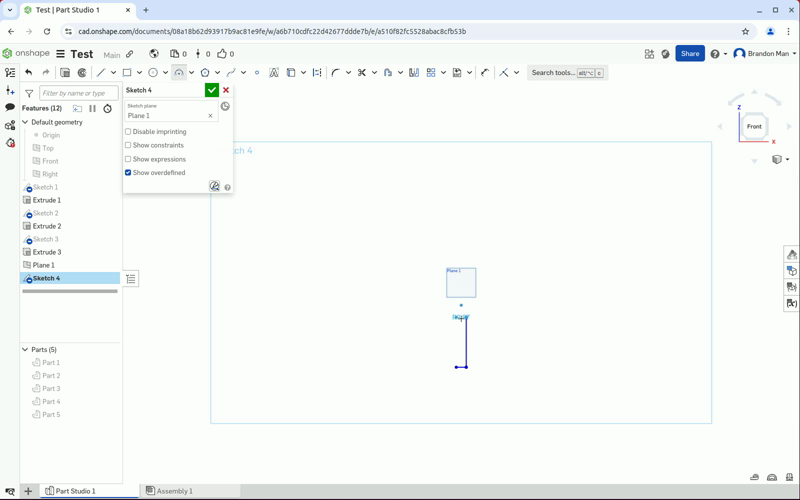
click(461, 318)
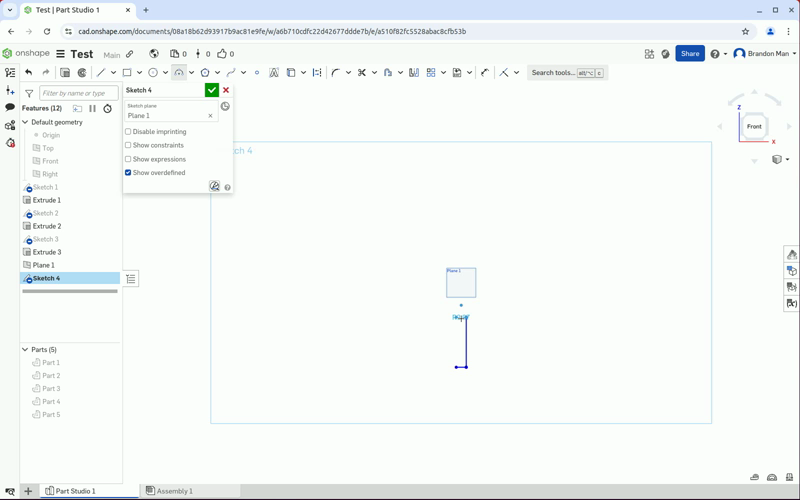
key_up(shift)
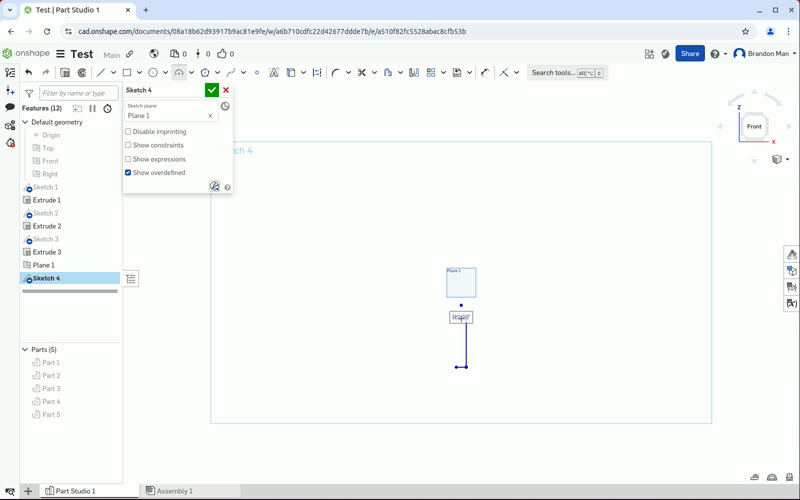
key(esc)
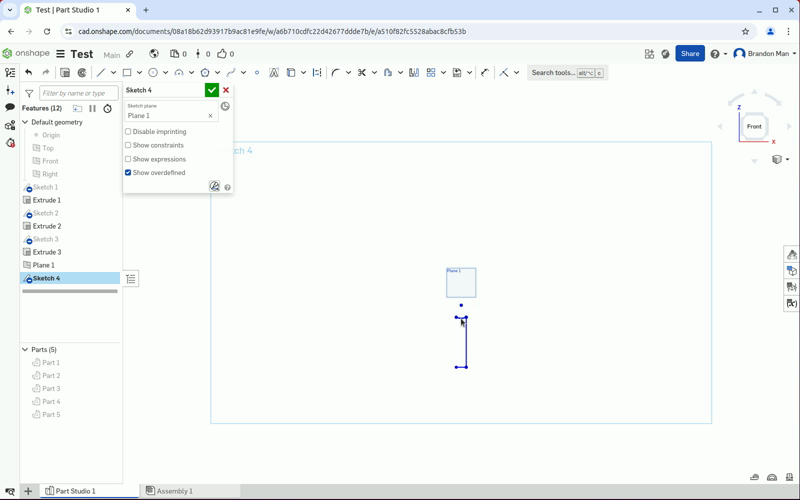
key(l)
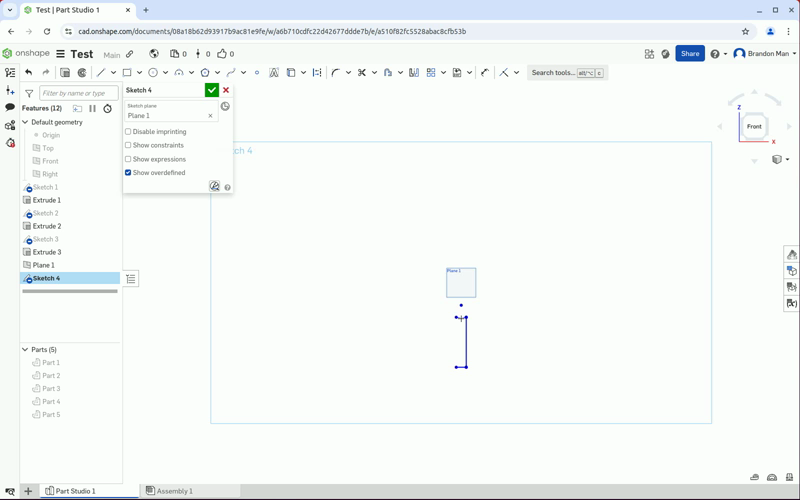
mouse_move(456, 317)
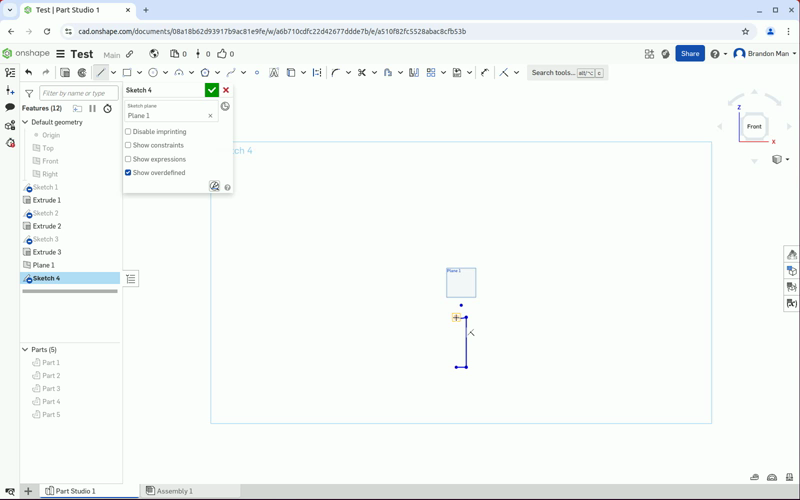
click(456, 317)
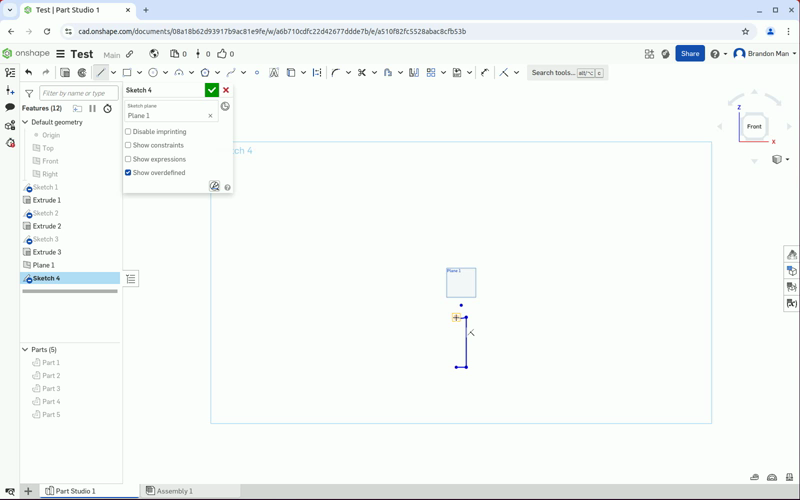
mouse_move(486, 317)
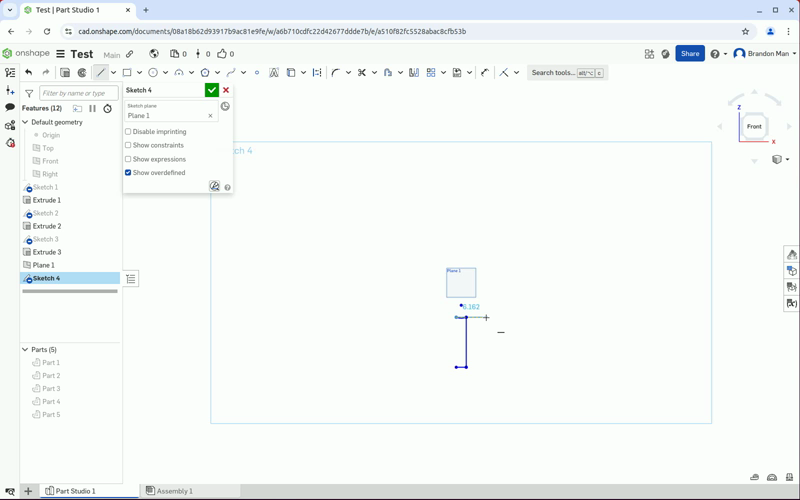
key_down(shift)
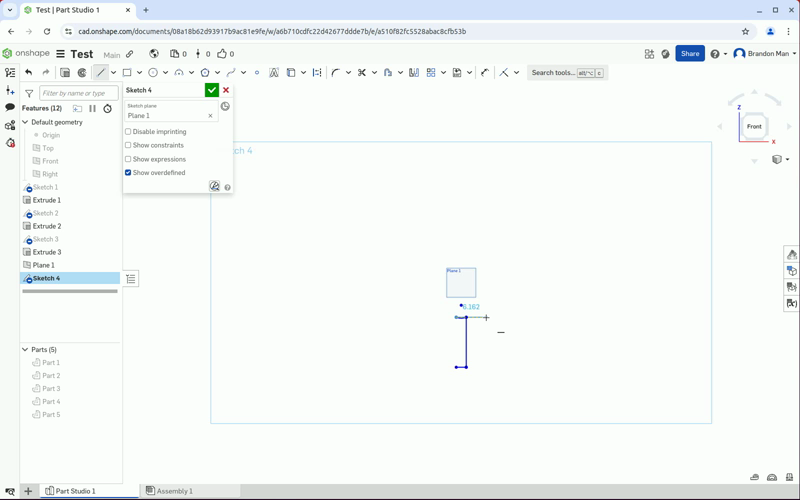
mouse_move(456, 367)
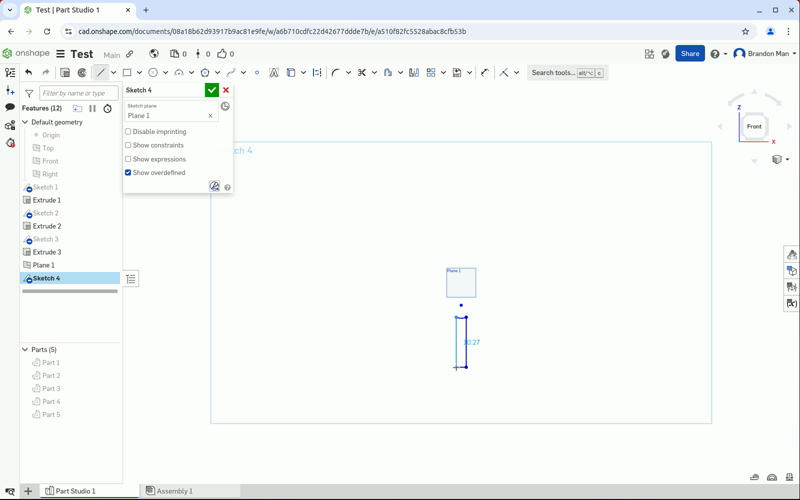
key_up(shift)
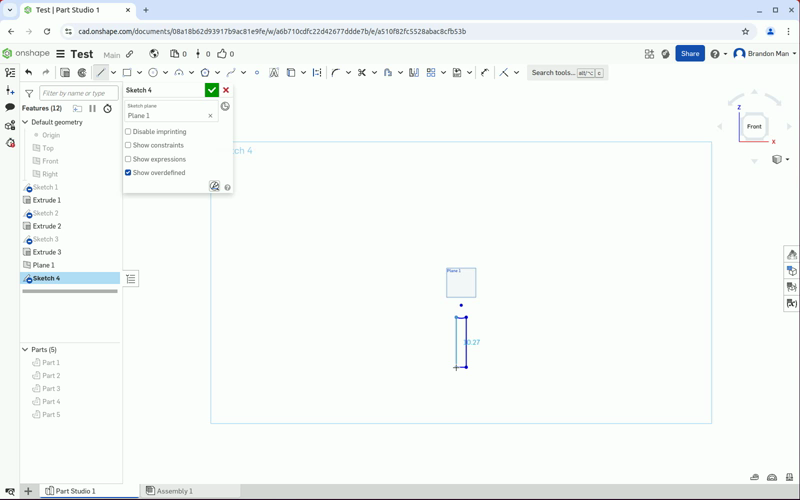
click(456, 367)
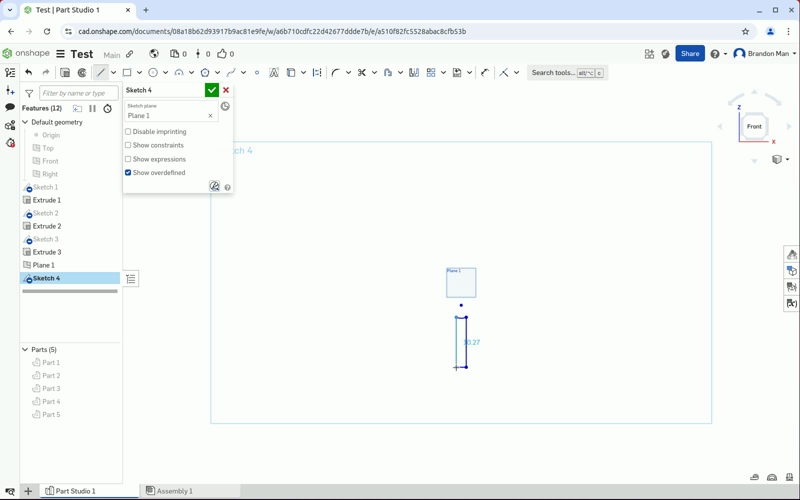
key(esc)
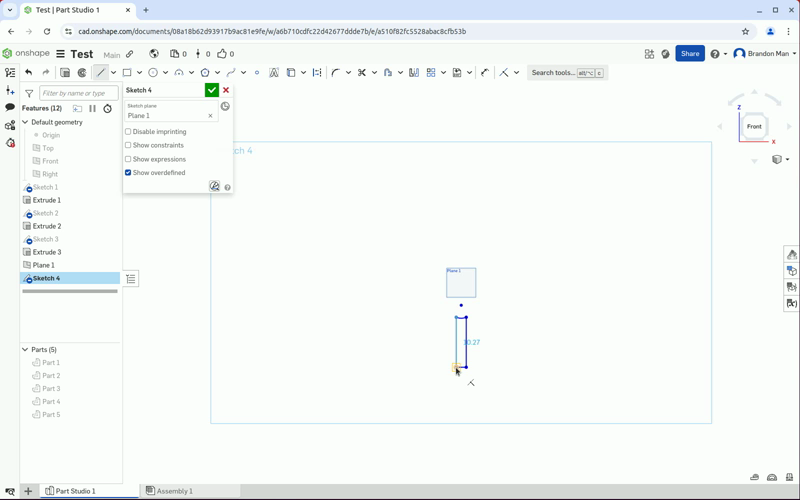
mouse_move(457, 326)
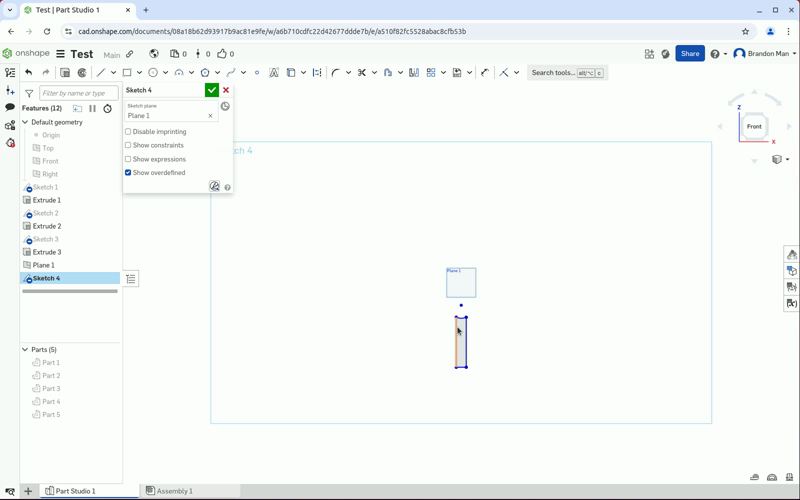
scroll(6)
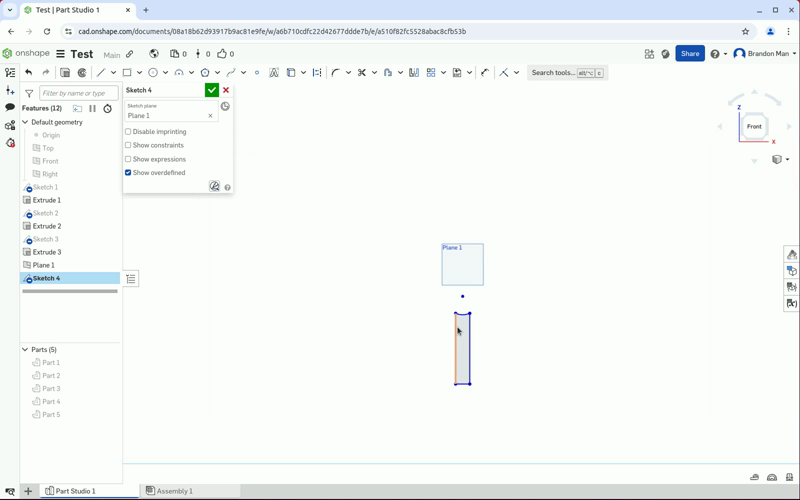
scroll(6)
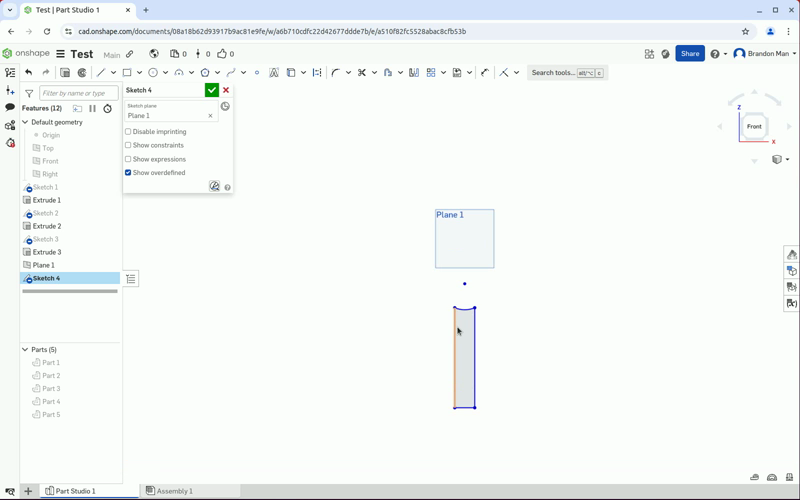
scroll(6)
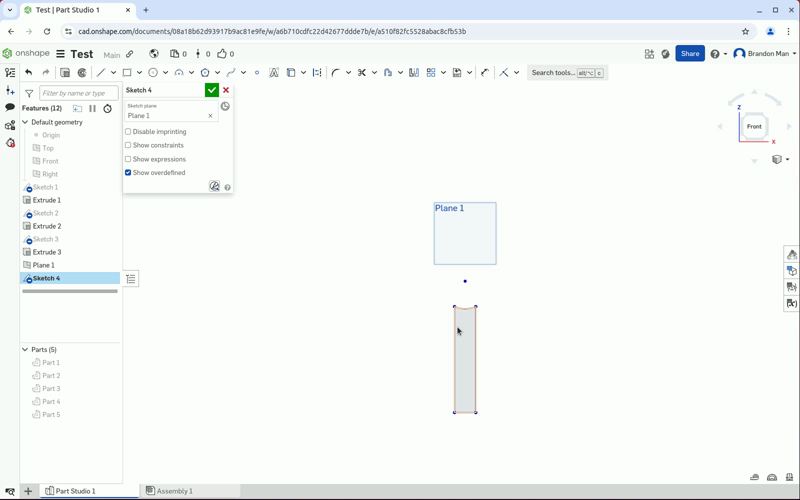
scroll(6)
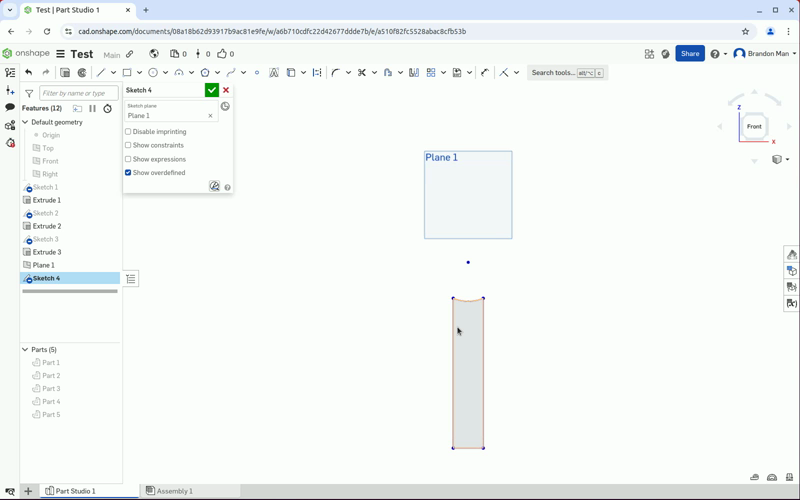
scroll(6)
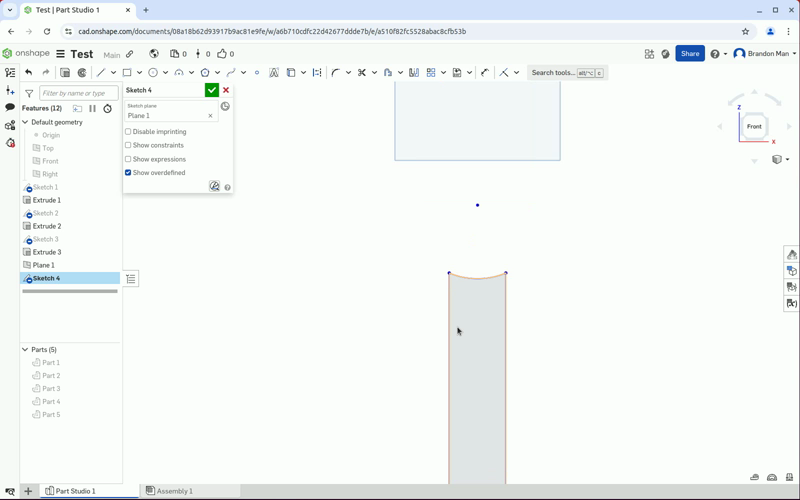
scroll(6)
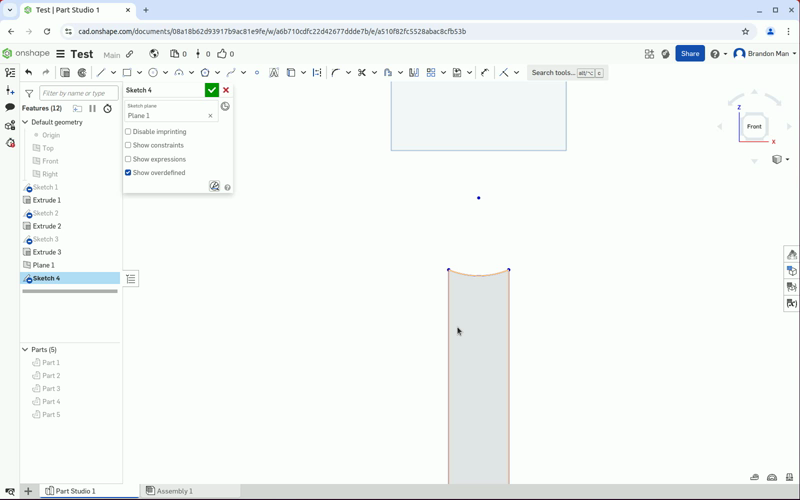
scroll(6)
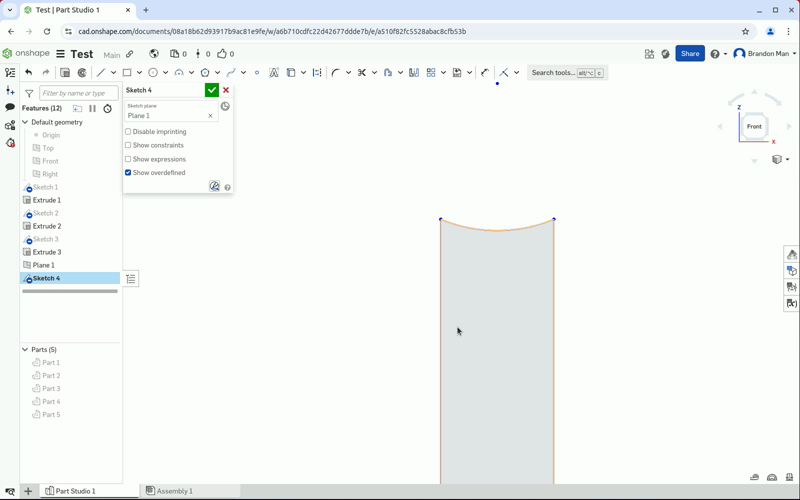
click(457, 326)
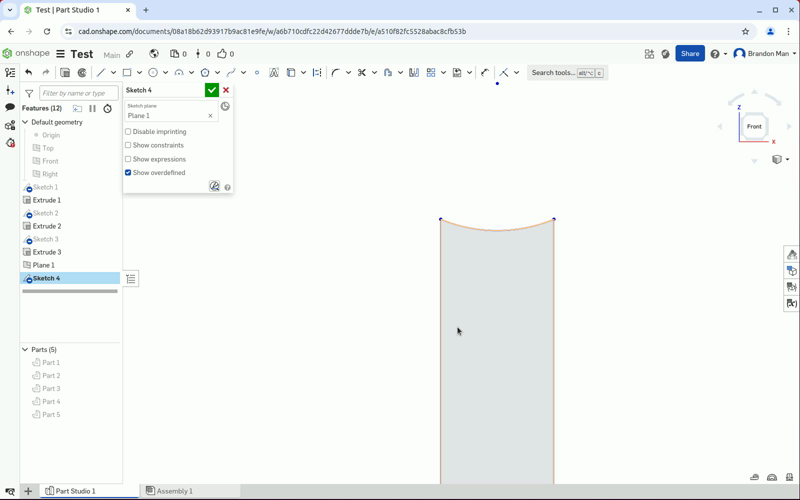
scroll(-6)
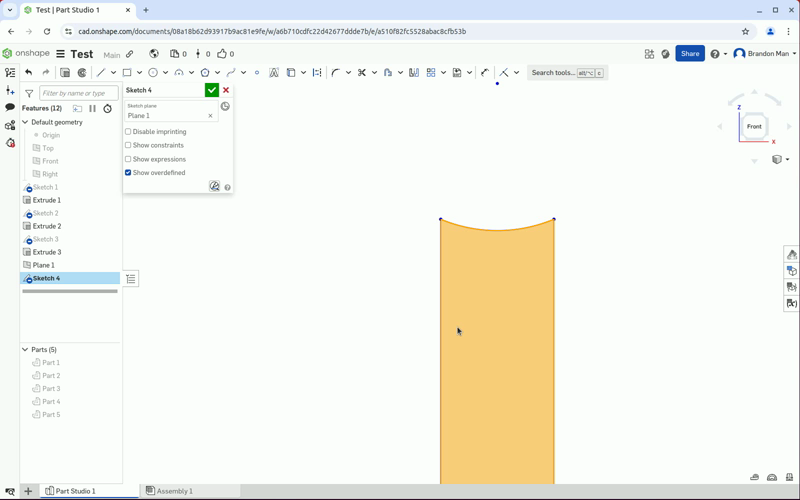
scroll(-6)
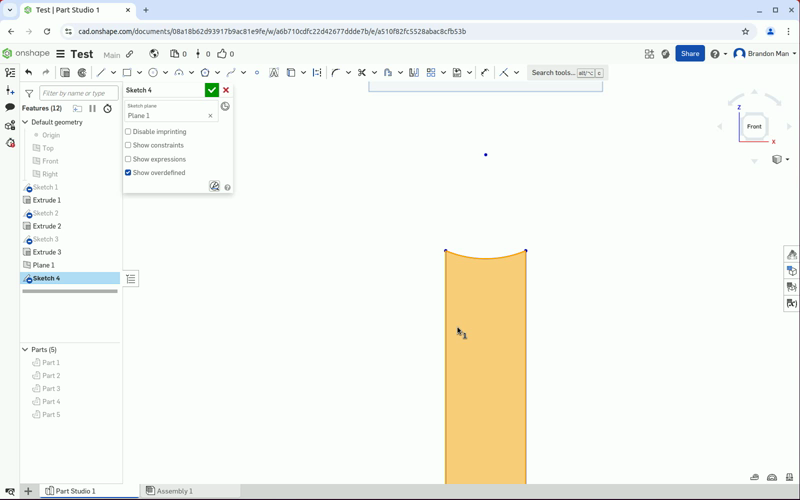
scroll(-6)
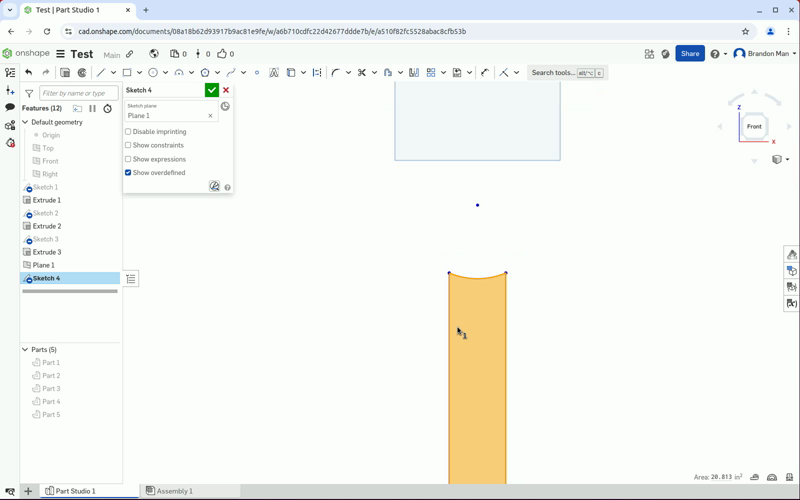
scroll(-6)
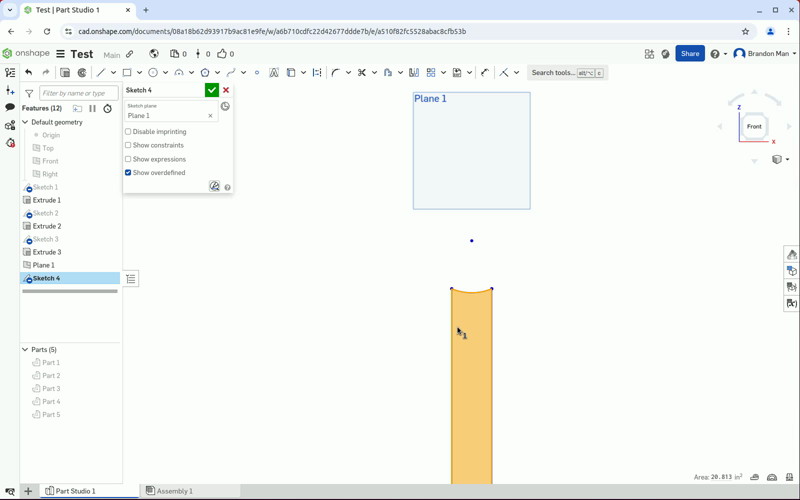
scroll(-6)
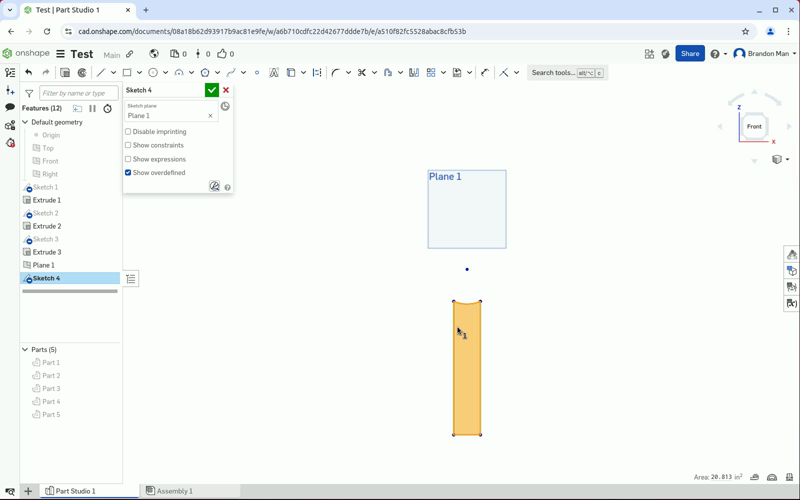
scroll(-6)
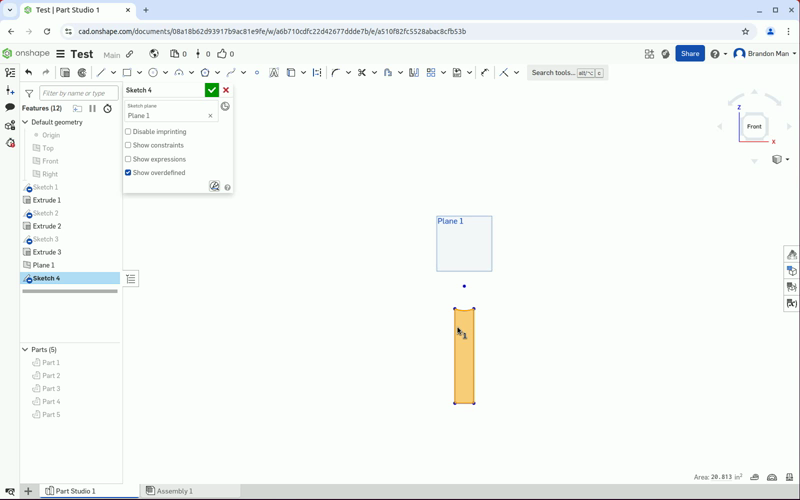
scroll(-6)
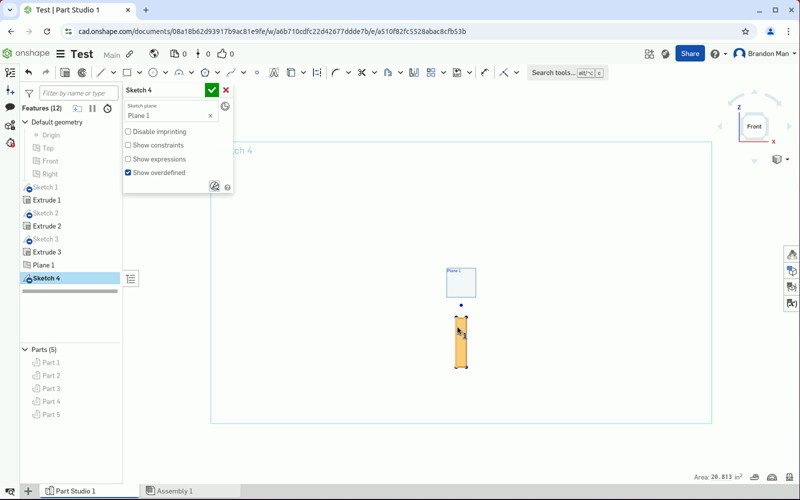
mouse_move(73, 352)
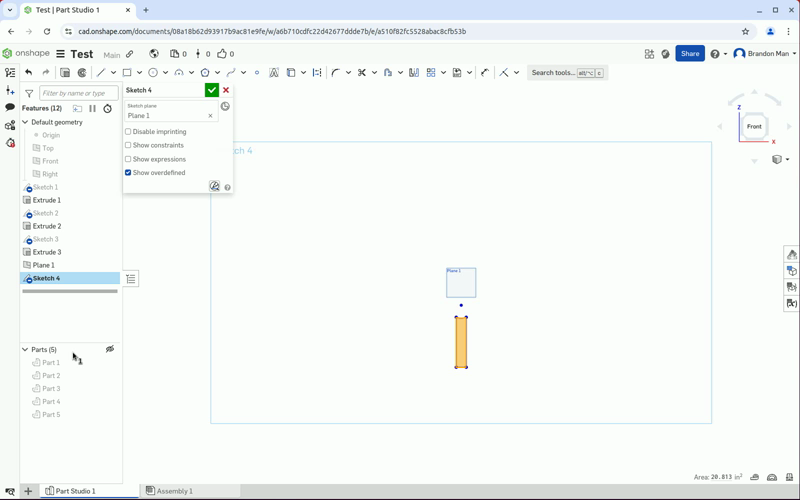
key(shift+y)
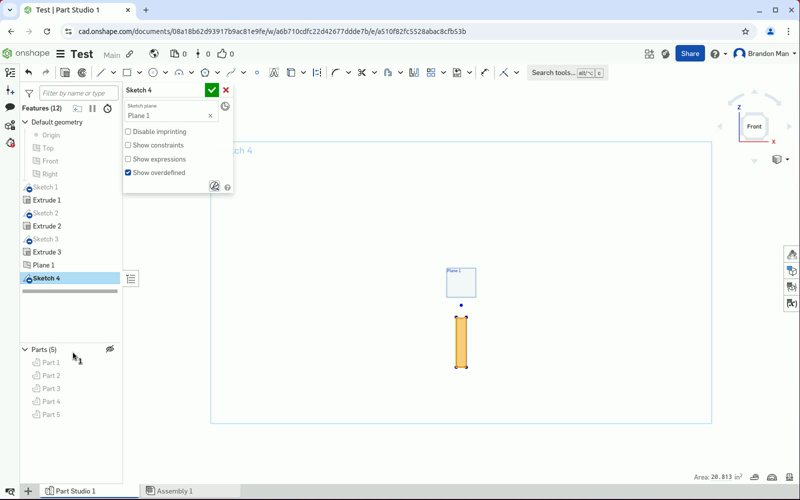
key(shift+e)
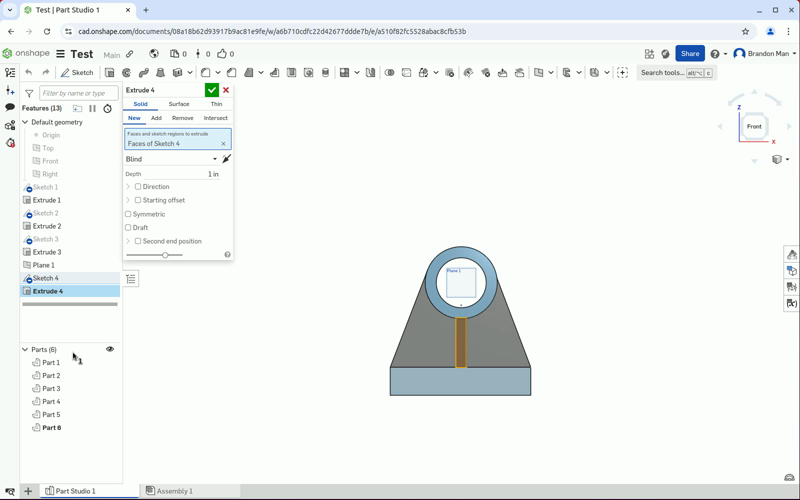
mouse_move(143, 106)
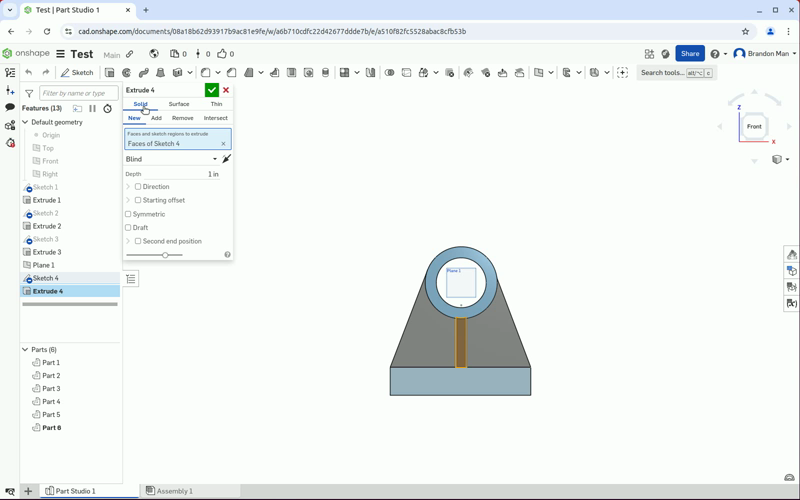
click(143, 106)
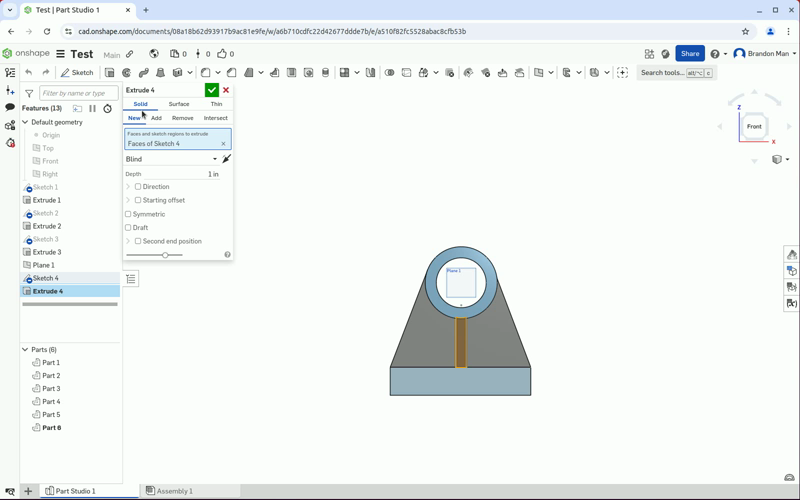
mouse_move(137, 120)
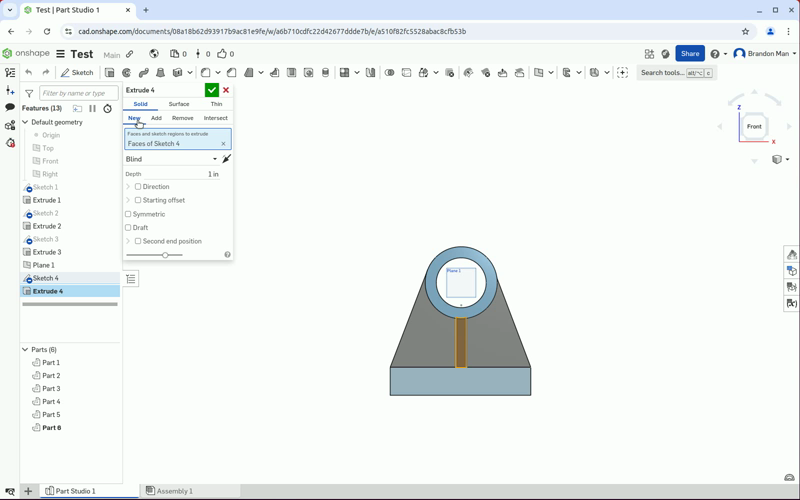
click(137, 120)
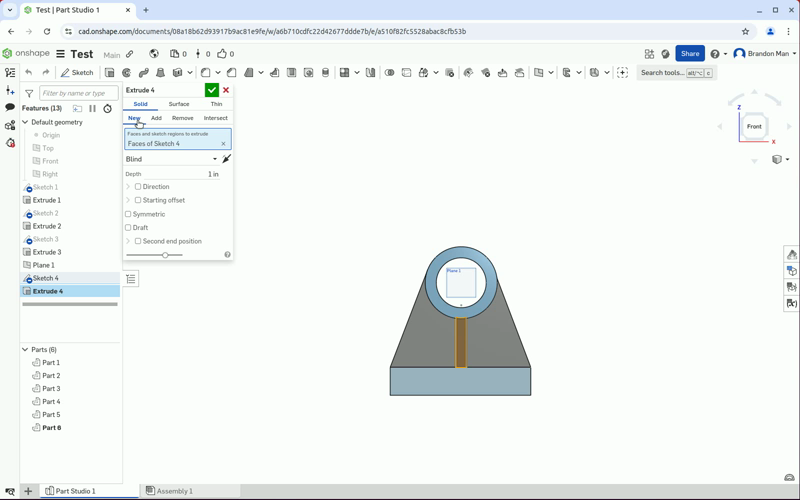
key(tab, 4)
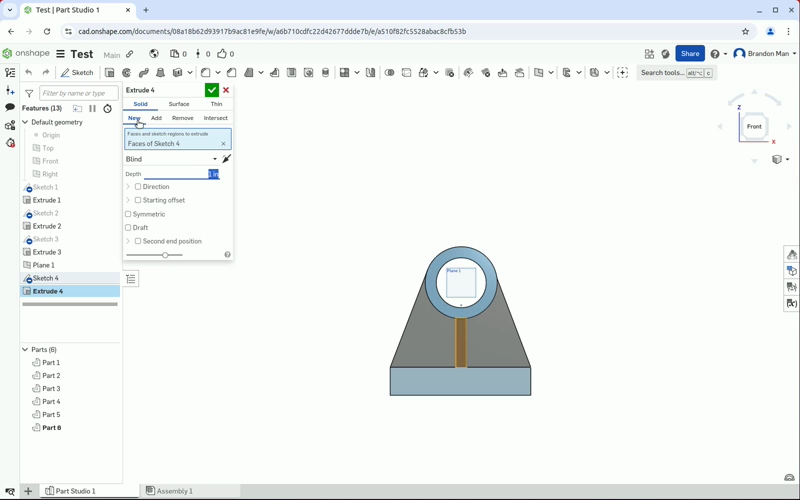
text(10.11)
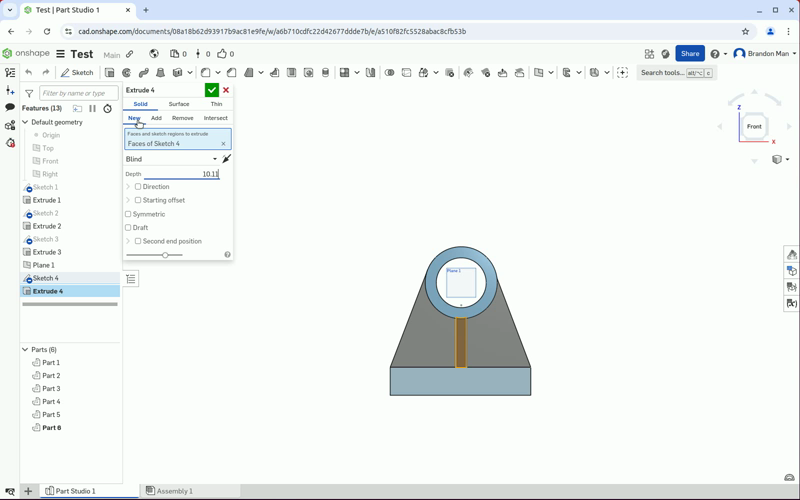
key(enter)
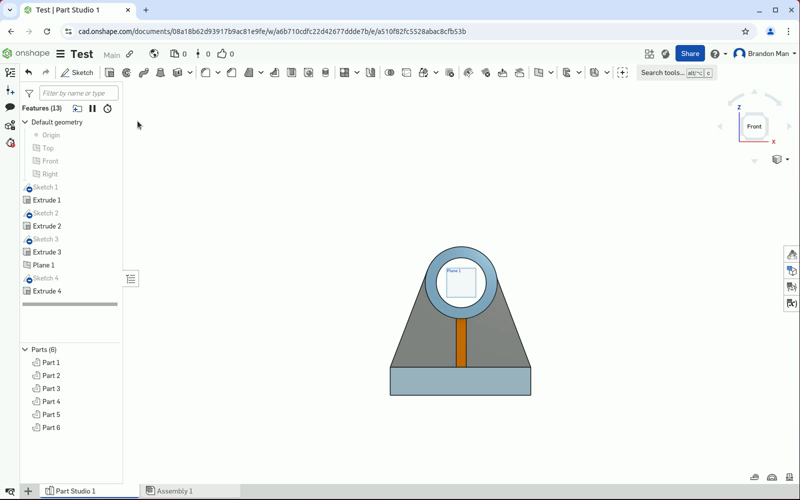
key(shift+h)
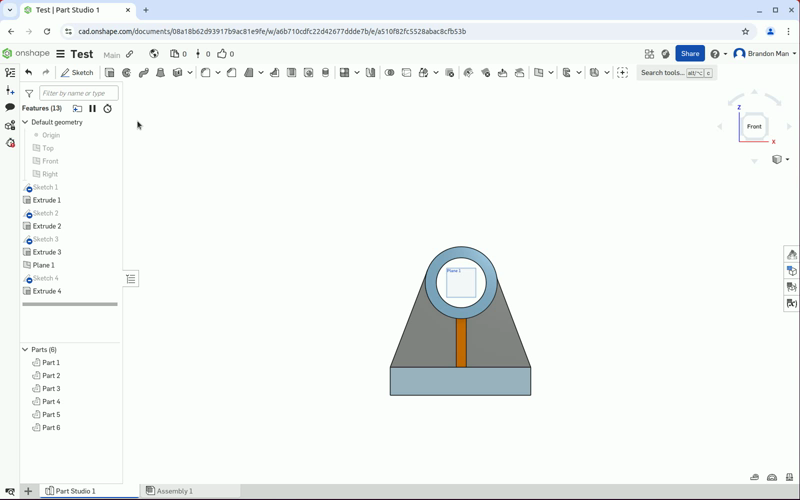
key(shift+h)
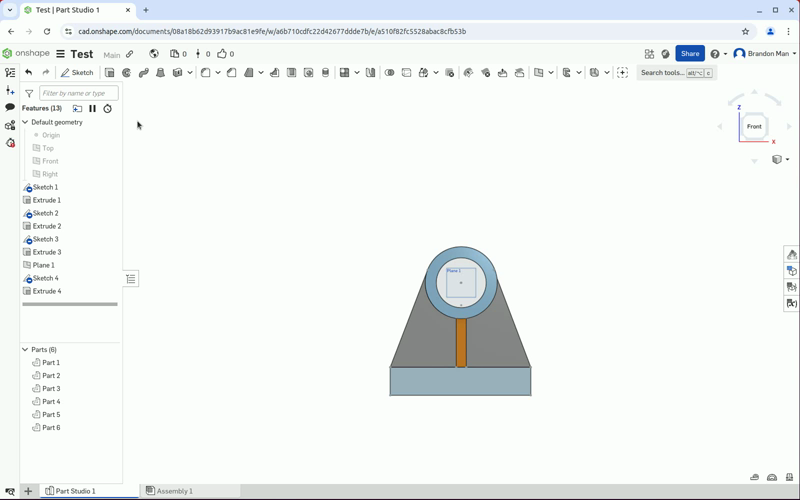
key(shift+7)
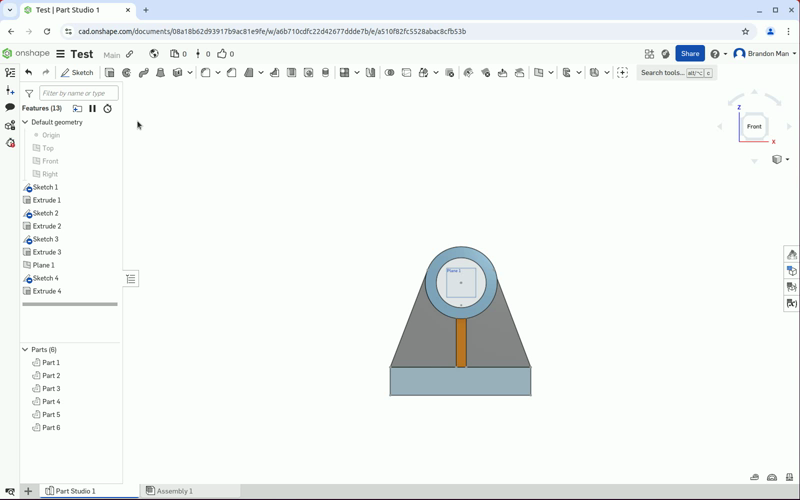
key(left, 2)
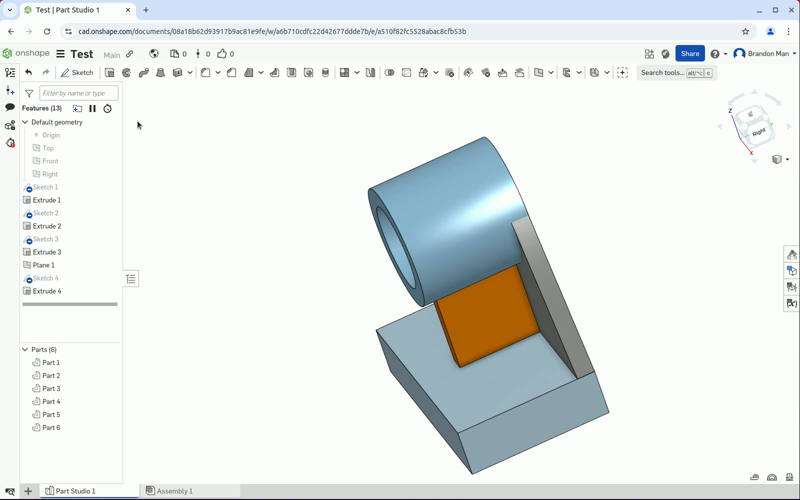
key(down, 2)
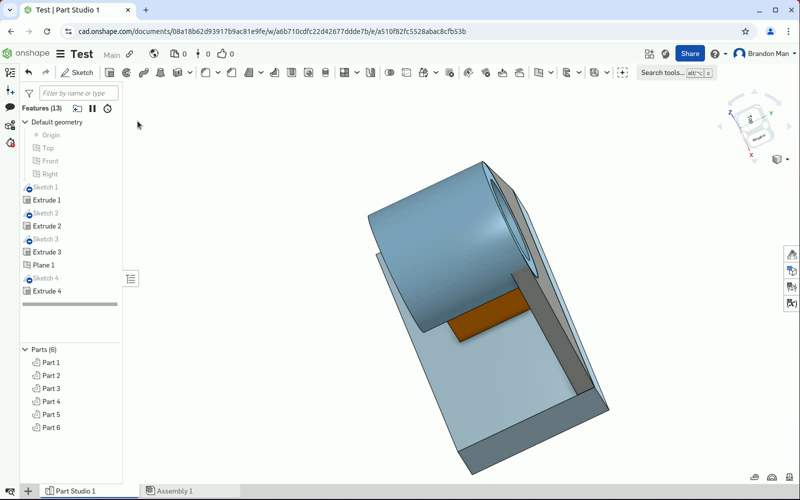
key(up, 2)
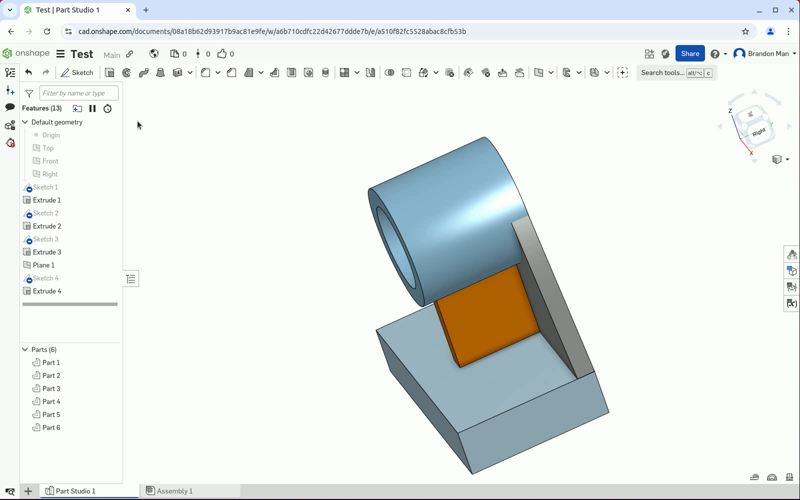
key(right, 2)
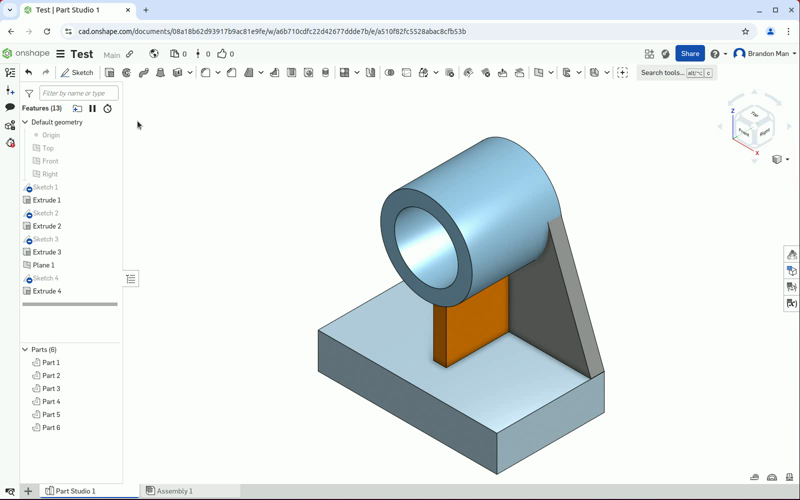
mouse_move(73, 189)
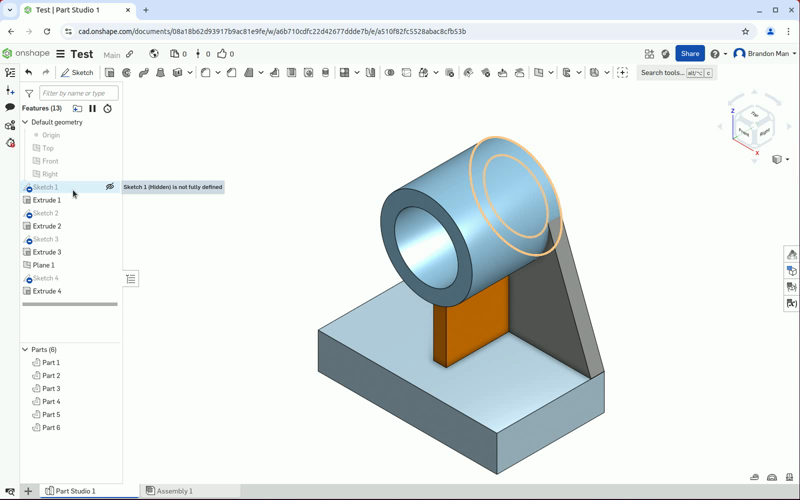
click(73, 189)